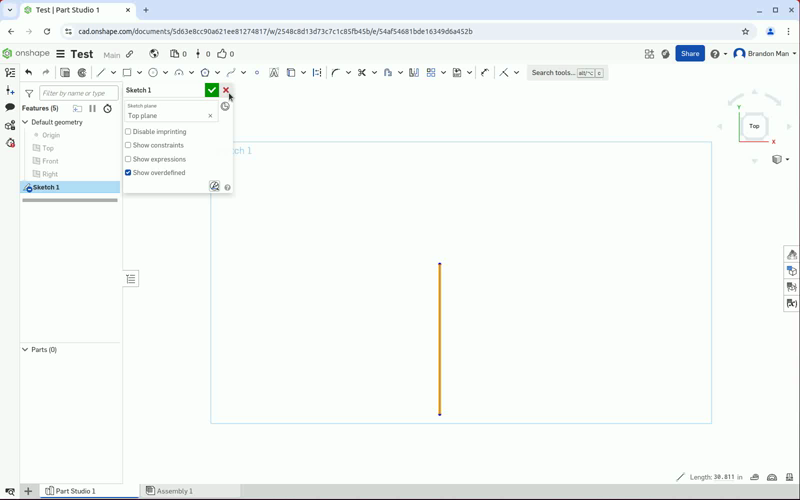
key(shift+h)
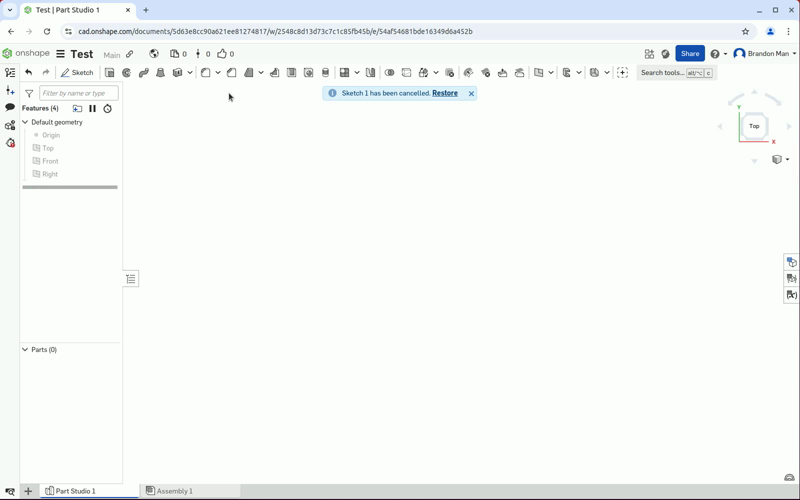
mouse_move(73, 352)
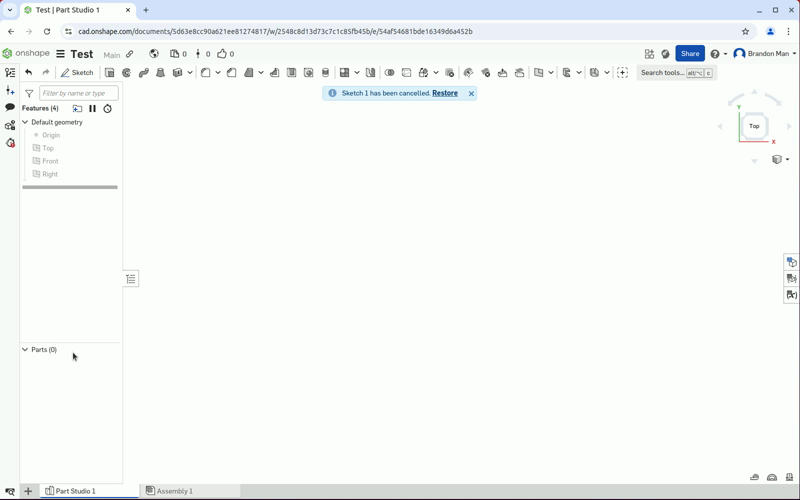
key(y)
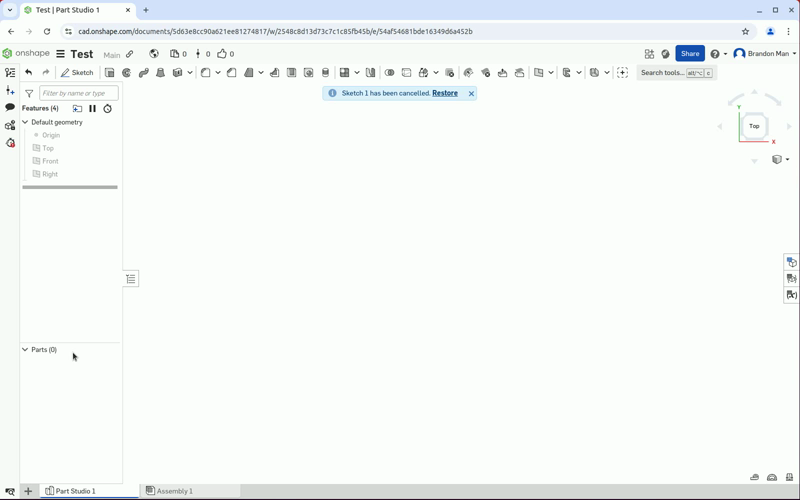
key(shift+p)
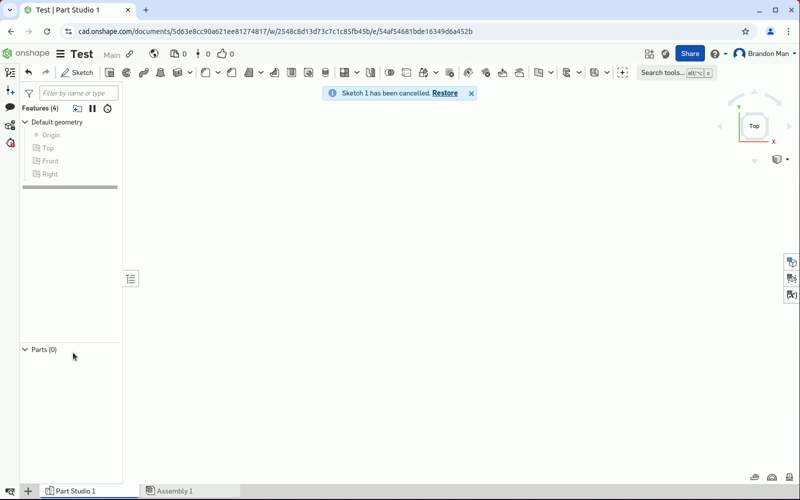
key(space)
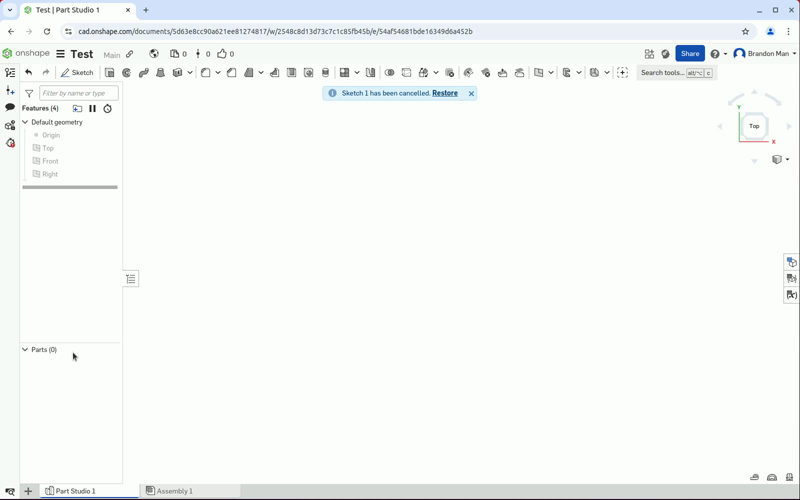
key_down(shift)
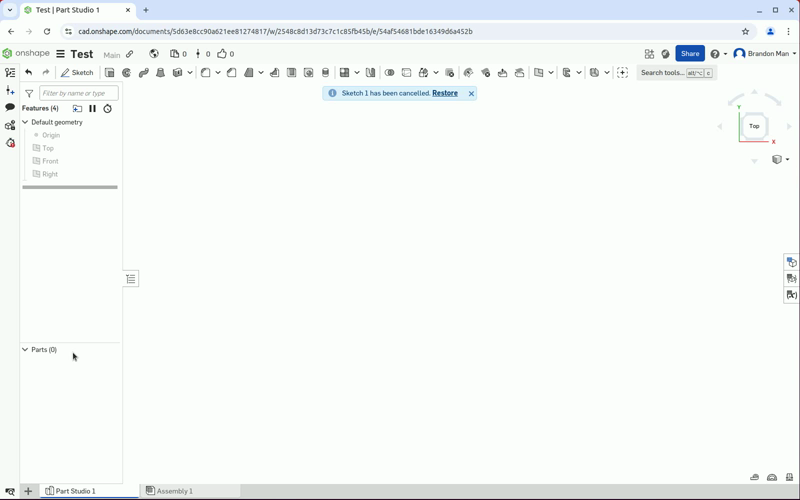
key(up)
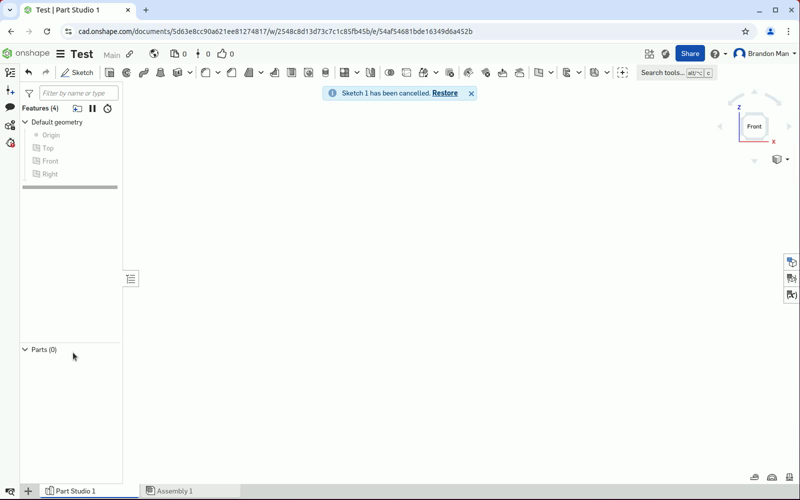
key_up(shift)
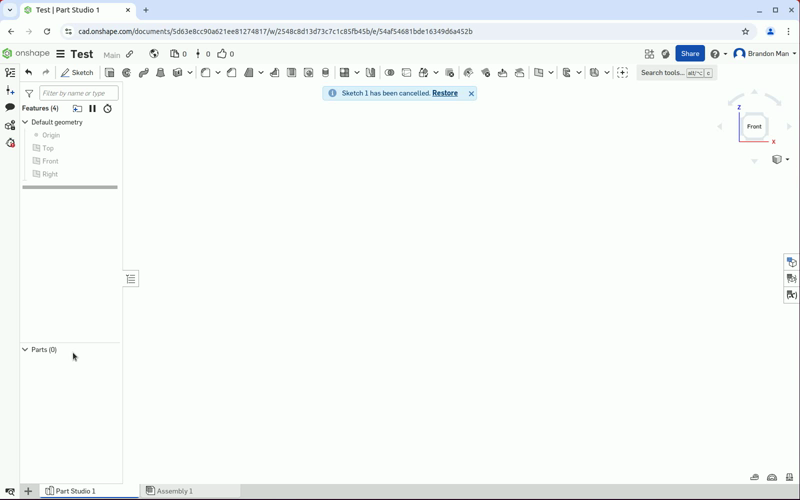
mouse_move(73, 352)
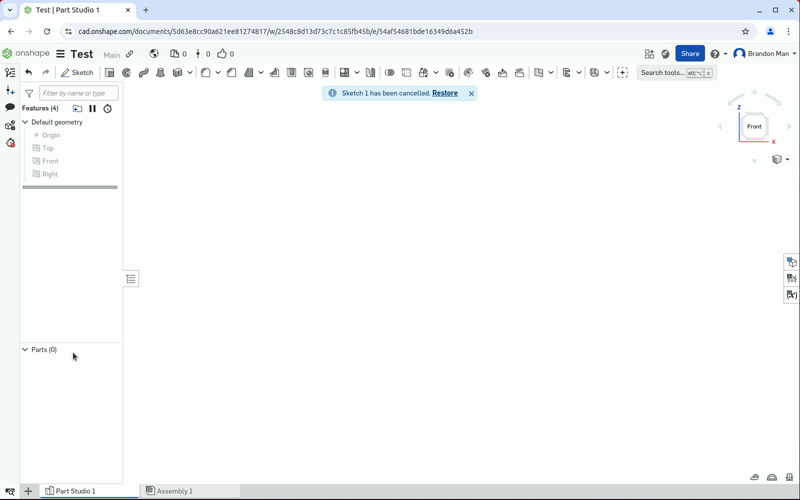
key(shift+y)
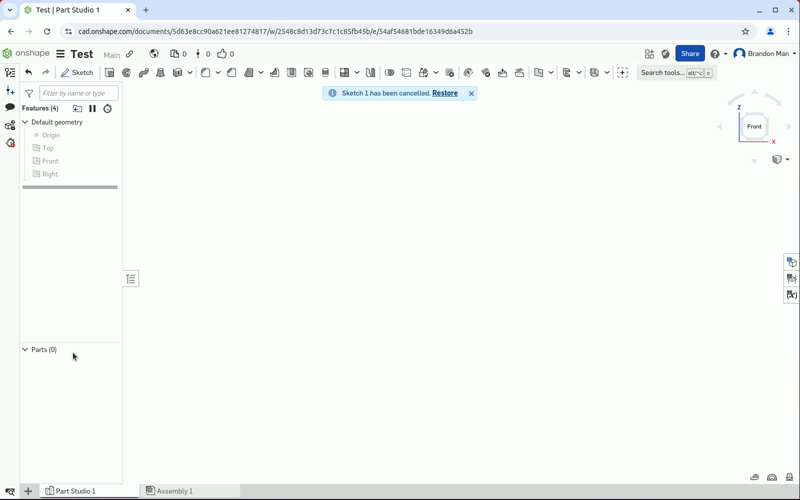
key(shift+s)
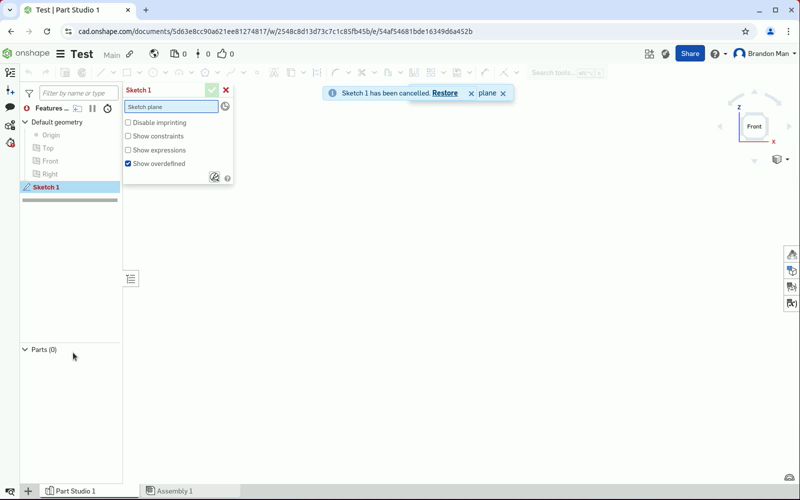
mouse_move(73, 163)
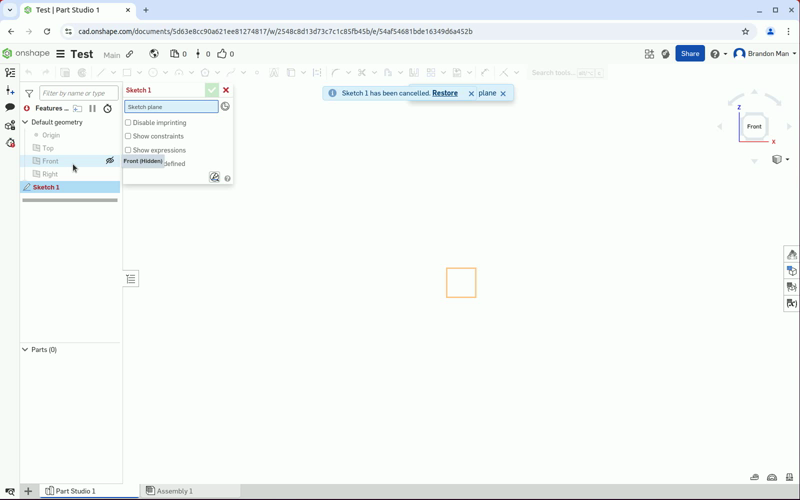
click(73, 163)
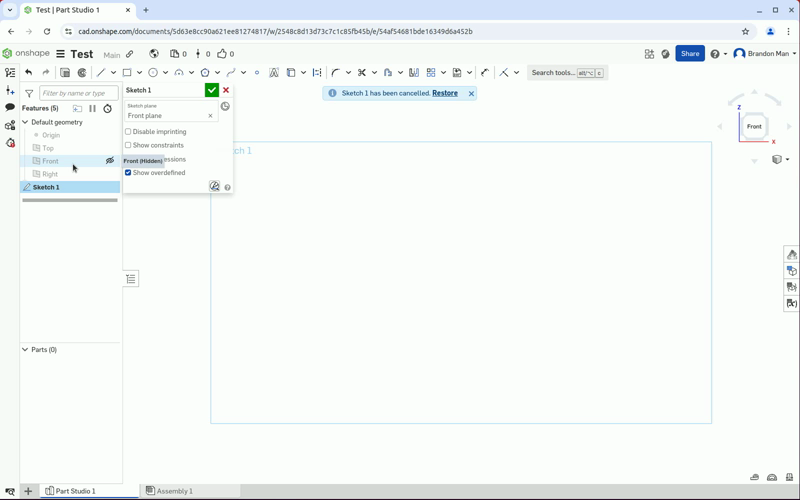
mouse_move(73, 352)
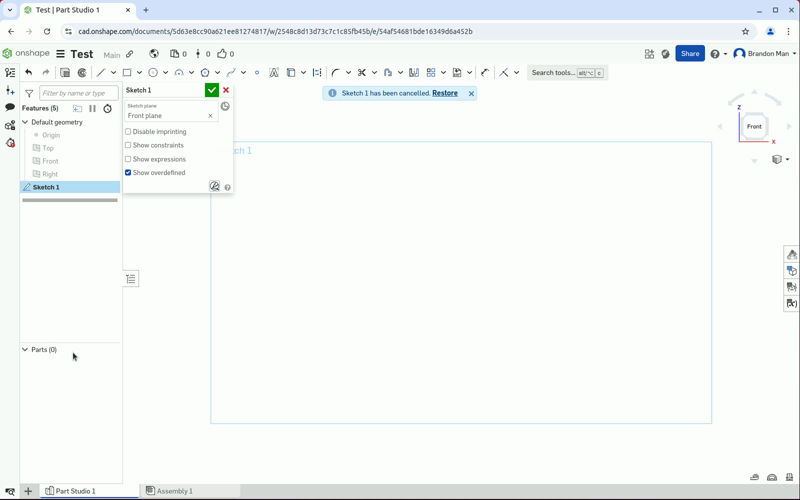
key(y)
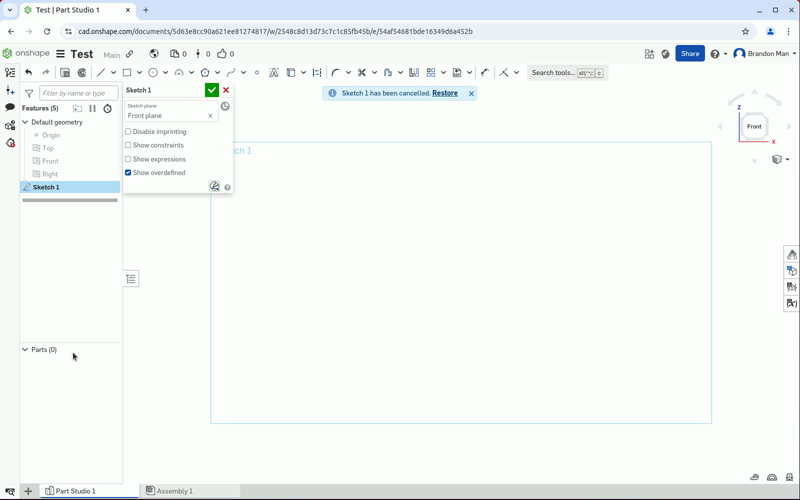
key(l)
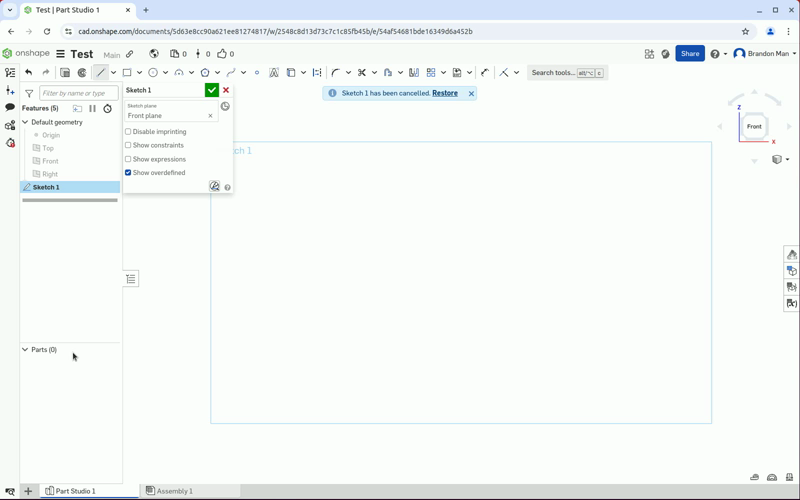
key_down(shift)
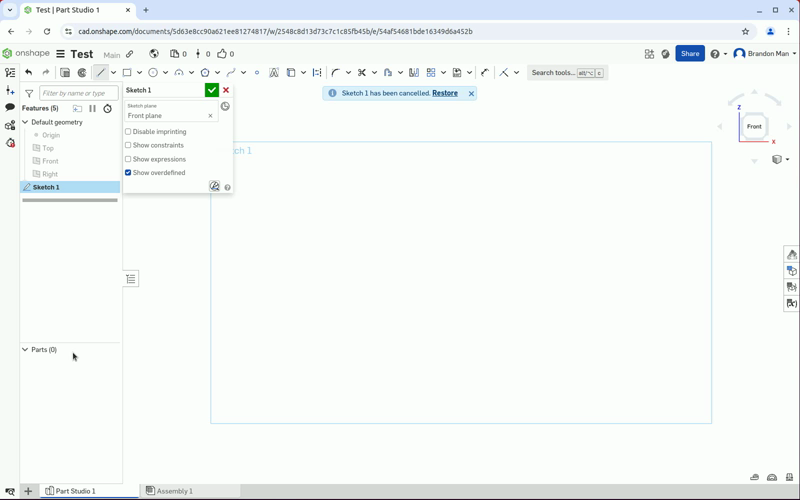
mouse_move(535, 282)
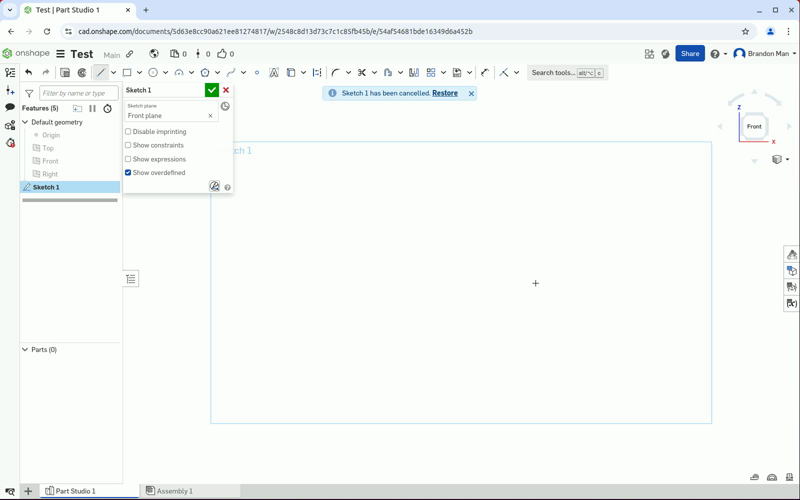
click(535, 282)
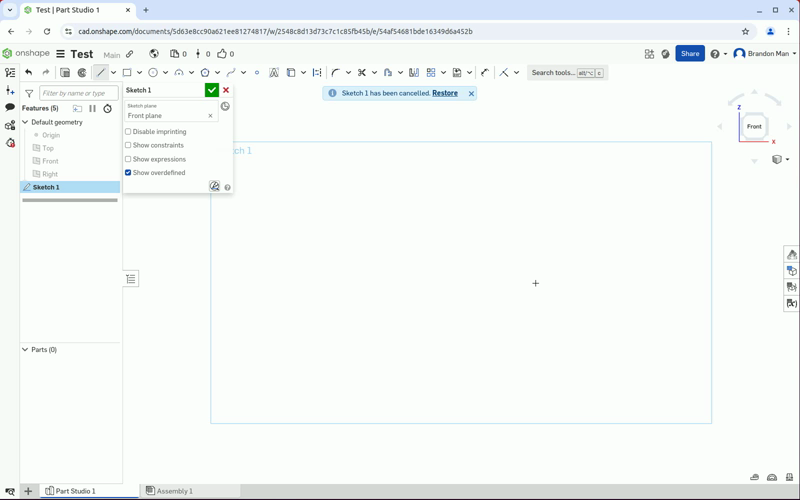
key_up(shift)
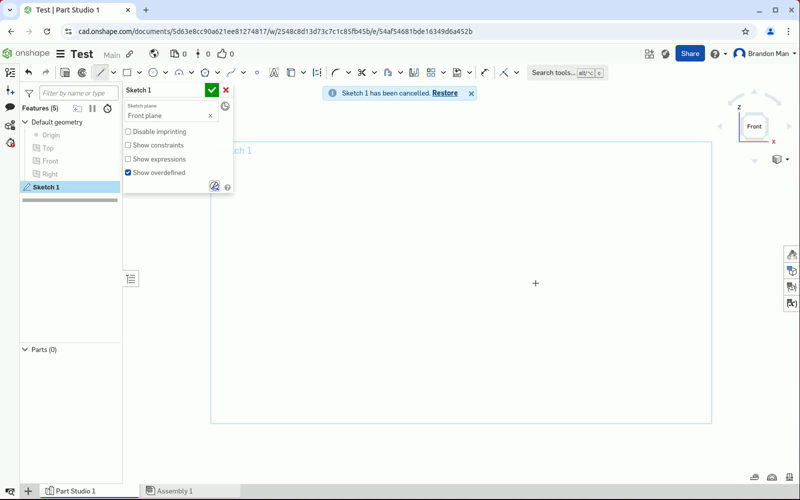
key_down(shift)
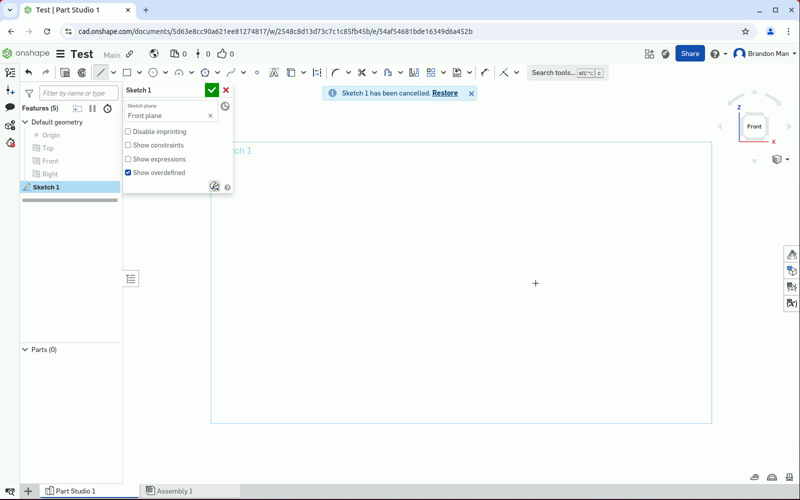
mouse_move(565, 282)
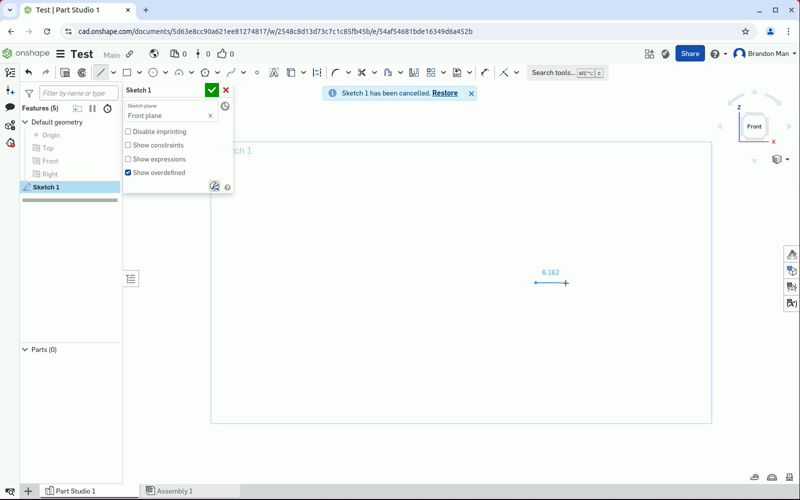
mouse_move(573, 282)
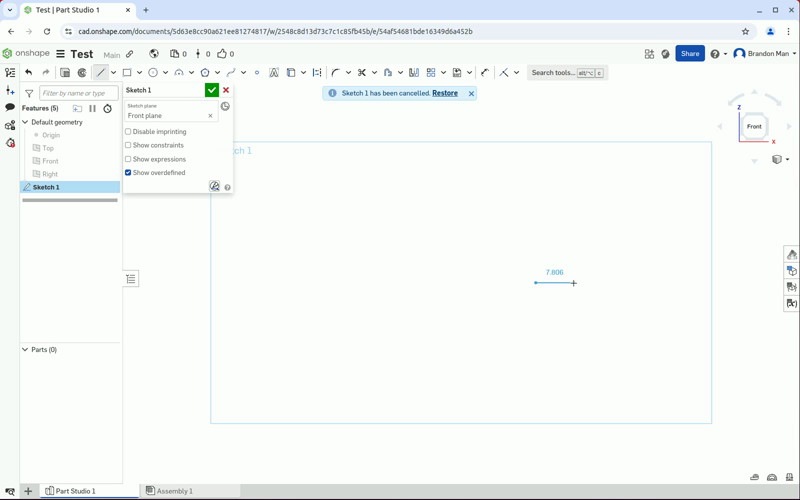
click(573, 282)
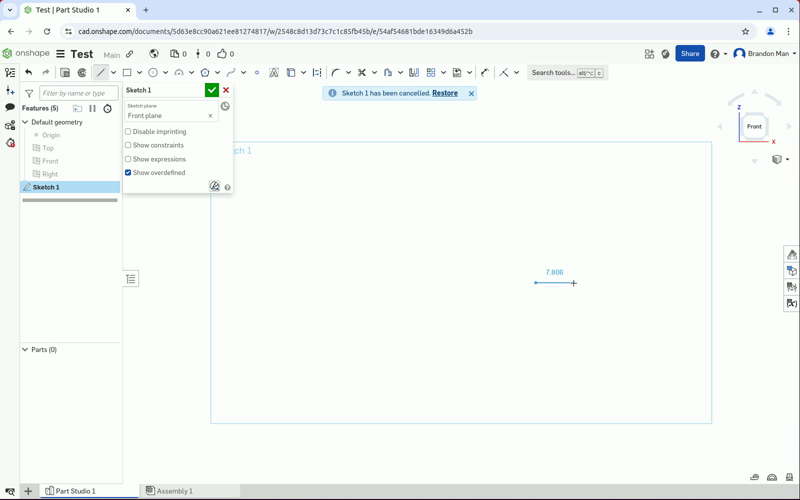
key_up(shift)
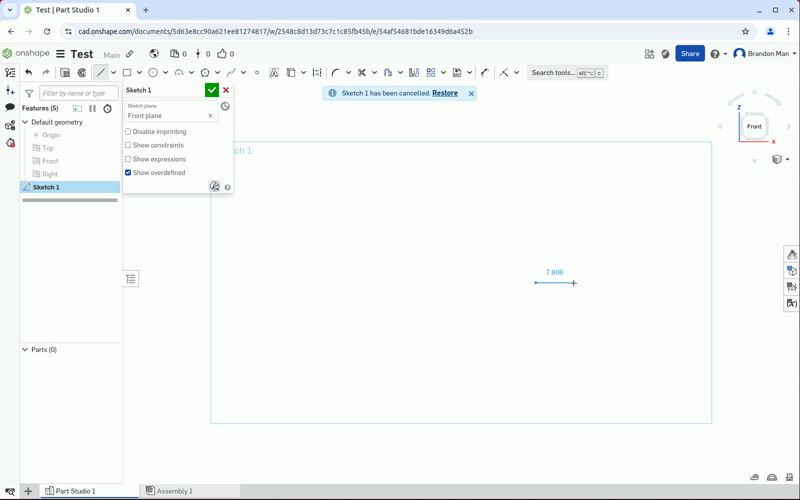
key_down(shift)
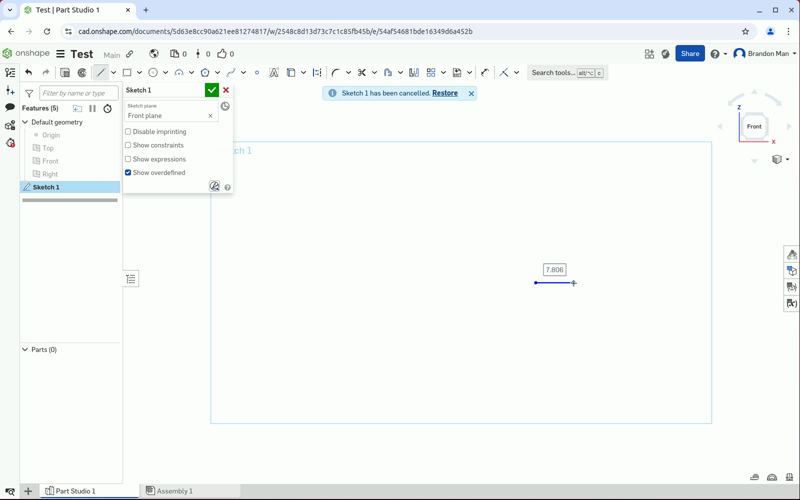
mouse_move(573, 207)
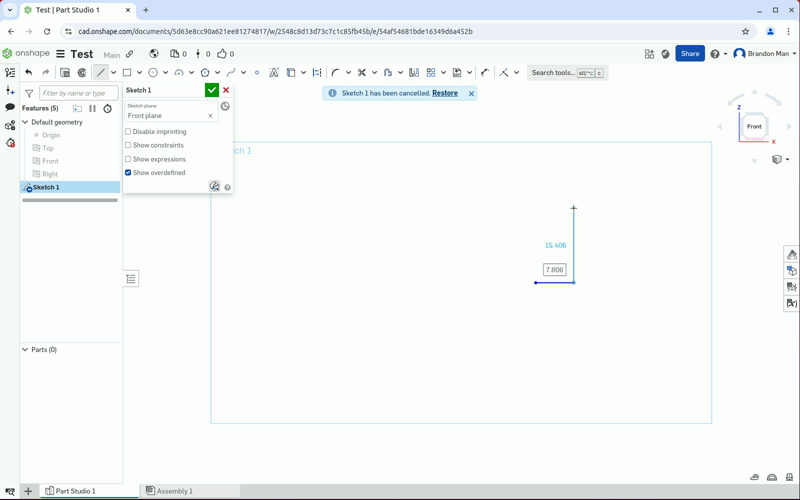
click(573, 207)
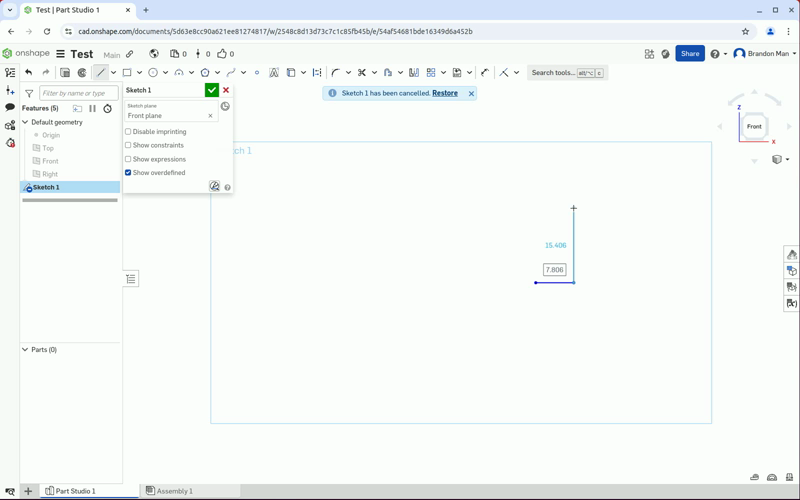
key_up(shift)
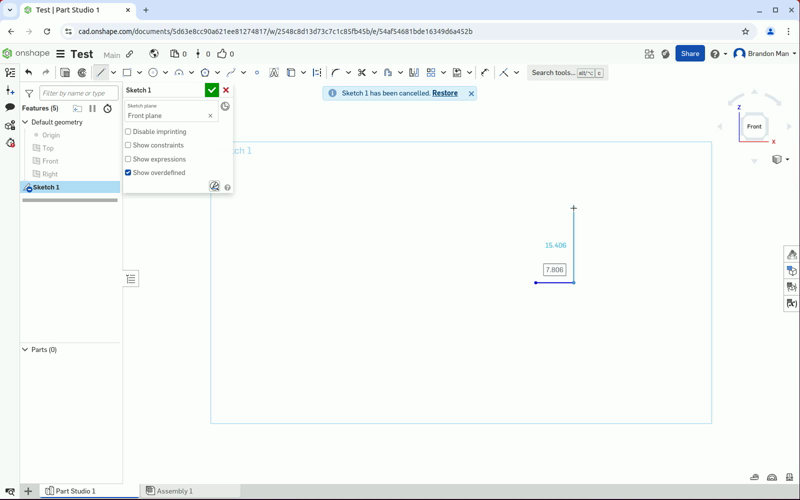
key_down(shift)
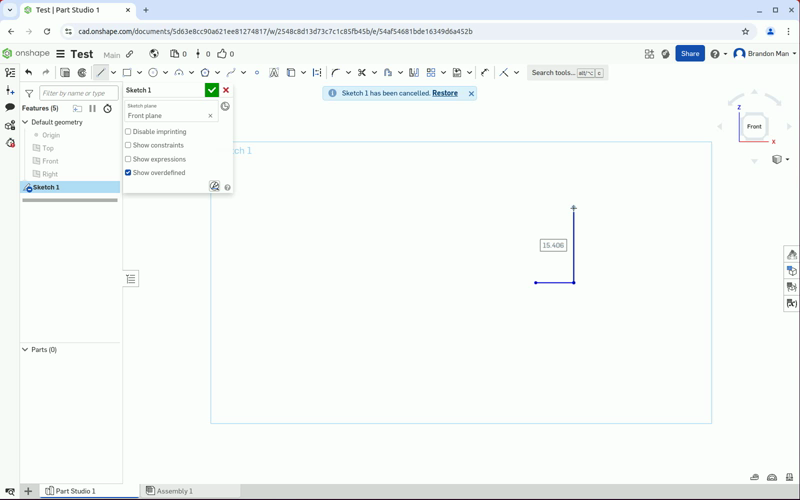
mouse_move(589, 207)
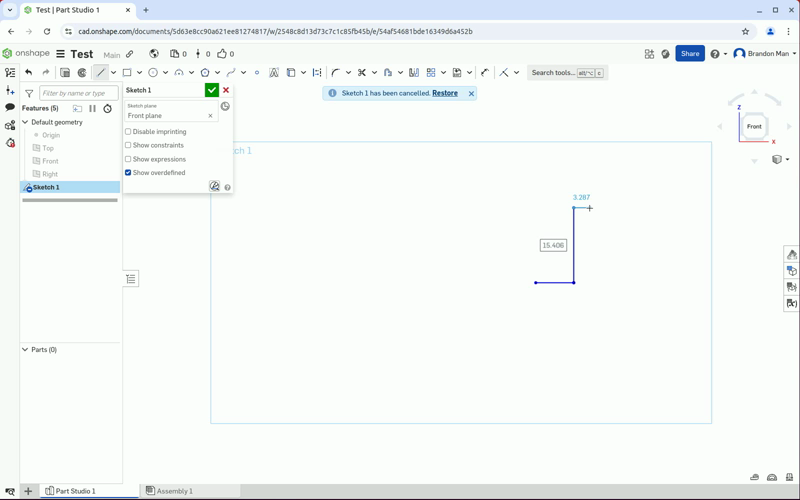
mouse_move(535, 207)
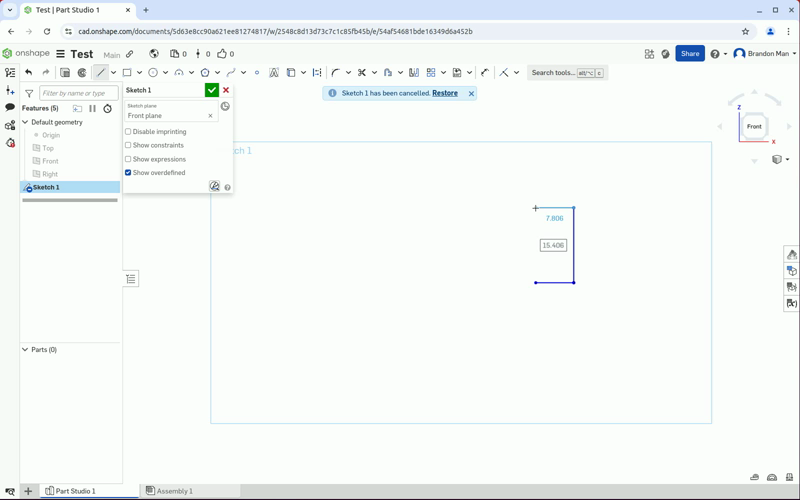
click(535, 207)
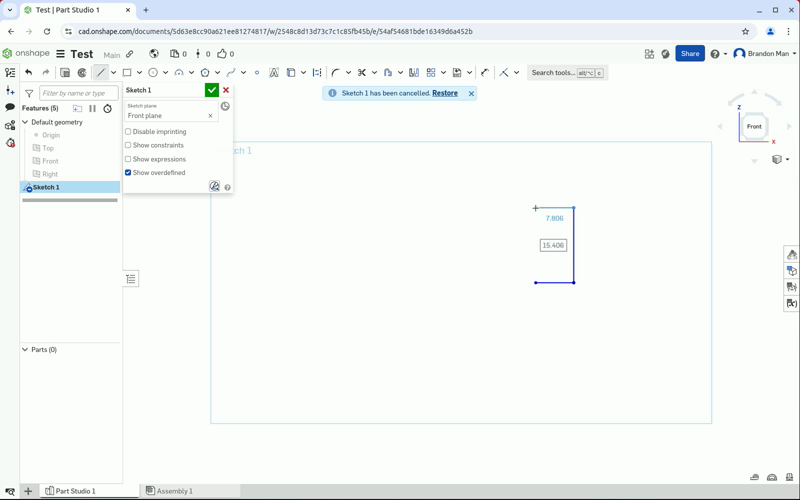
key_up(shift)
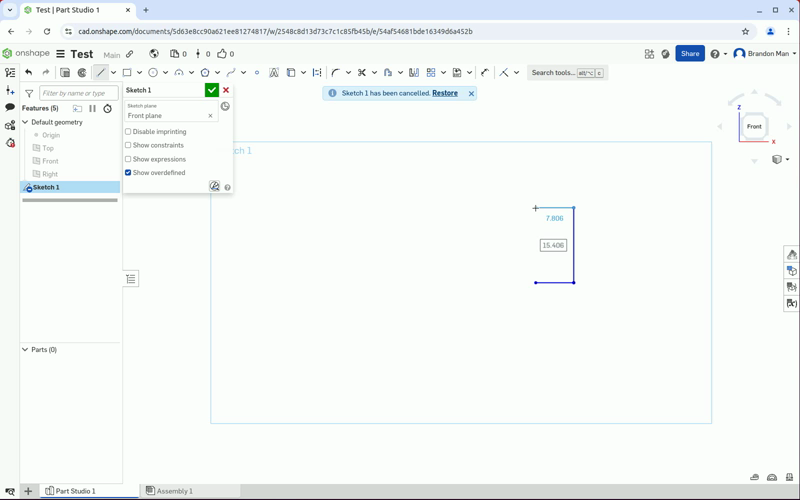
key_down(shift)
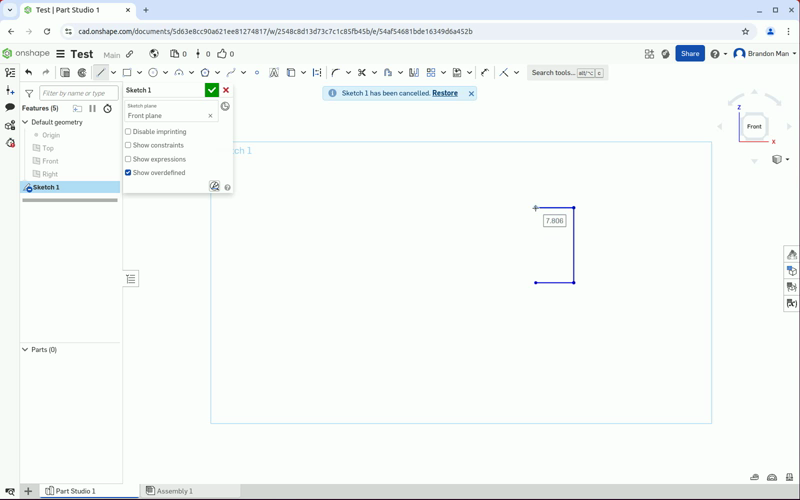
mouse_move(535, 282)
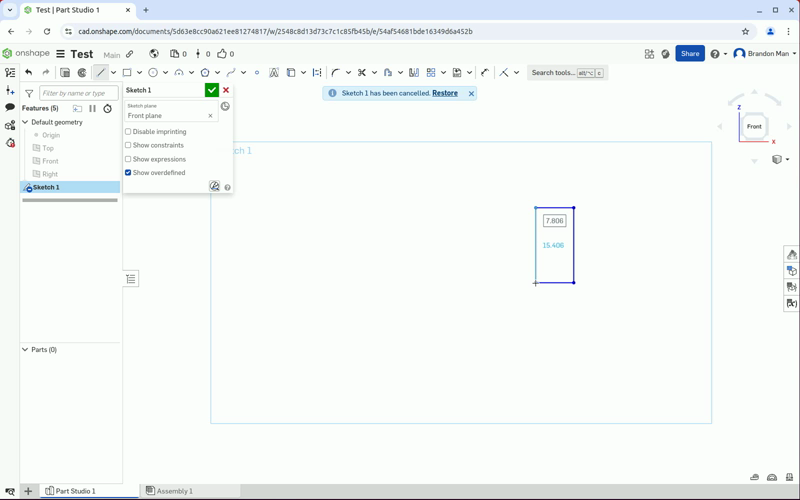
key_up(shift)
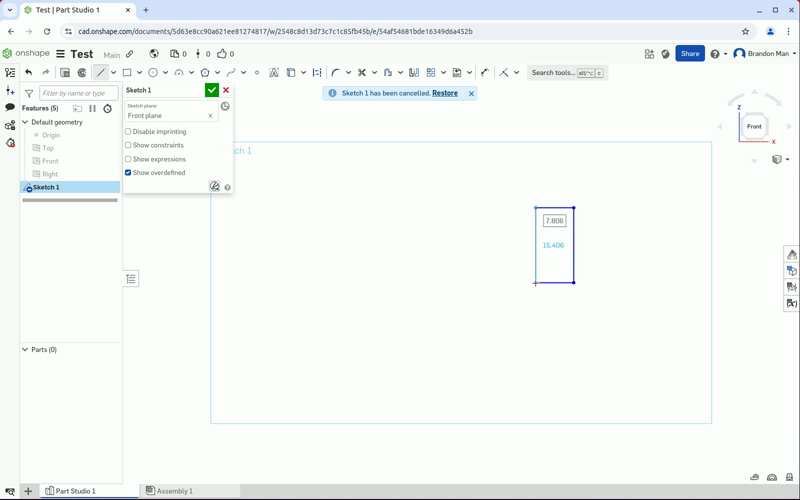
click(535, 282)
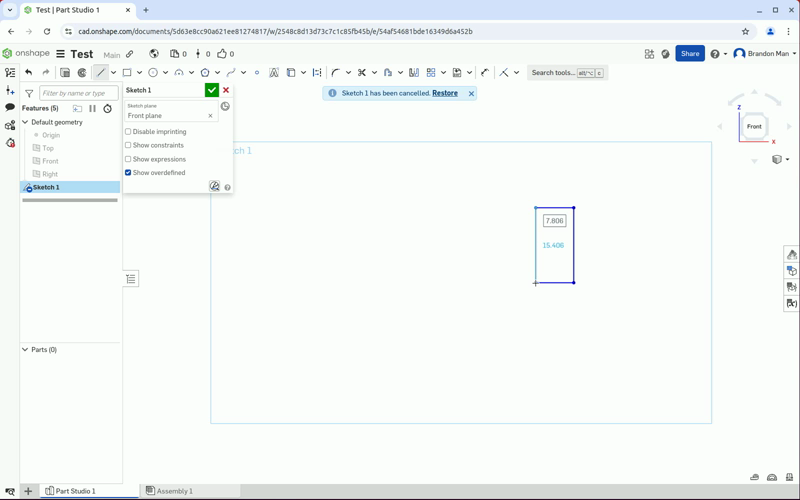
key(esc)
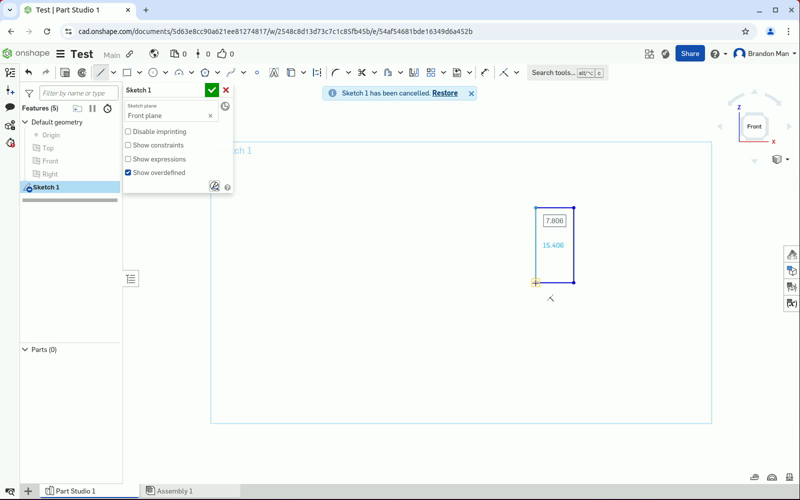
mouse_move(546, 225)
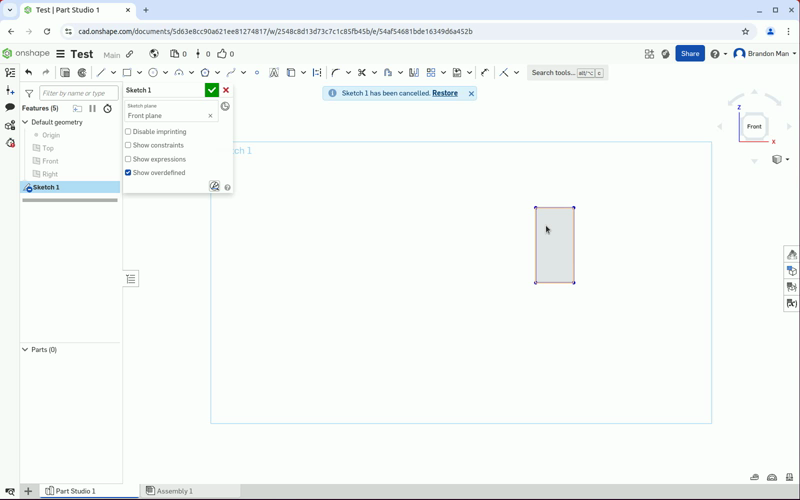
click(546, 225)
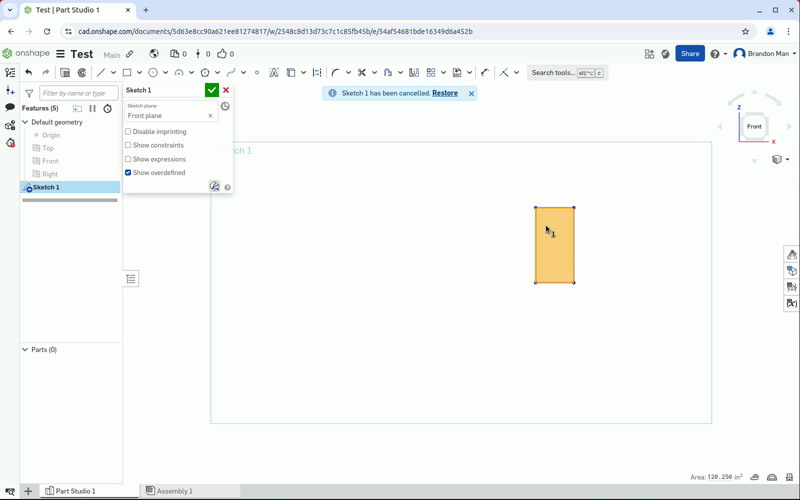
mouse_move(73, 352)
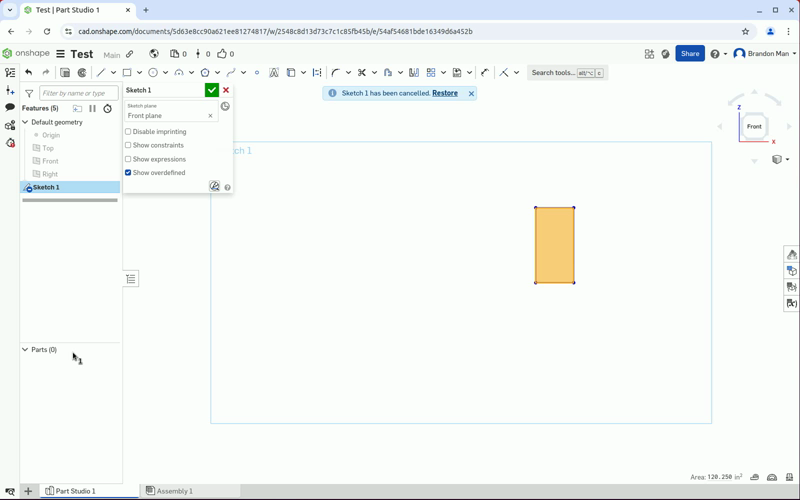
key(shift+y)
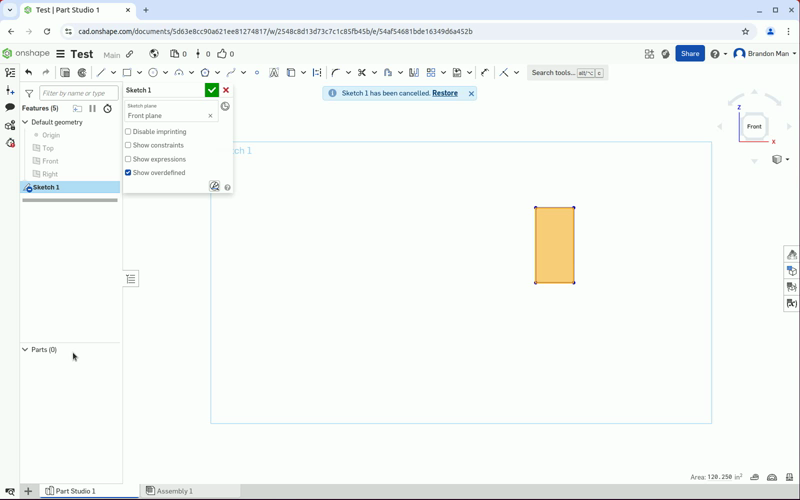
key(shift+e)
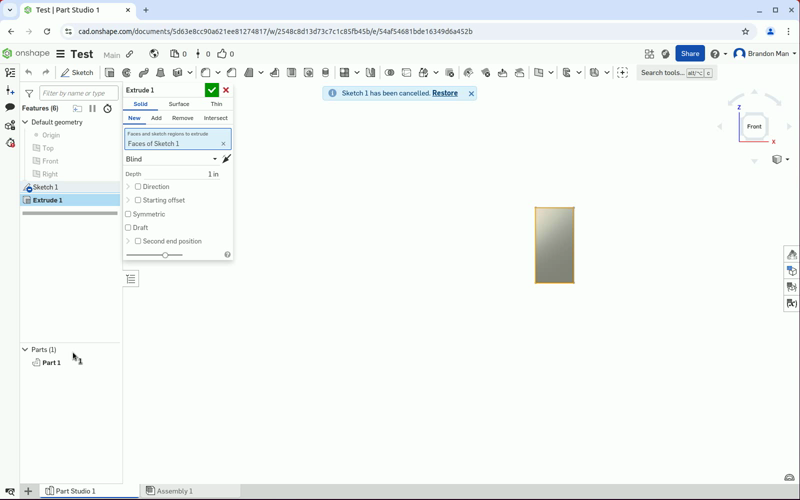
mouse_move(143, 106)
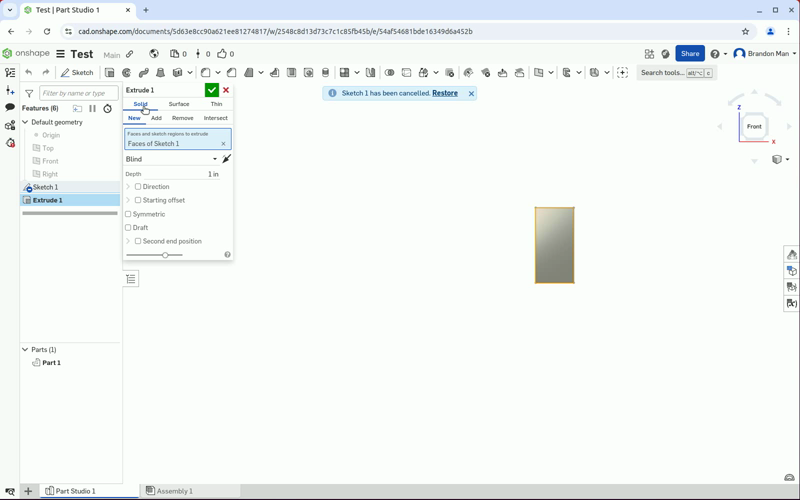
click(143, 106)
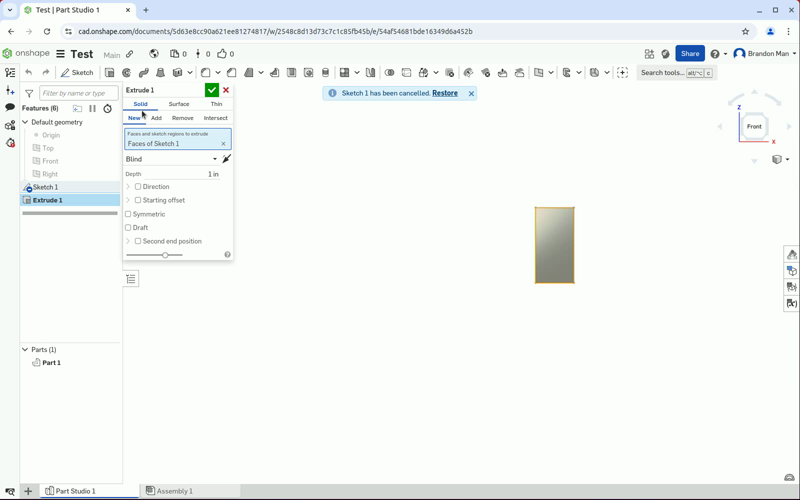
mouse_move(137, 120)
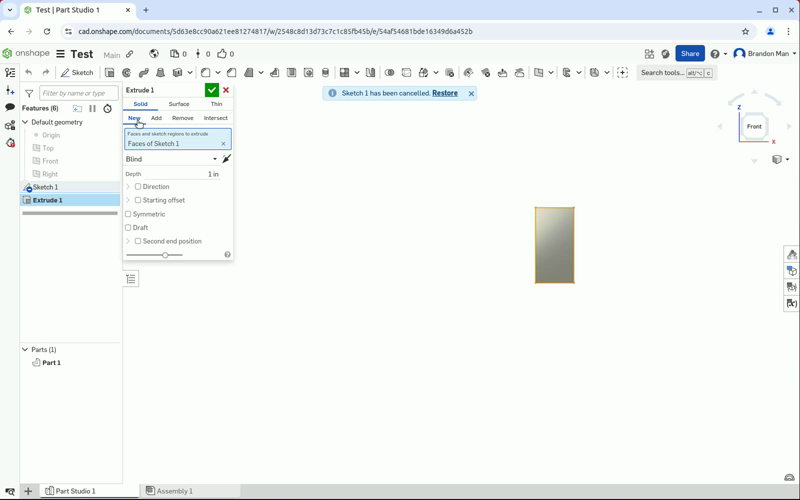
click(137, 120)
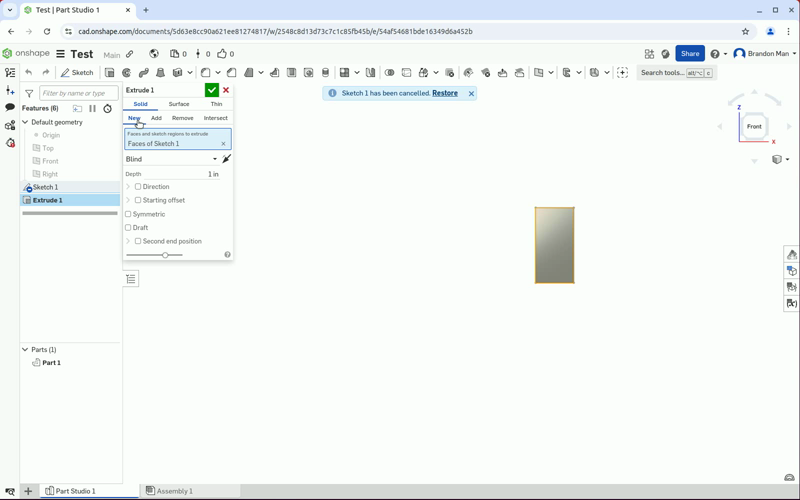
key(tab, 4)
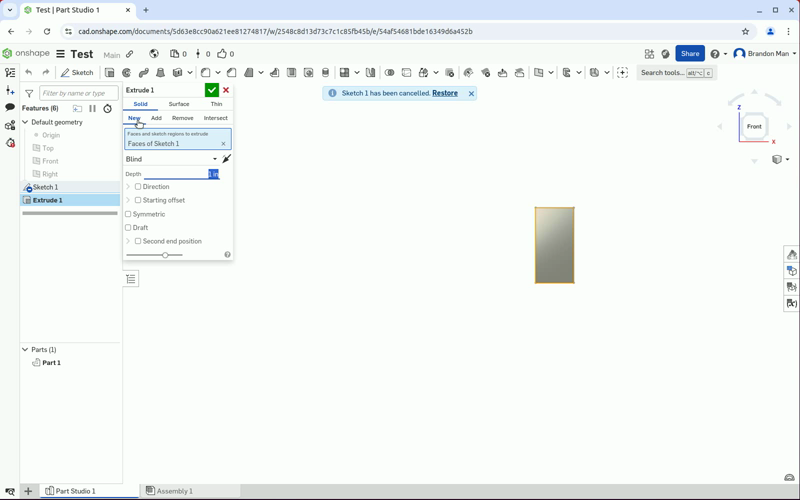
text(15.405)
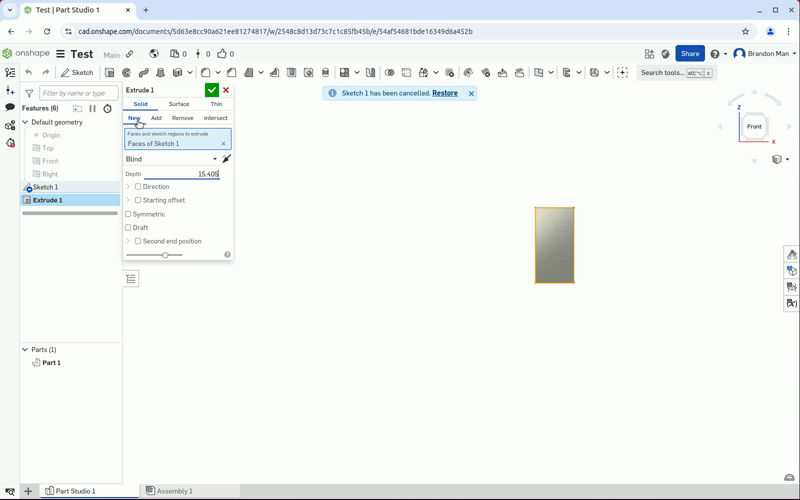
key(enter)
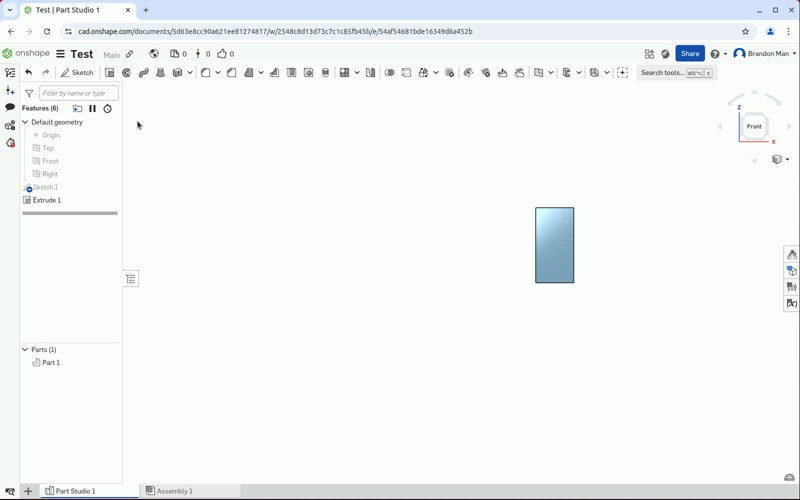
key(shift+h)
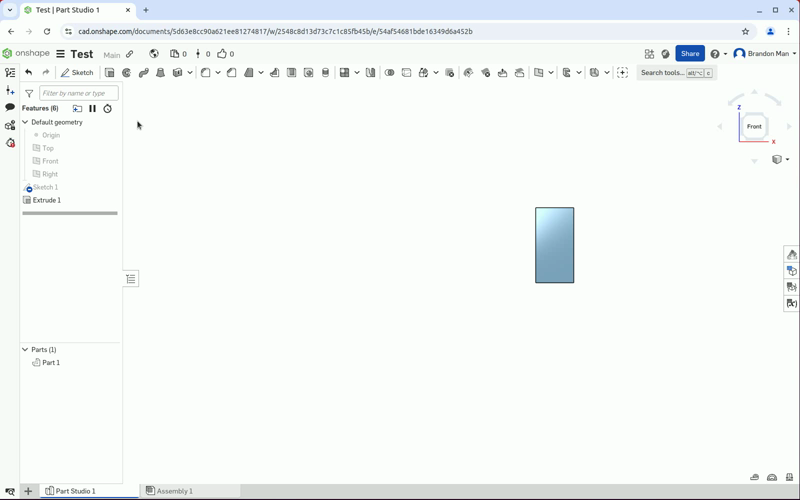
key(shift+h)
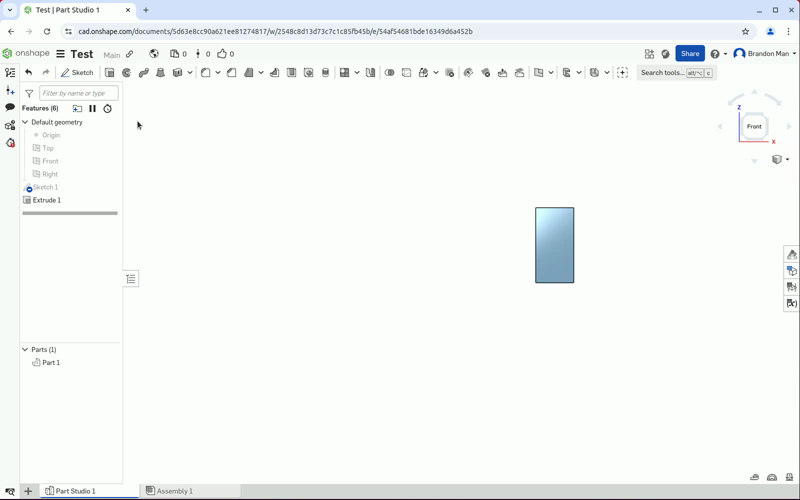
mouse_move(73, 189)
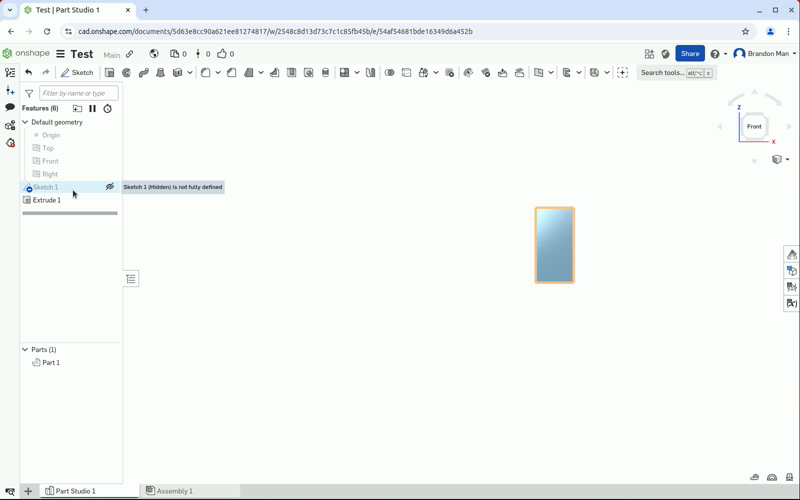
click(73, 189)
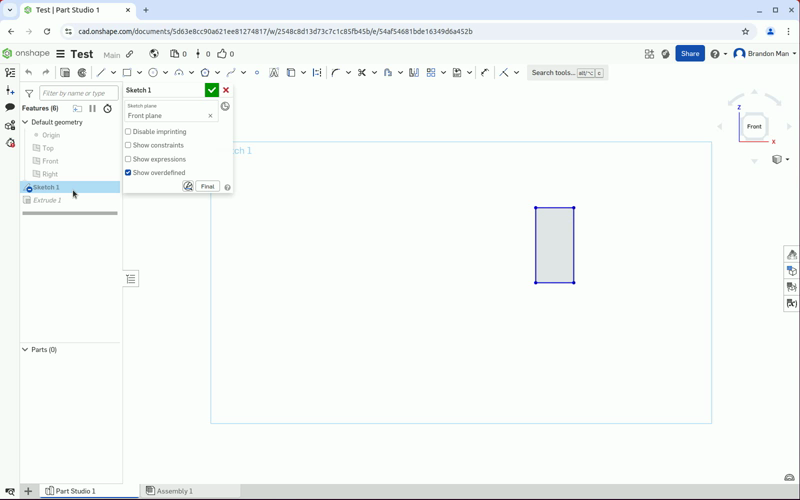
mouse_move(229, 92)
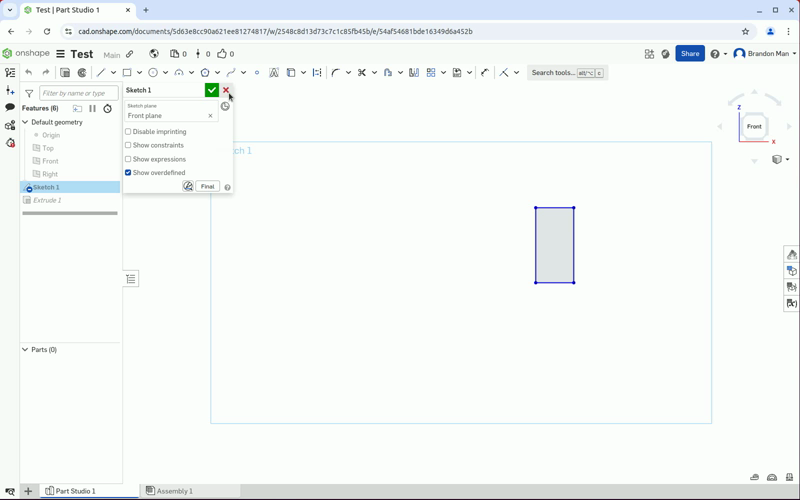
click(229, 92)
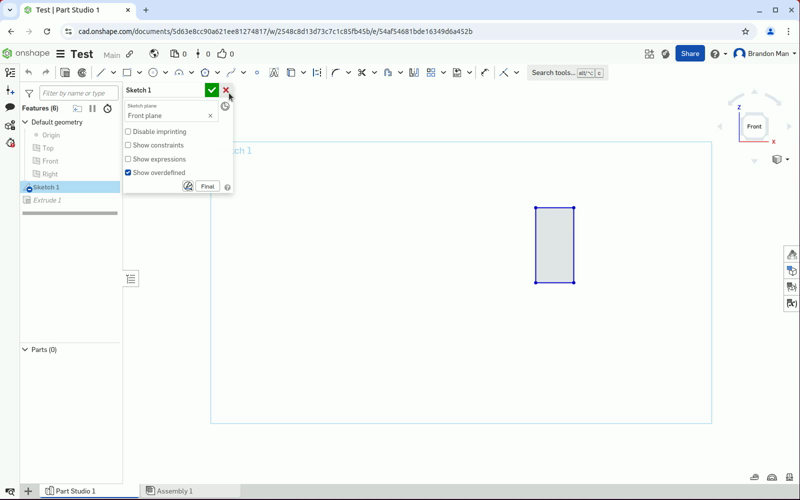
key(shift+s)
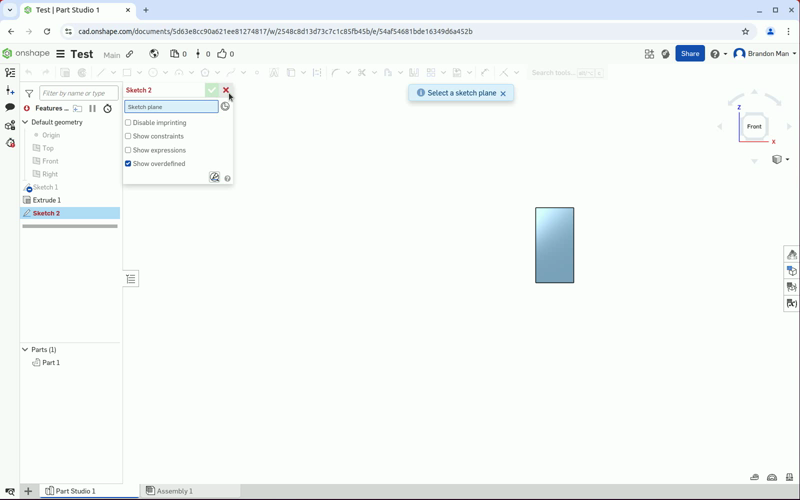
mouse_move(73, 163)
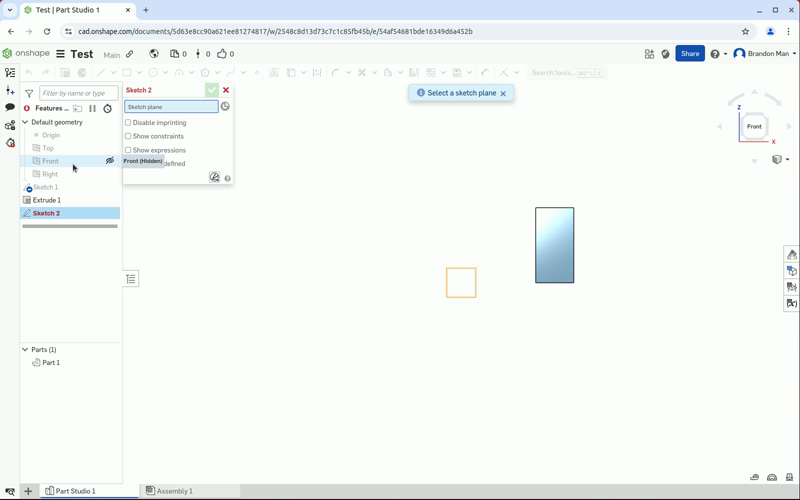
click(73, 163)
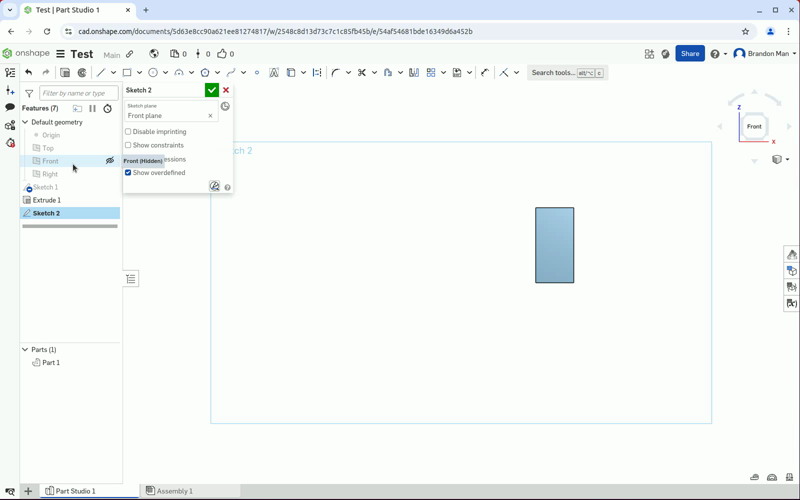
mouse_move(73, 352)
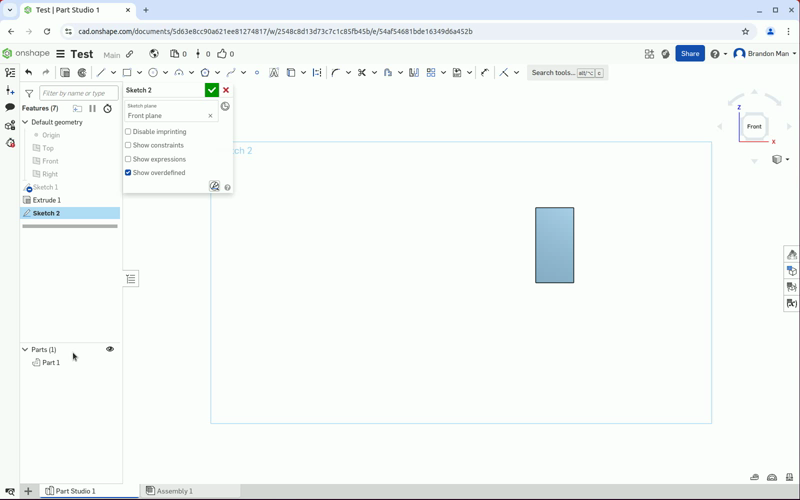
key(y)
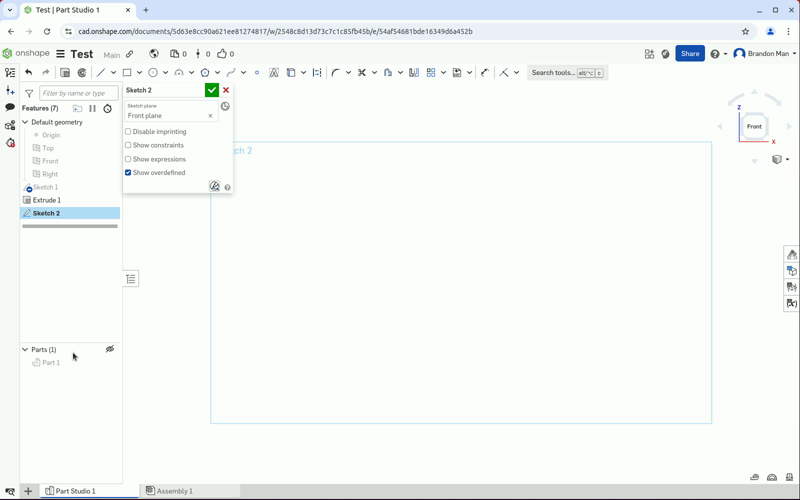
key(l)
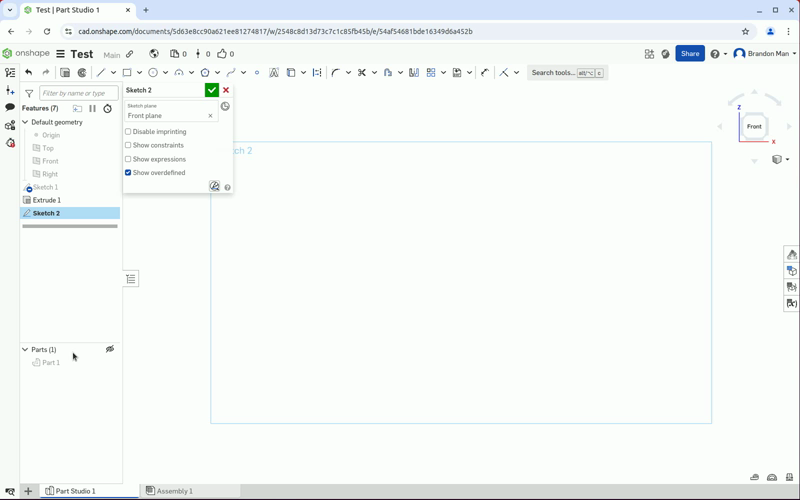
key_down(shift)
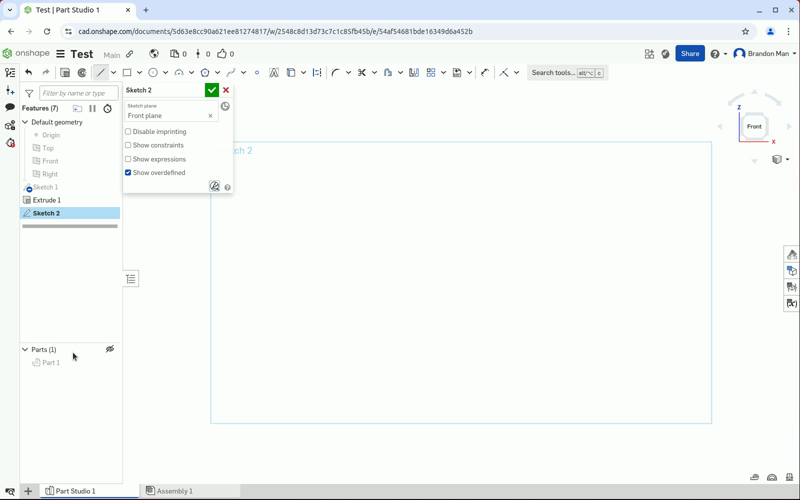
mouse_move(460, 282)
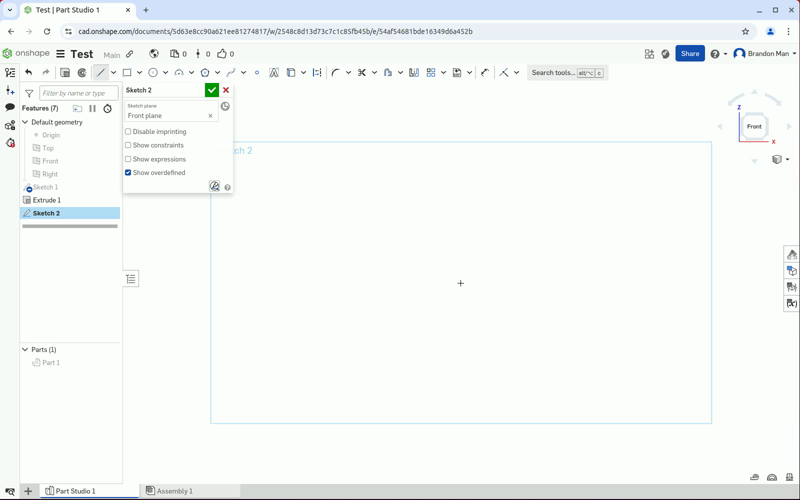
click(460, 282)
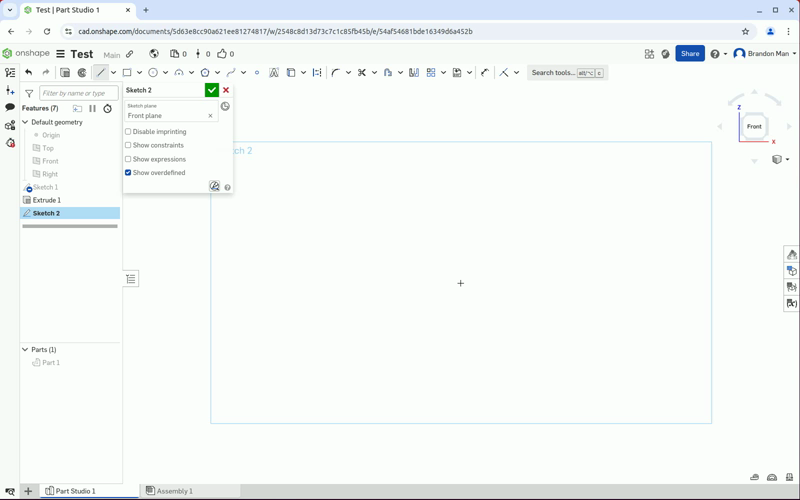
key_up(shift)
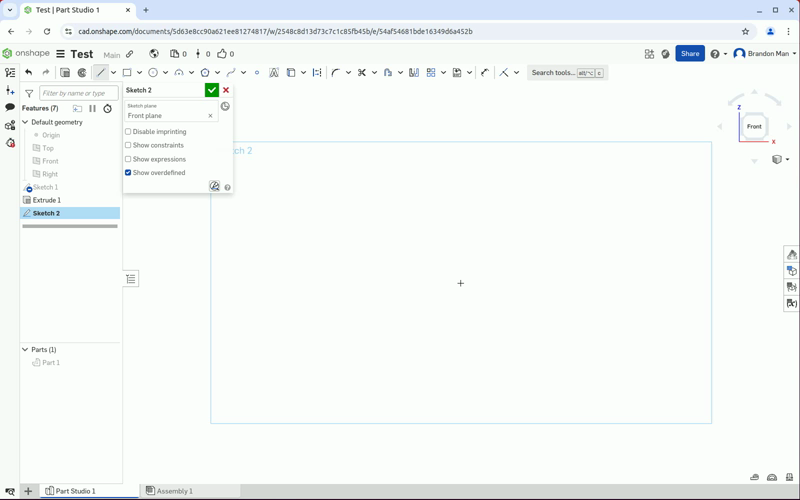
key_down(shift)
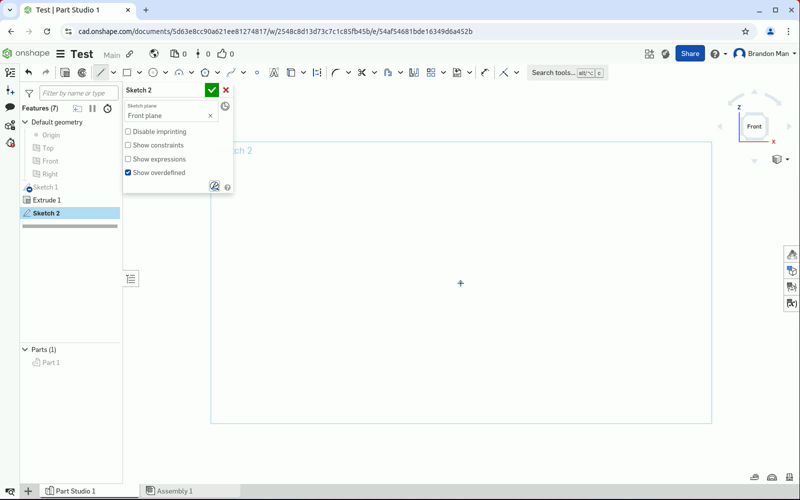
mouse_move(490, 282)
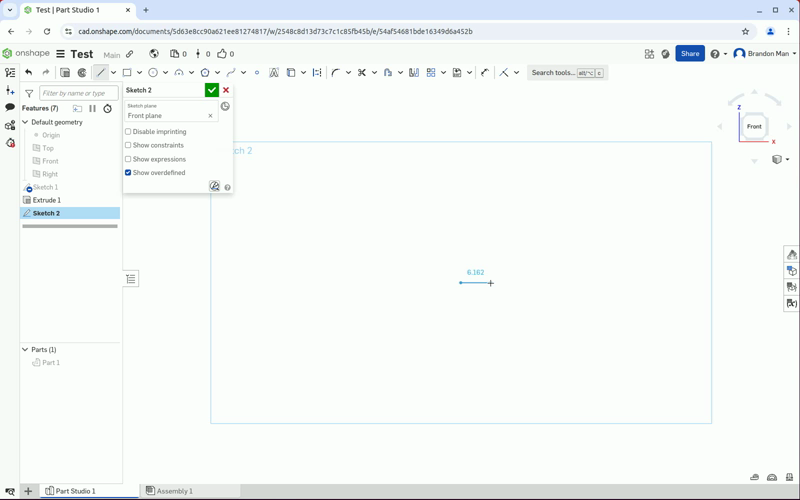
mouse_move(499, 282)
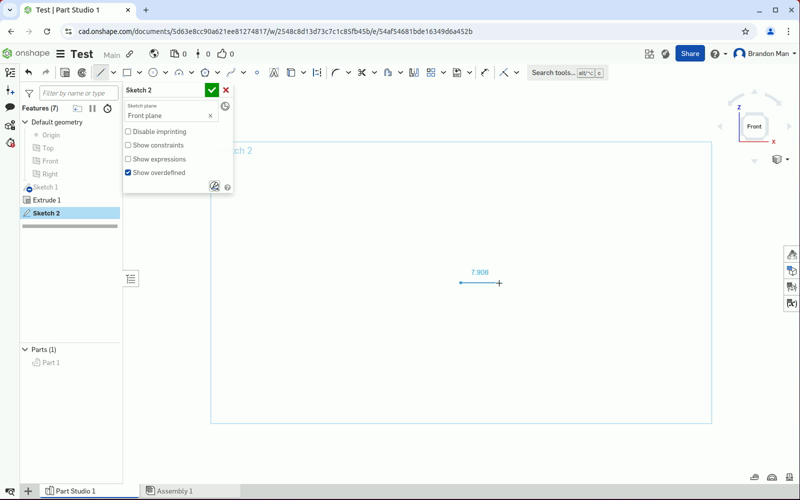
click(499, 282)
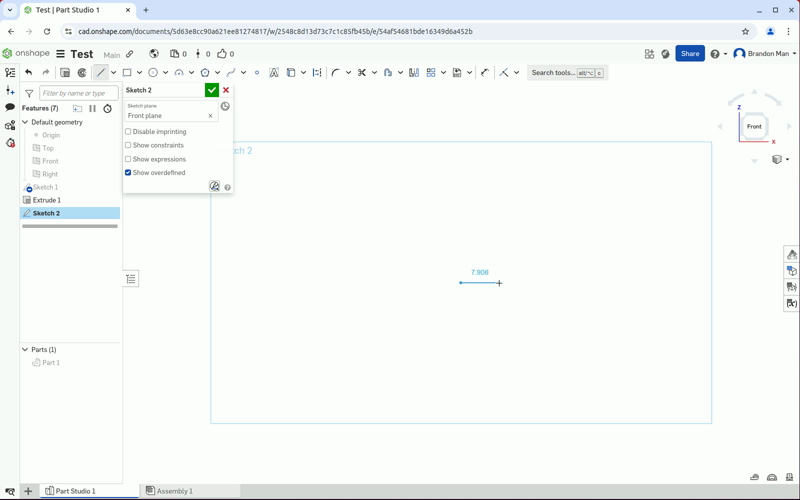
key_up(shift)
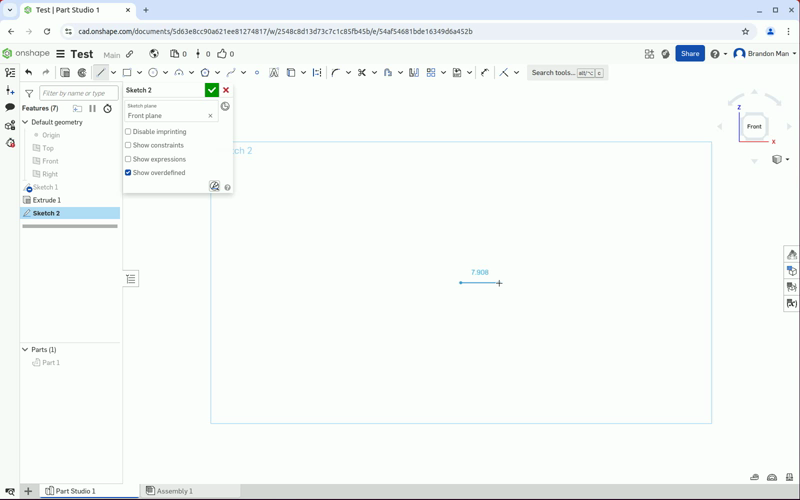
key_down(shift)
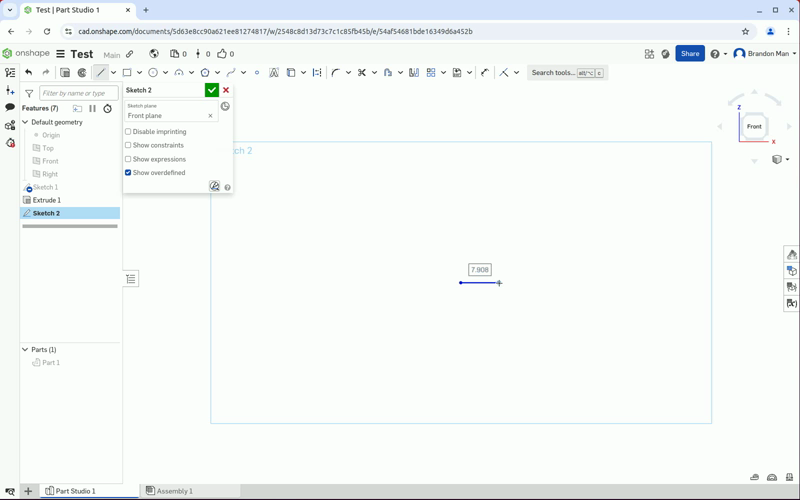
mouse_move(529, 282)
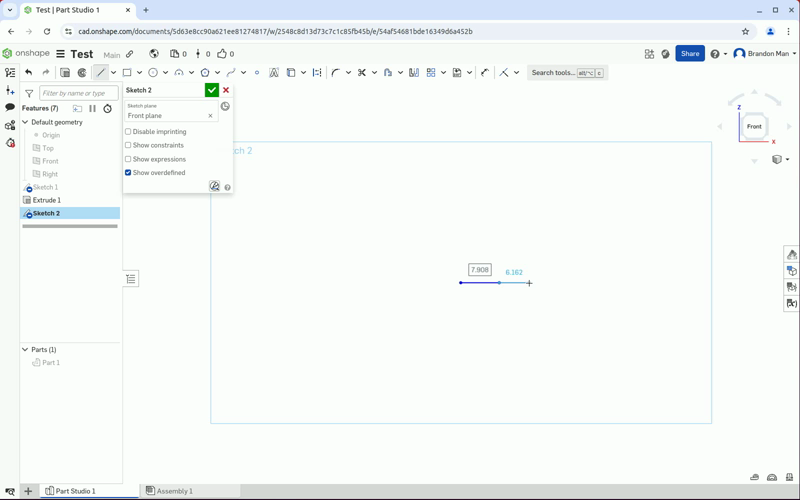
mouse_move(499, 244)
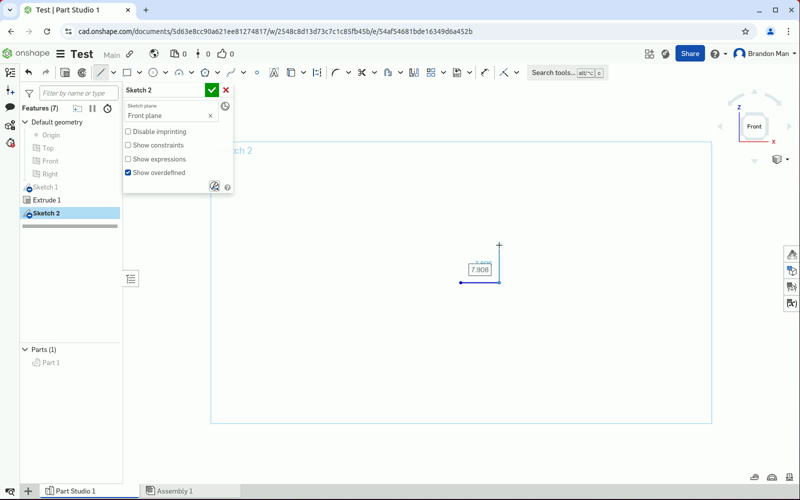
click(499, 244)
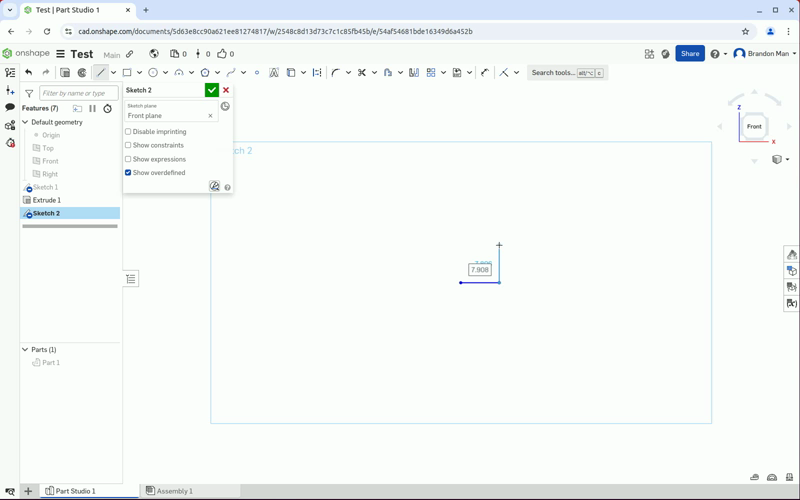
key_up(shift)
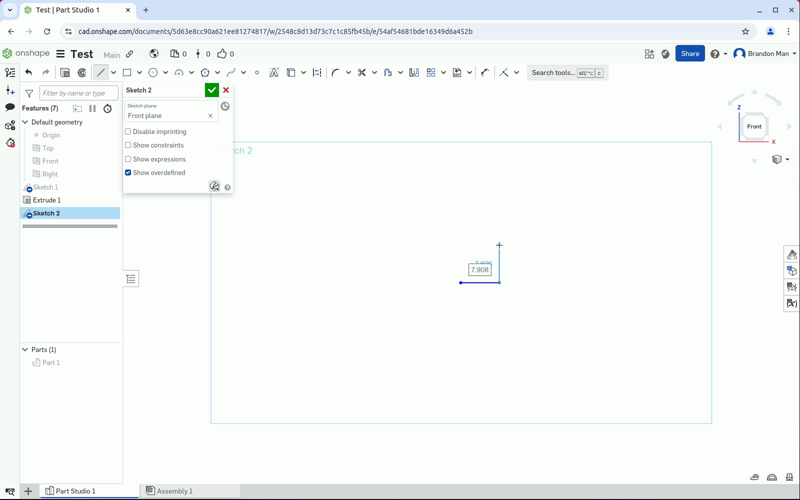
key_down(shift)
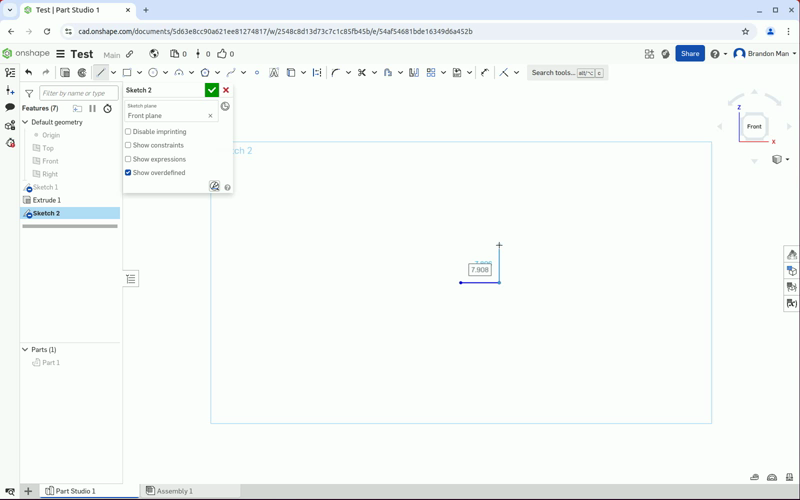
mouse_move(529, 244)
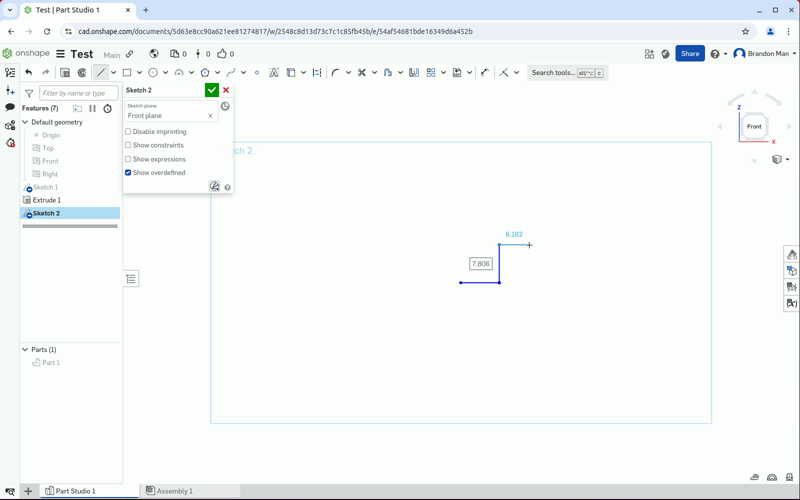
mouse_move(460, 244)
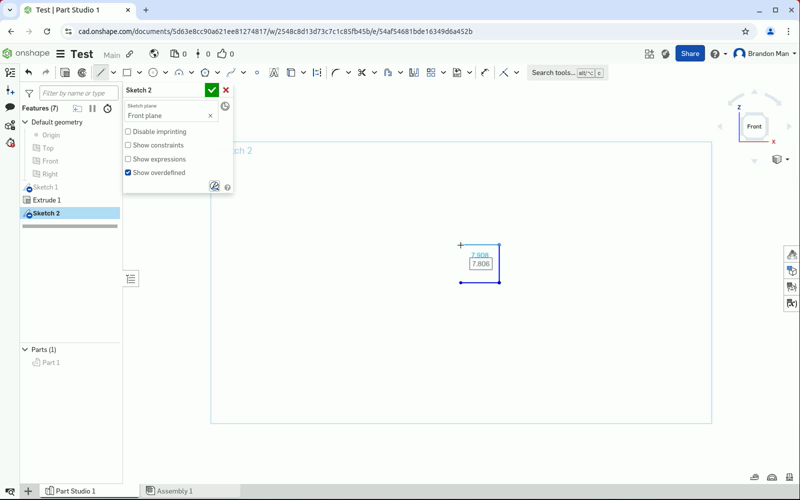
click(460, 244)
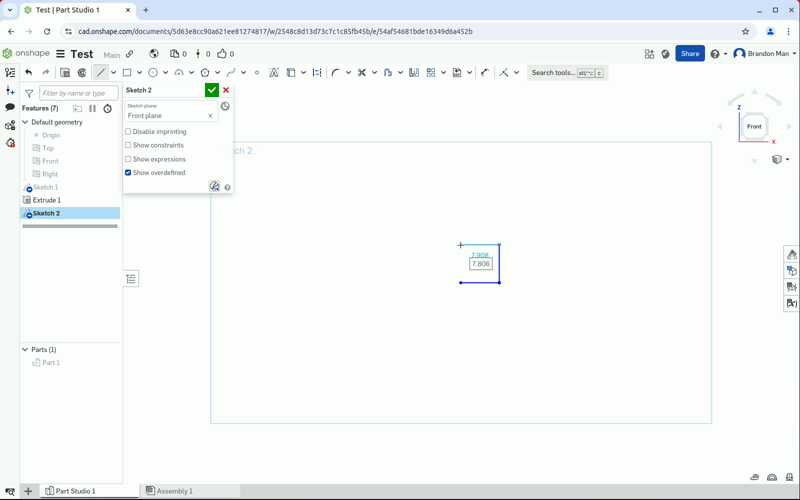
key_up(shift)
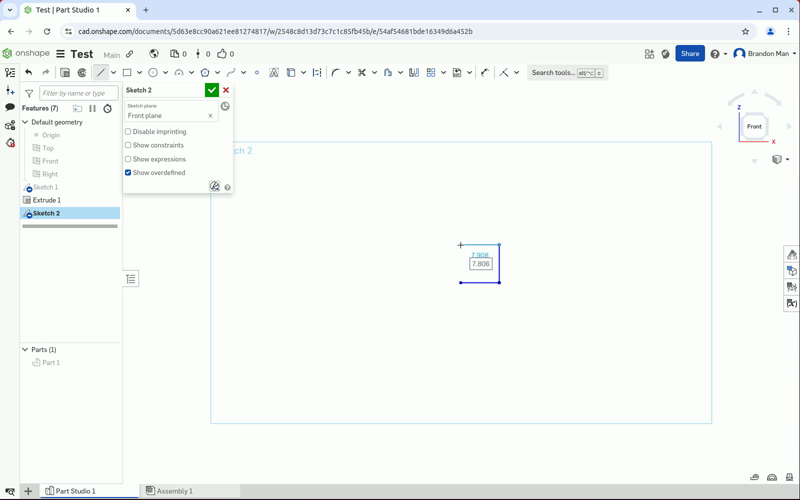
mouse_move(490, 244)
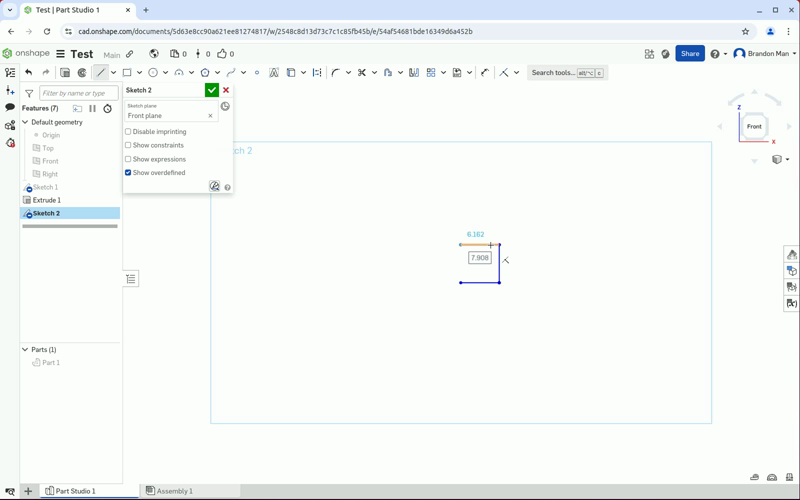
key_down(shift)
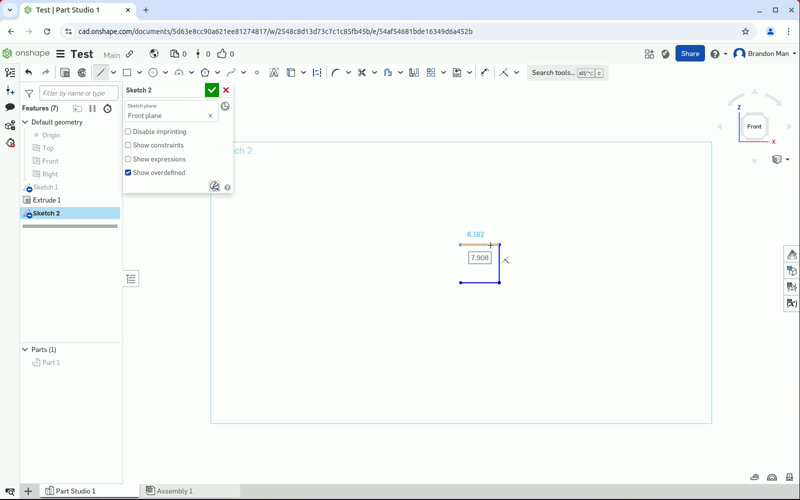
mouse_move(460, 282)
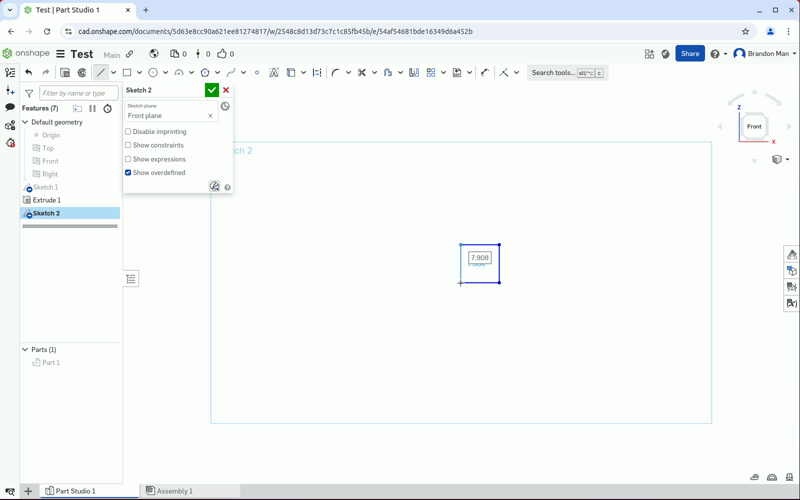
key_up(shift)
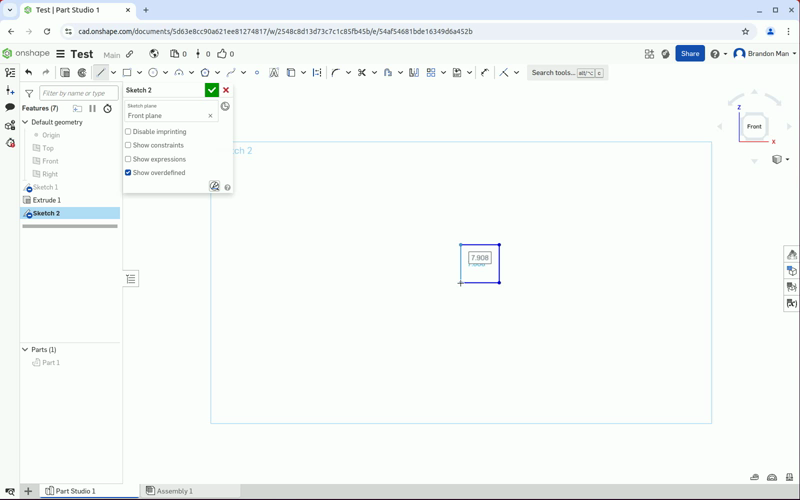
click(460, 282)
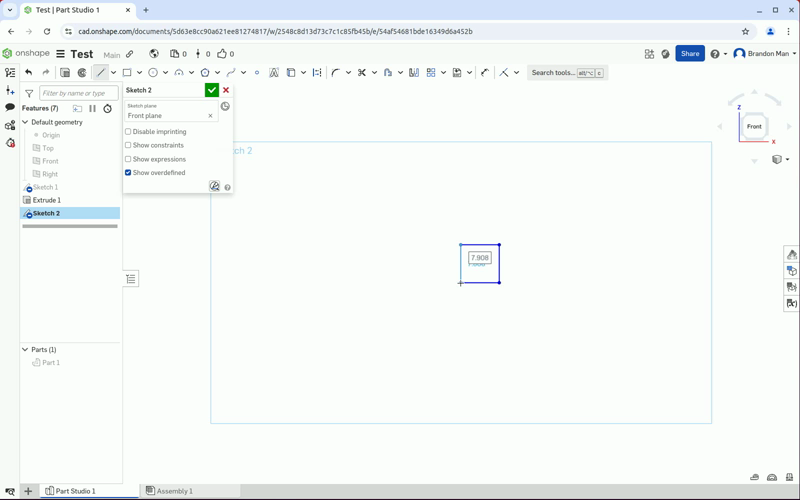
key(esc)
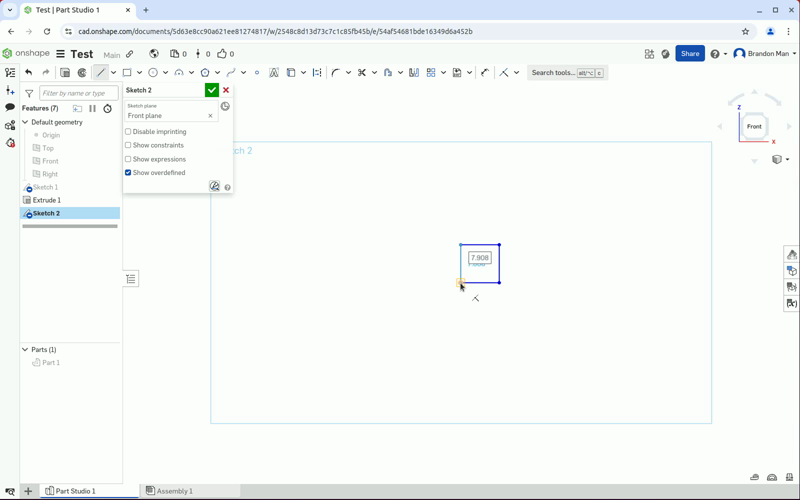
mouse_move(470, 265)
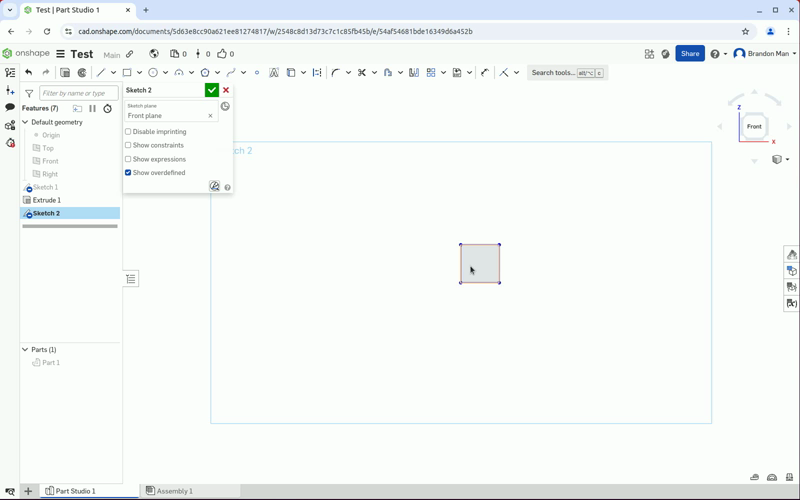
scroll(6)
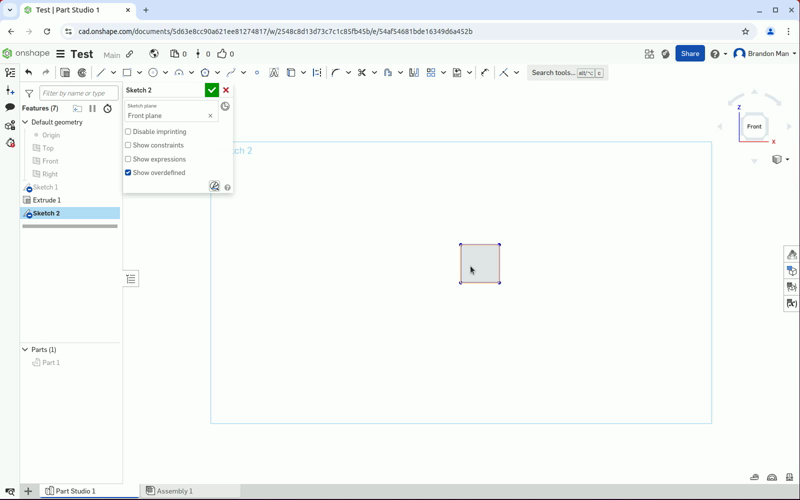
scroll(6)
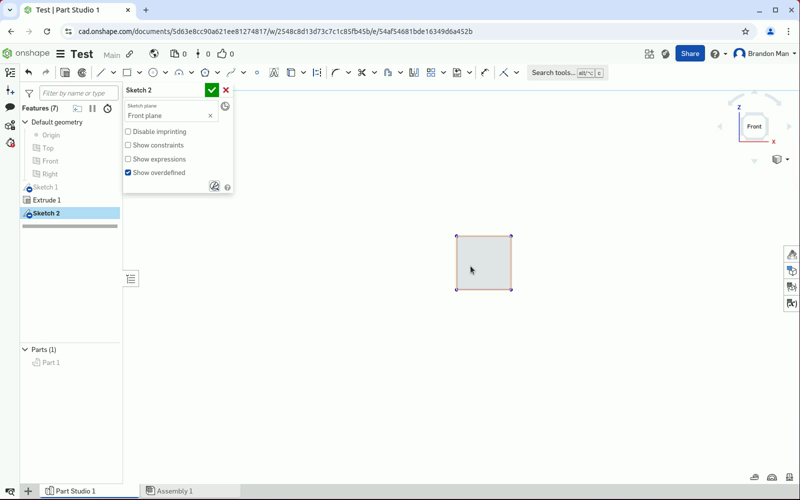
scroll(6)
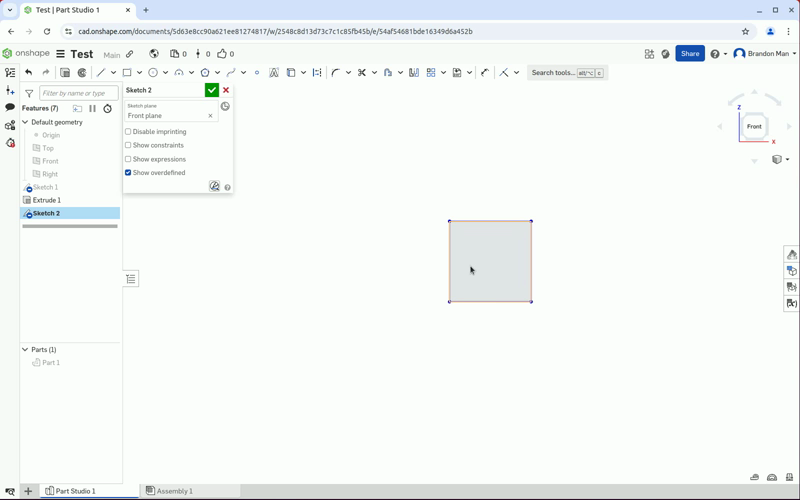
scroll(6)
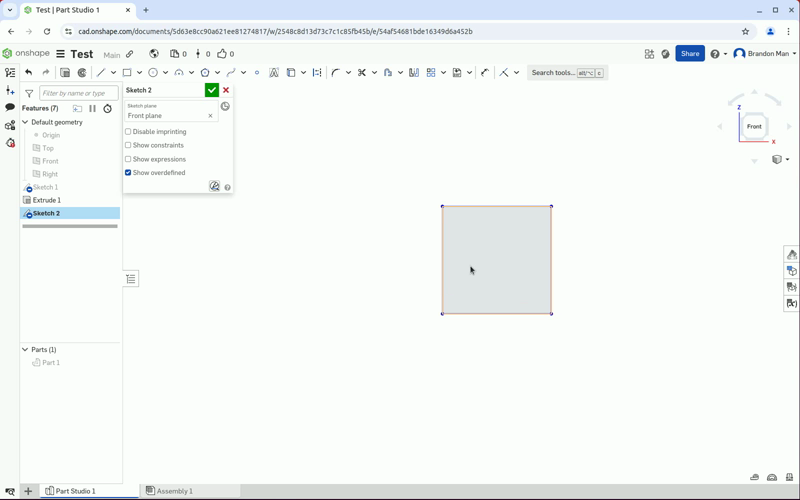
scroll(6)
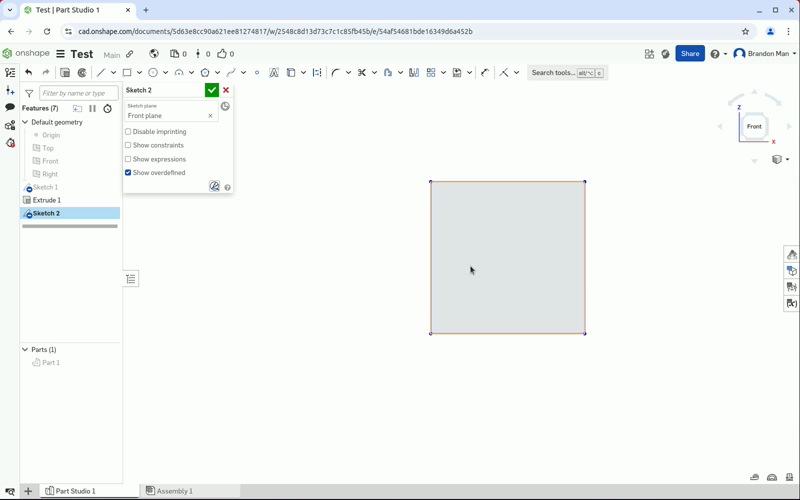
scroll(6)
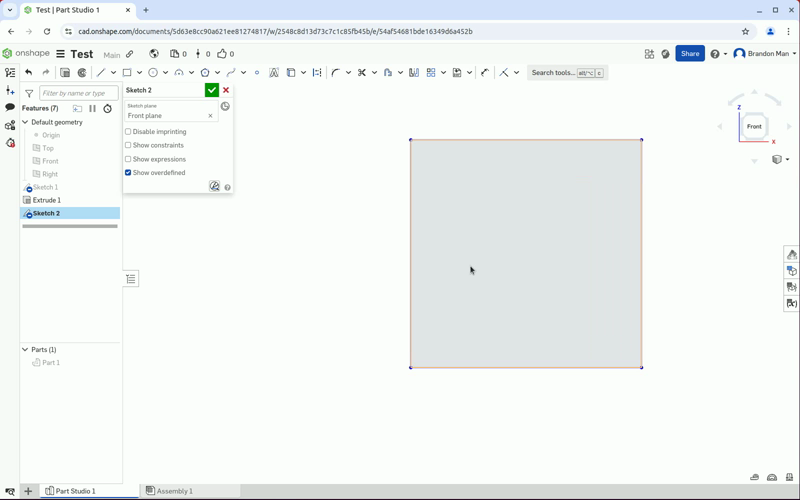
scroll(6)
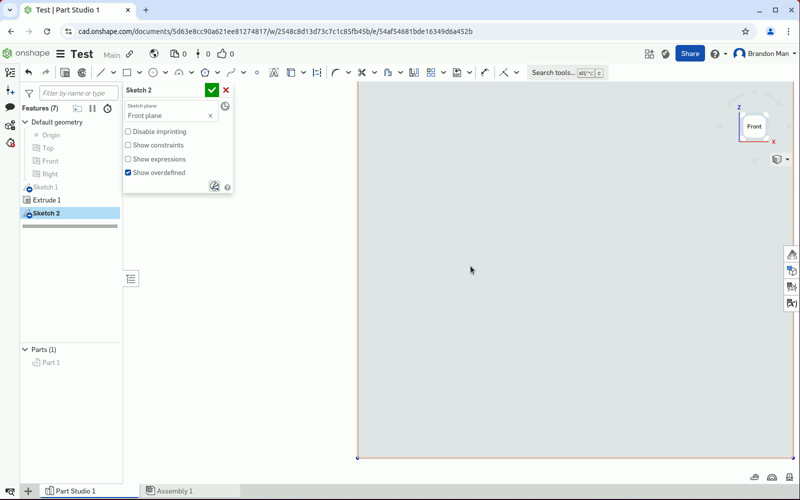
click(470, 265)
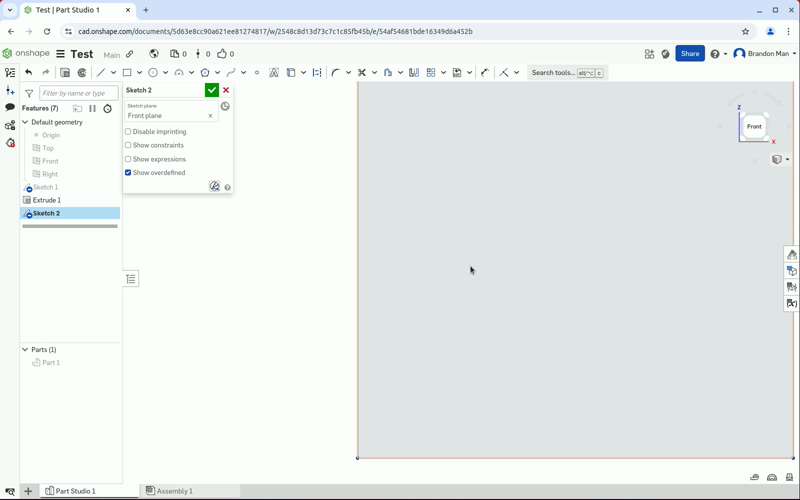
scroll(-6)
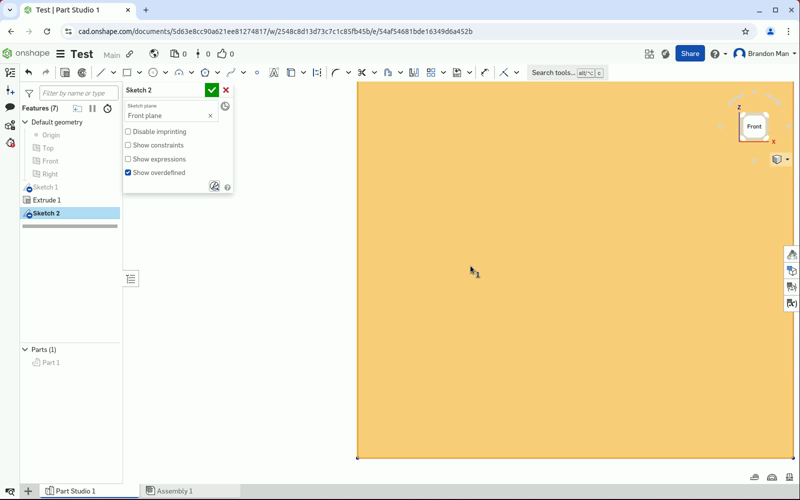
scroll(-6)
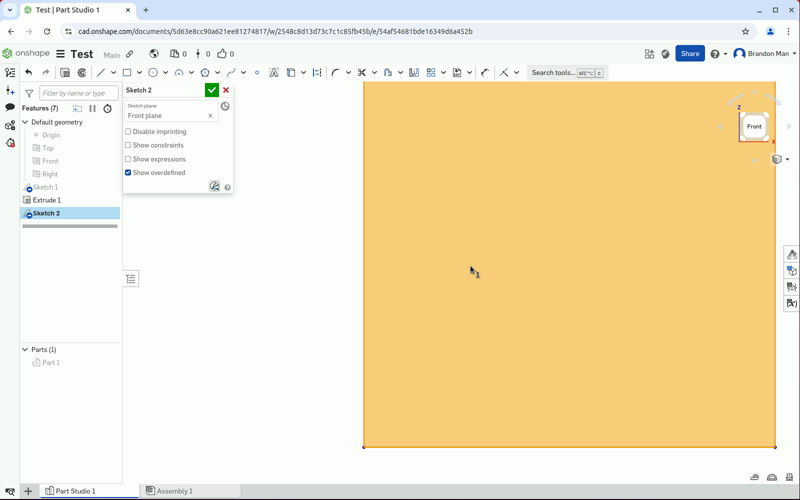
scroll(-6)
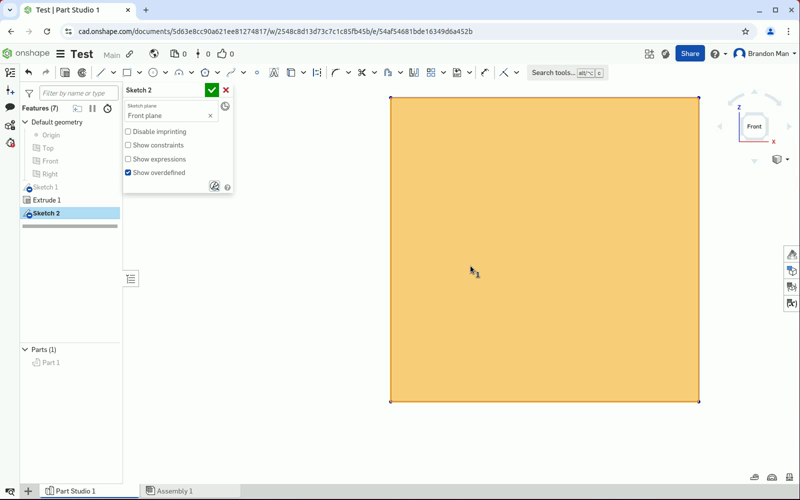
scroll(-6)
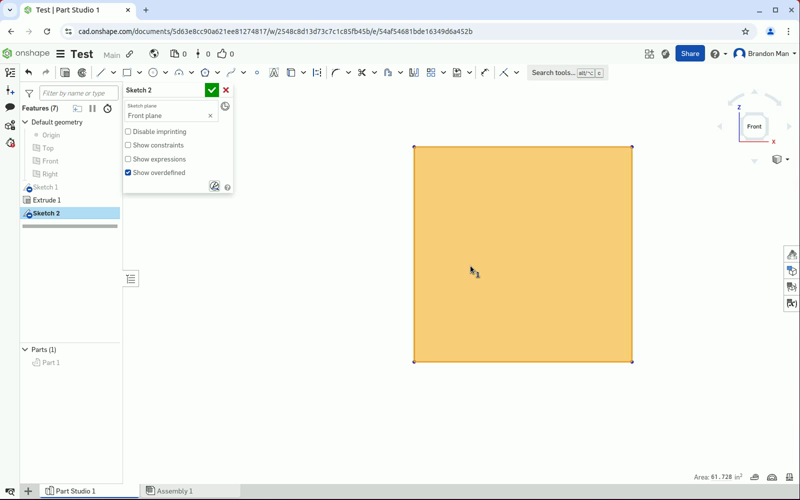
scroll(-6)
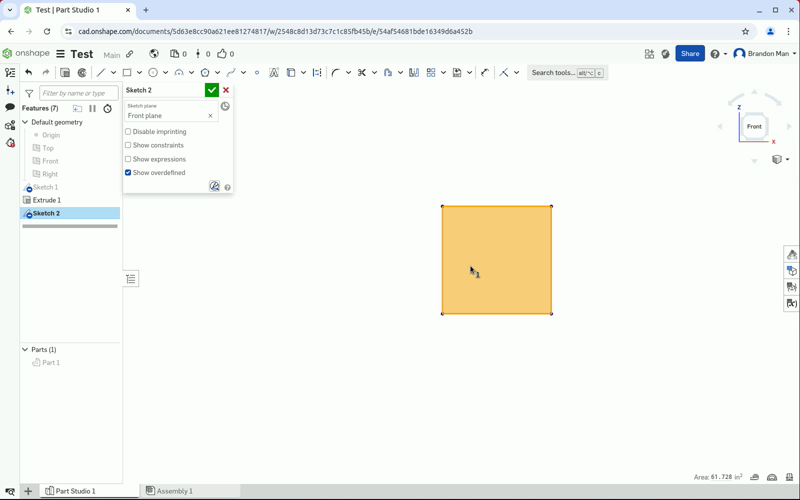
scroll(-6)
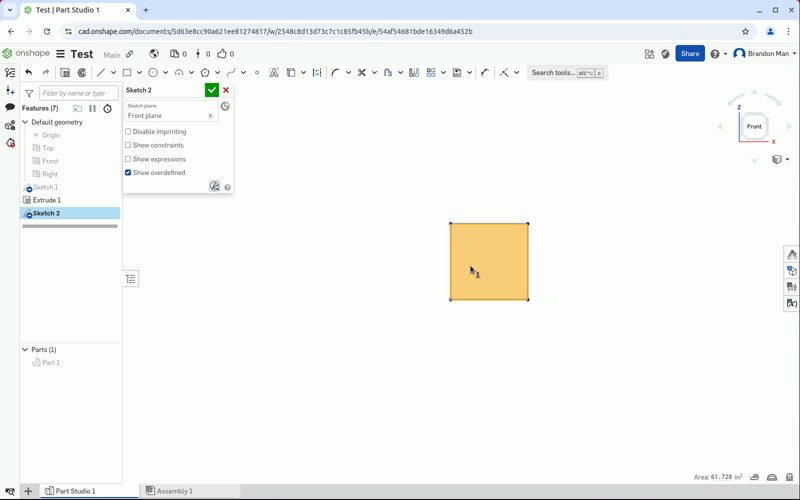
scroll(-6)
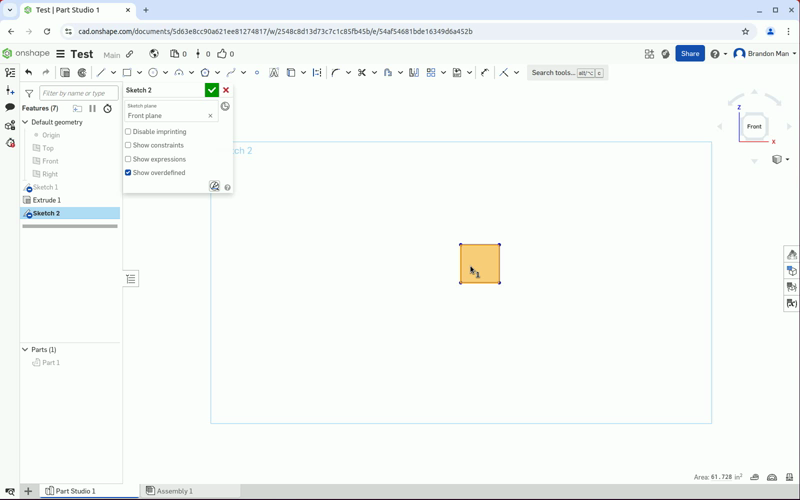
mouse_move(73, 352)
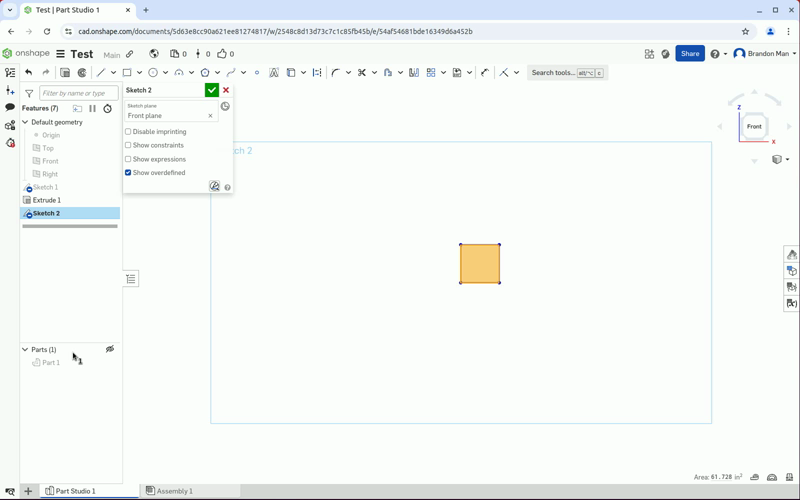
key(shift+y)
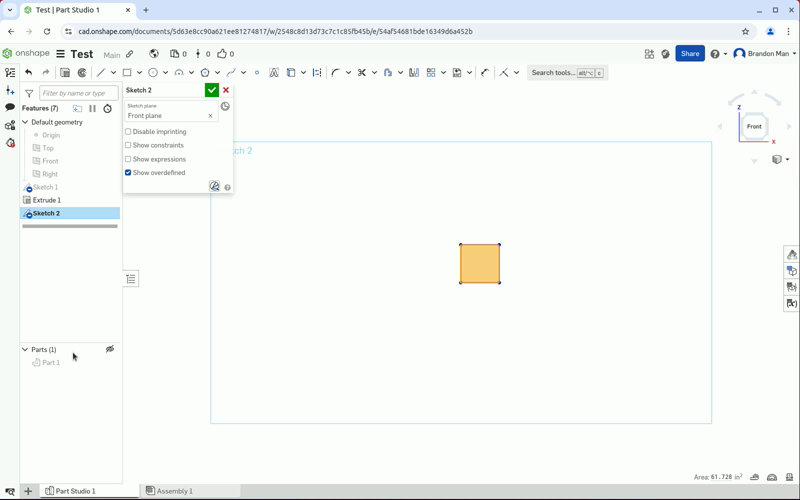
key(shift+e)
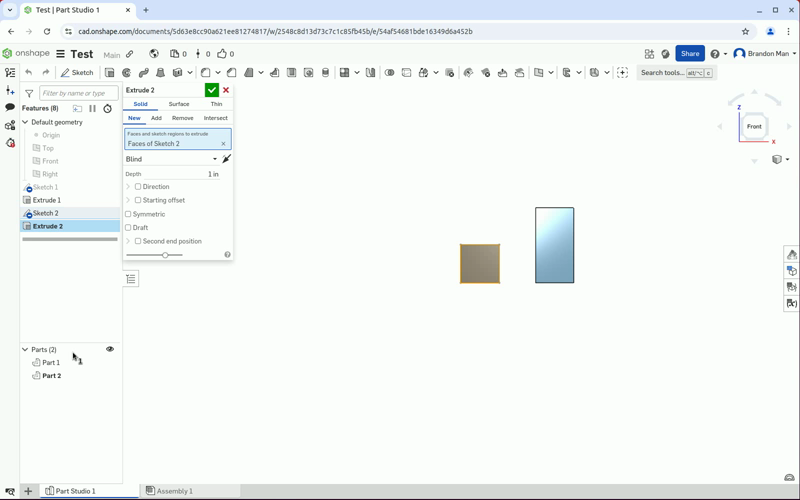
mouse_move(143, 106)
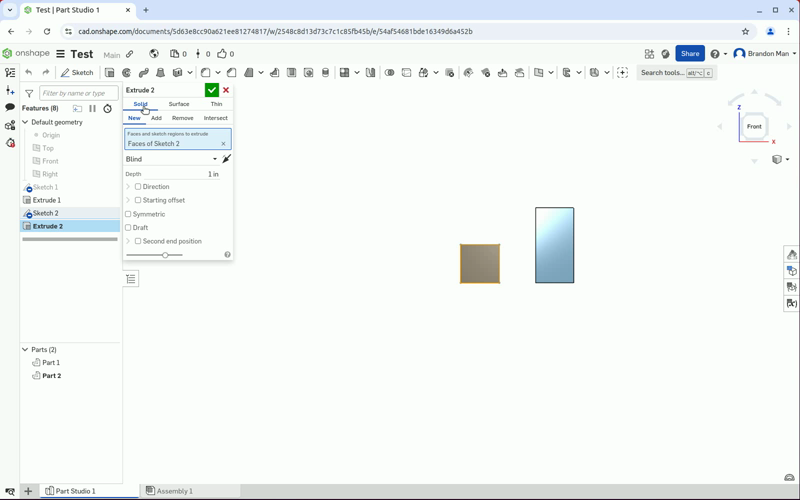
click(143, 106)
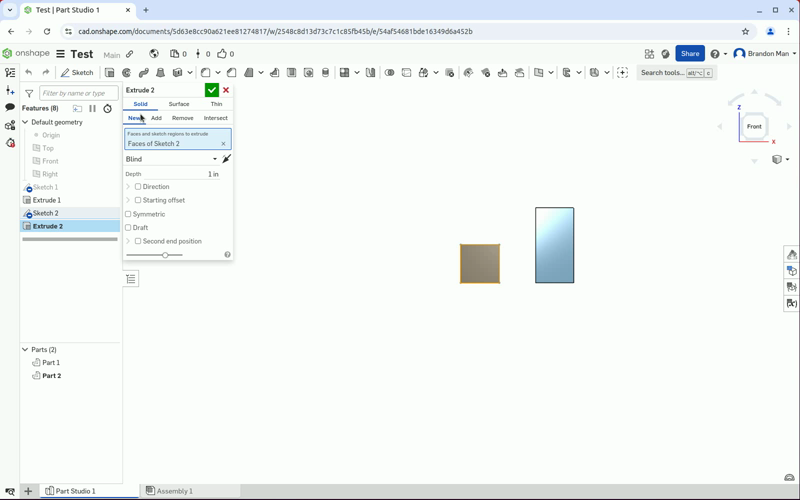
mouse_move(137, 120)
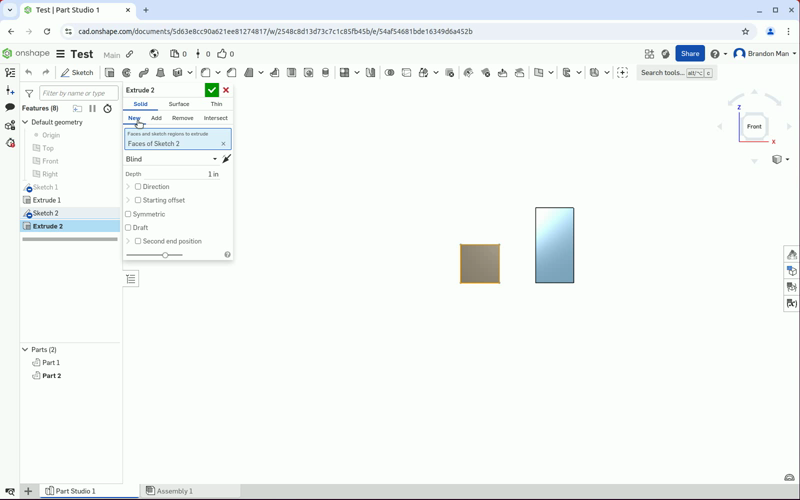
click(137, 120)
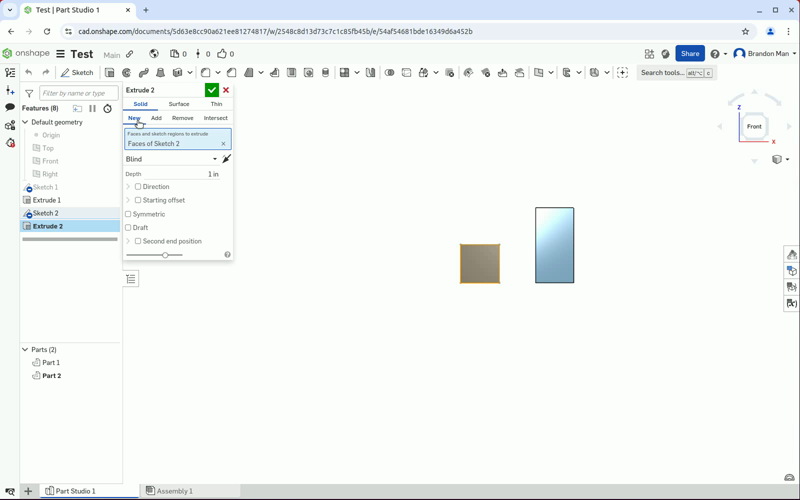
key(tab, 4)
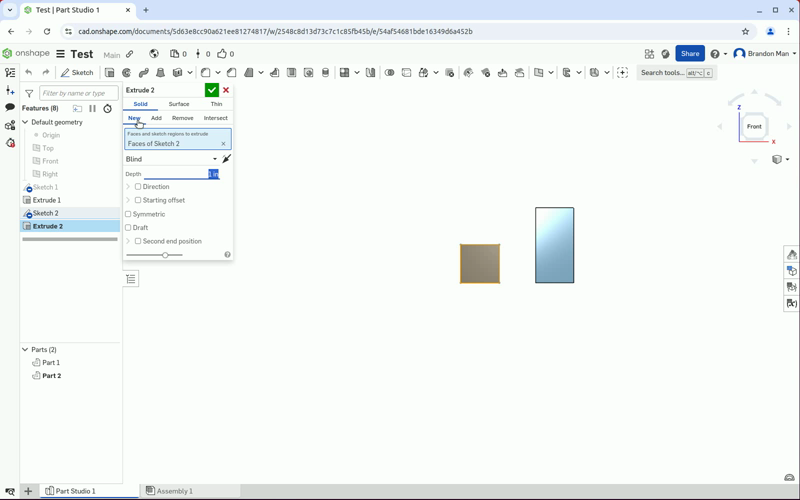
text(15.405)
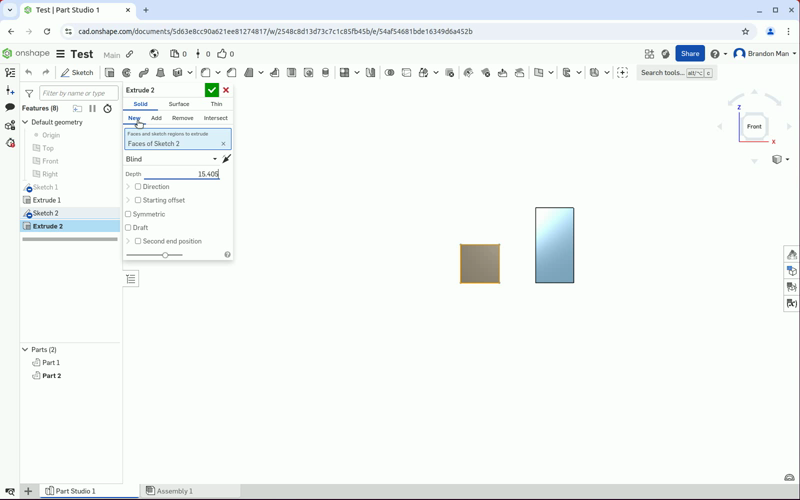
key(enter)
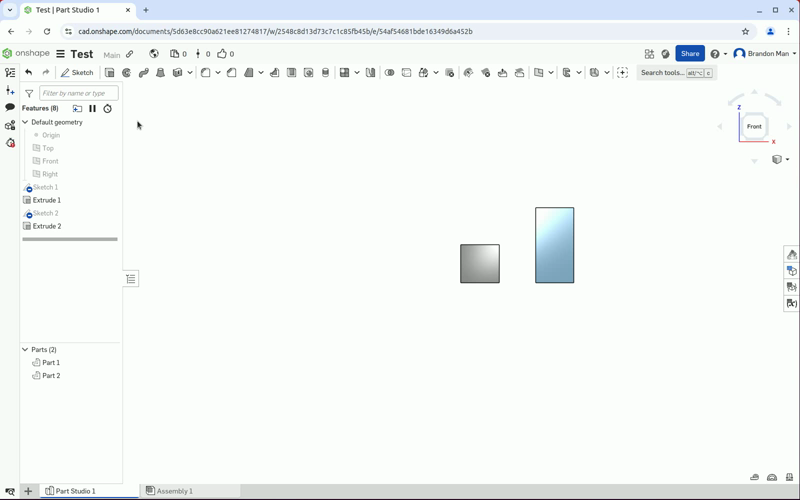
key(shift+h)
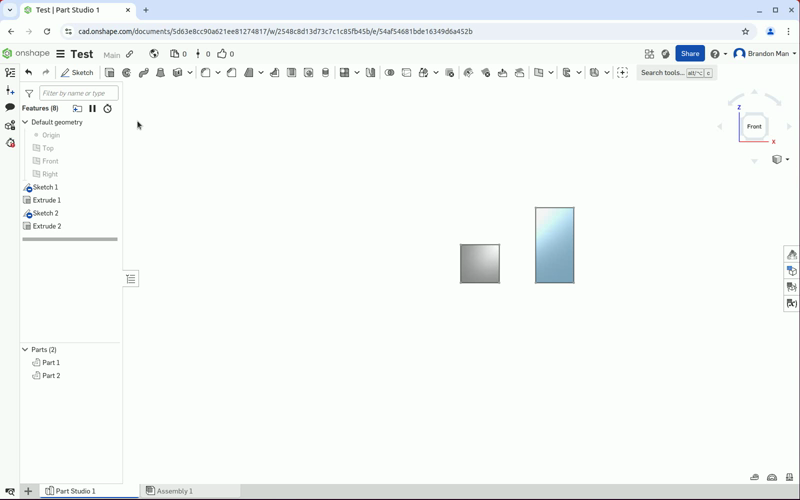
key(shift+h)
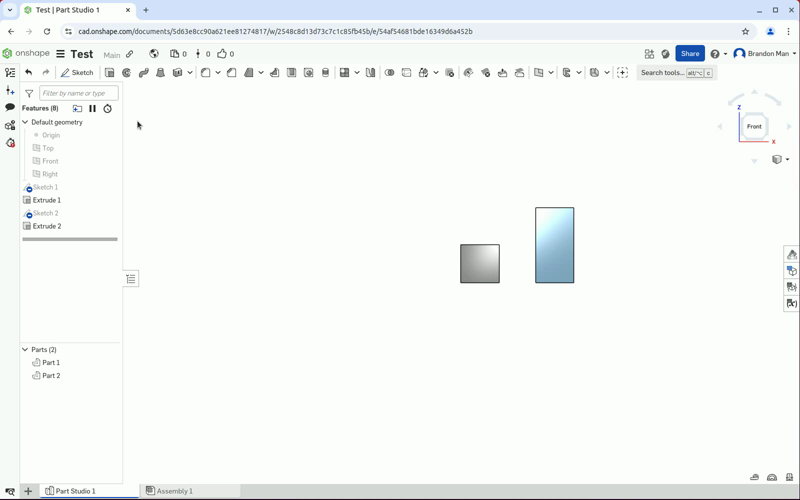
mouse_move(73, 189)
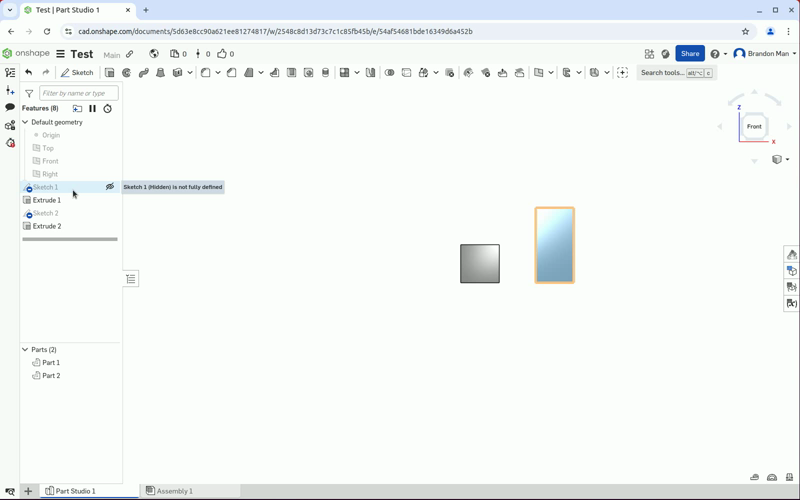
click(73, 189)
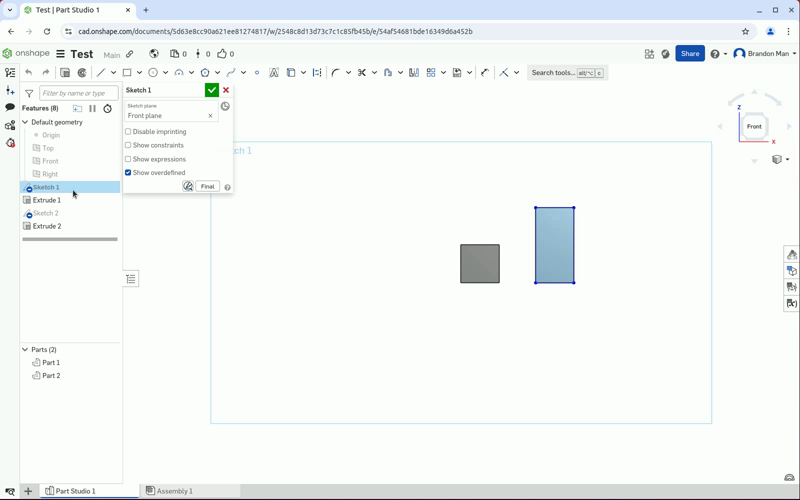
mouse_move(229, 92)
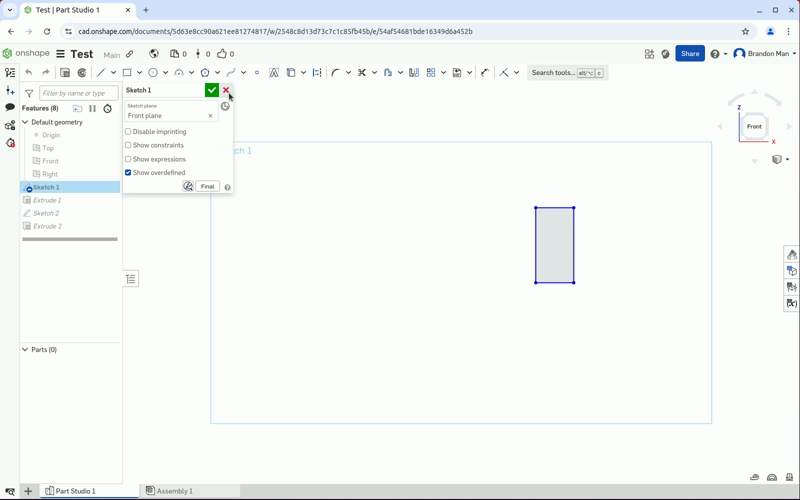
click(229, 92)
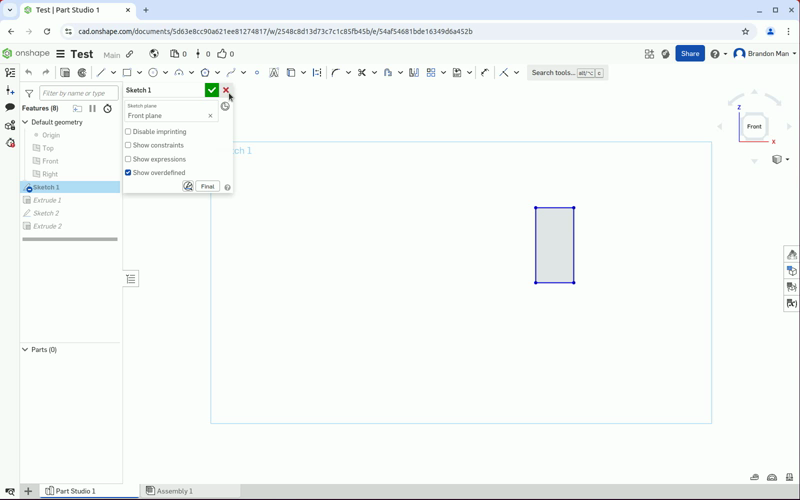
key(shift+s)
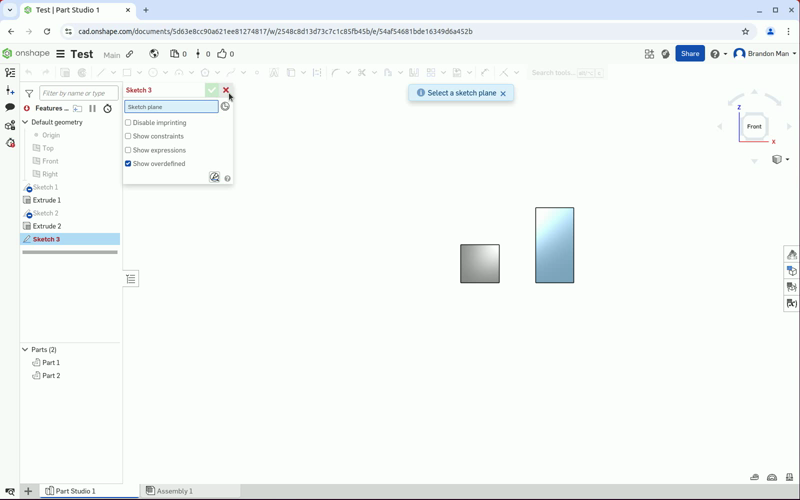
mouse_move(73, 163)
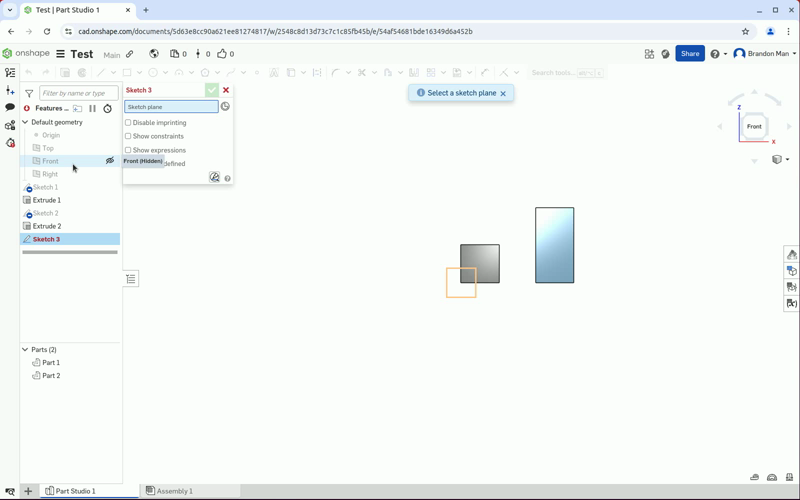
click(73, 163)
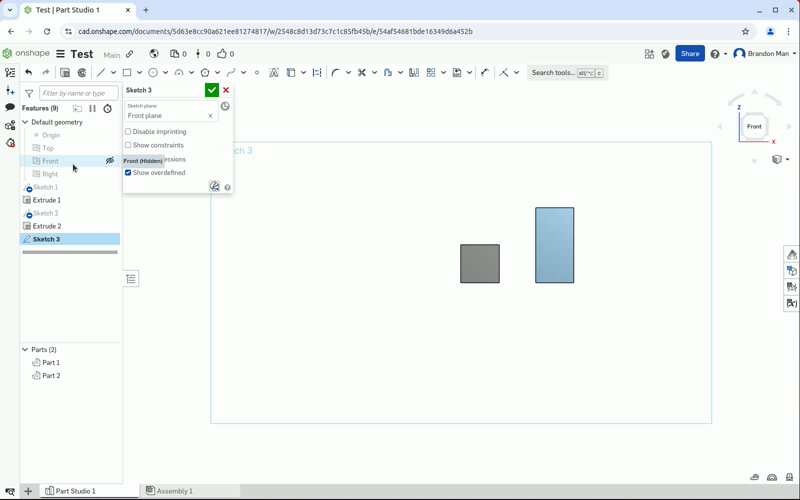
mouse_move(73, 352)
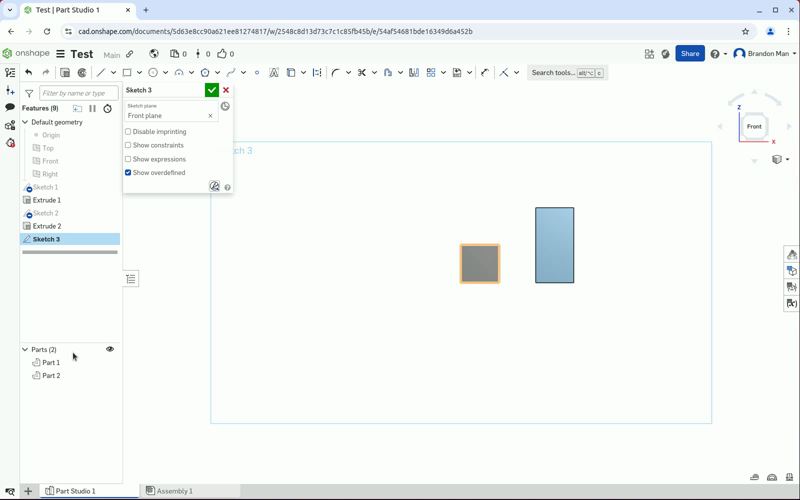
key(y)
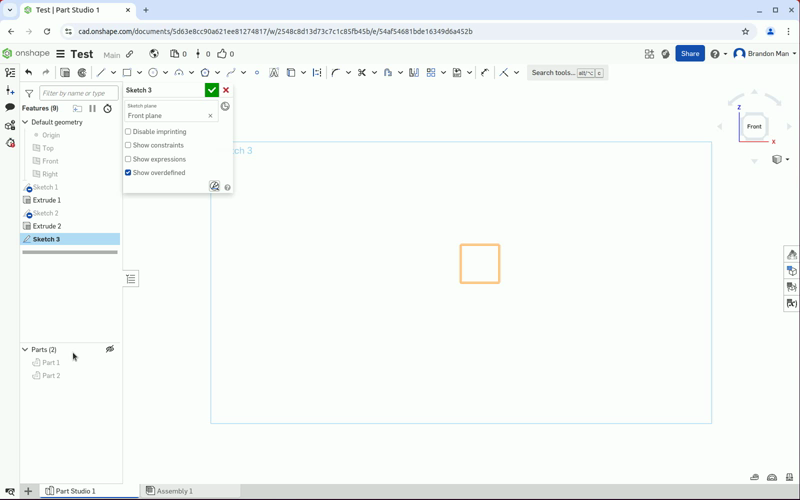
key(l)
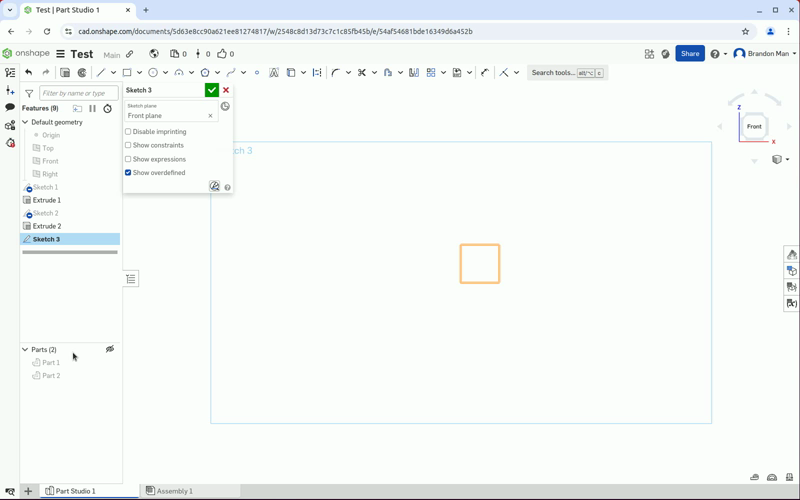
key_down(shift)
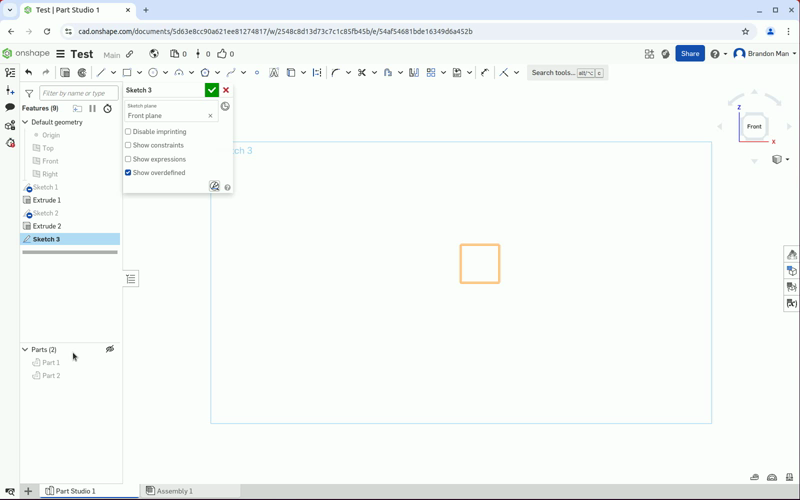
mouse_move(498, 282)
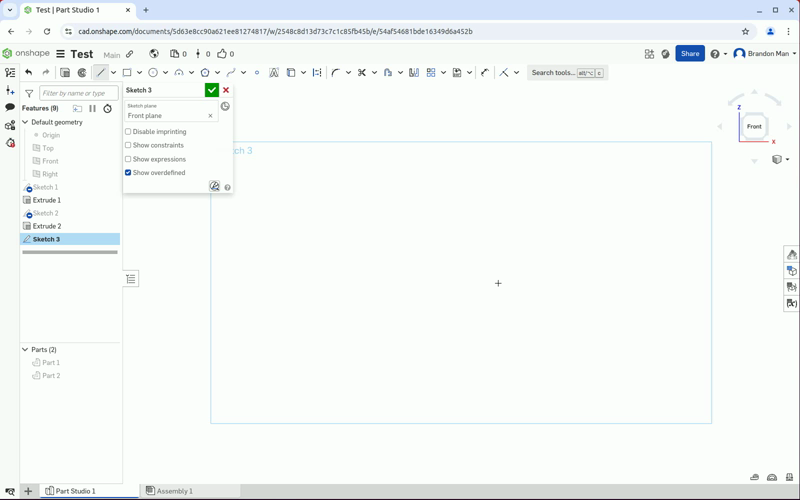
click(498, 282)
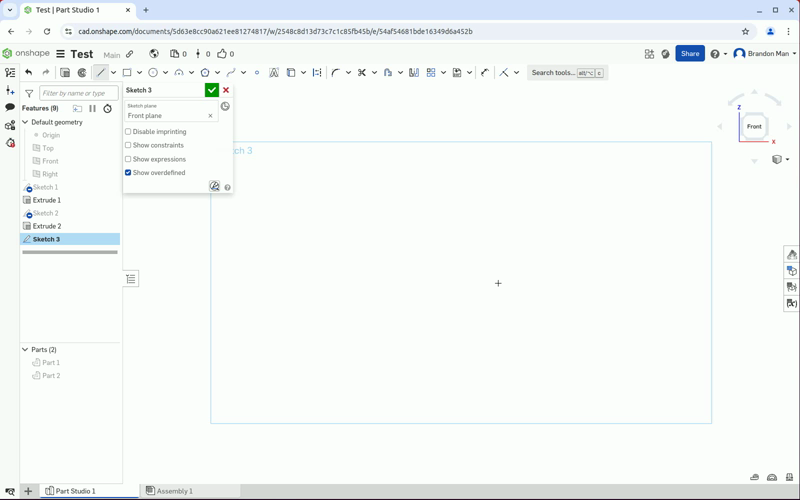
key_up(shift)
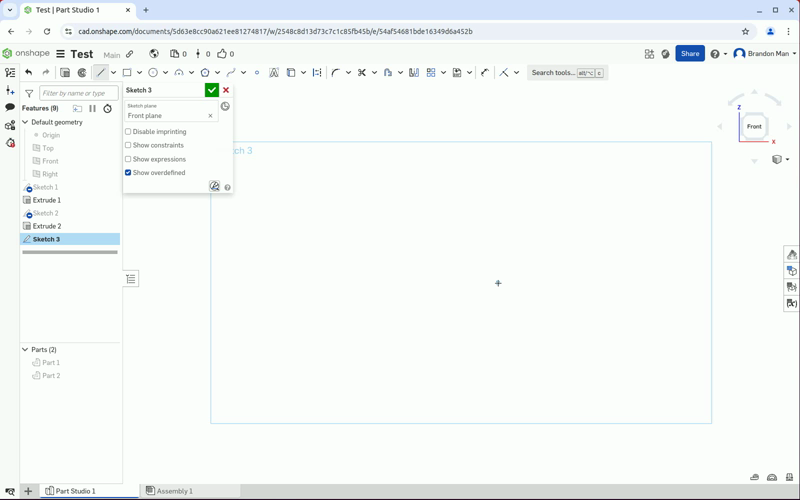
key_down(shift)
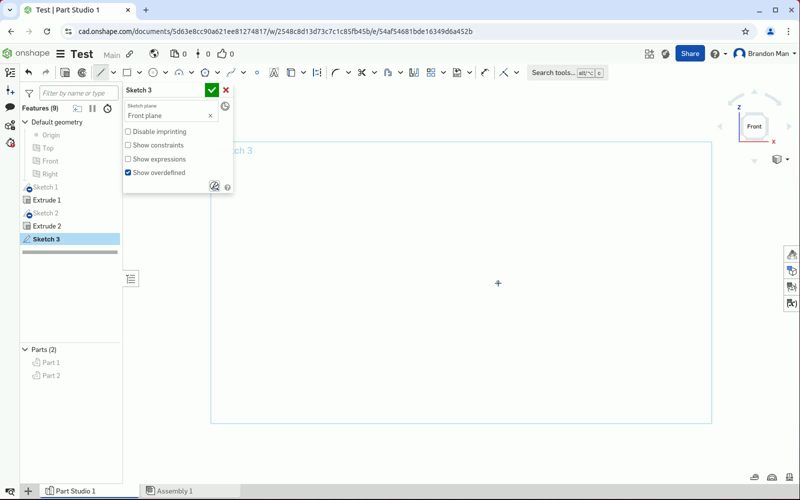
mouse_move(528, 282)
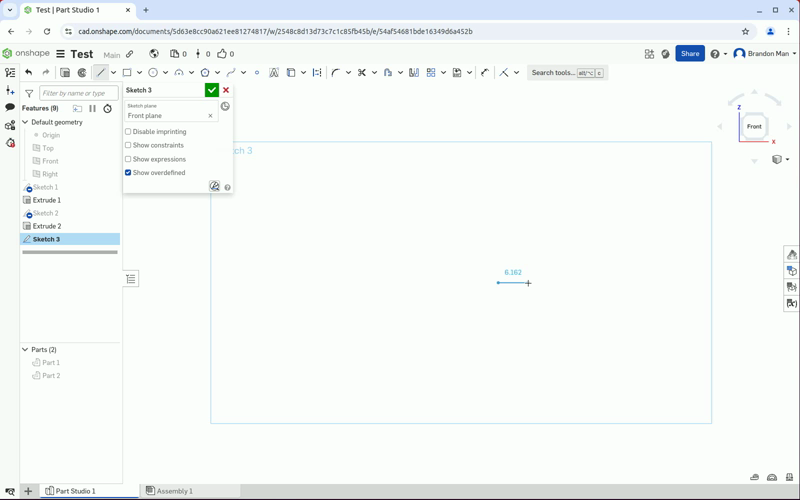
mouse_move(536, 282)
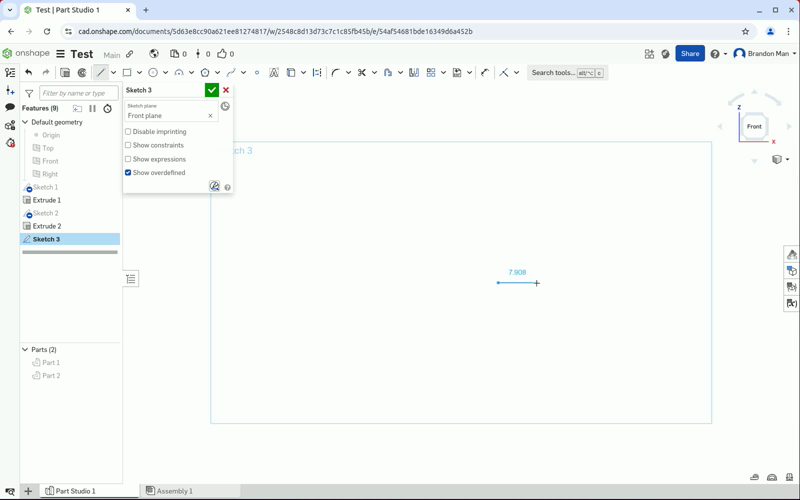
click(536, 282)
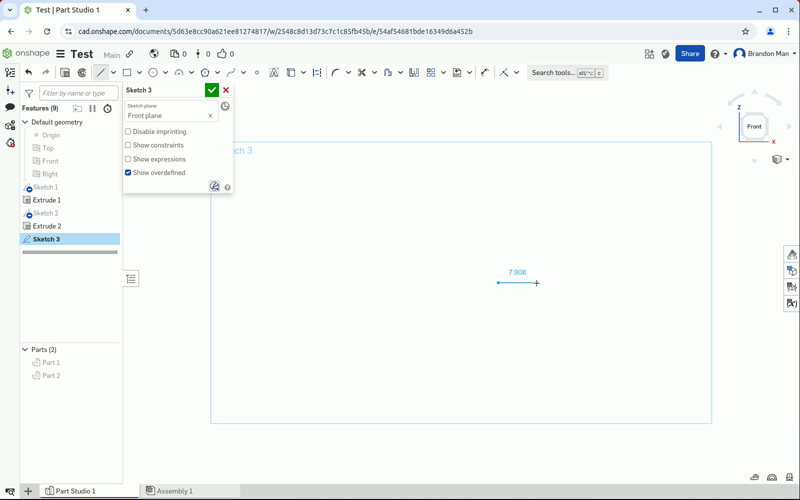
key_up(shift)
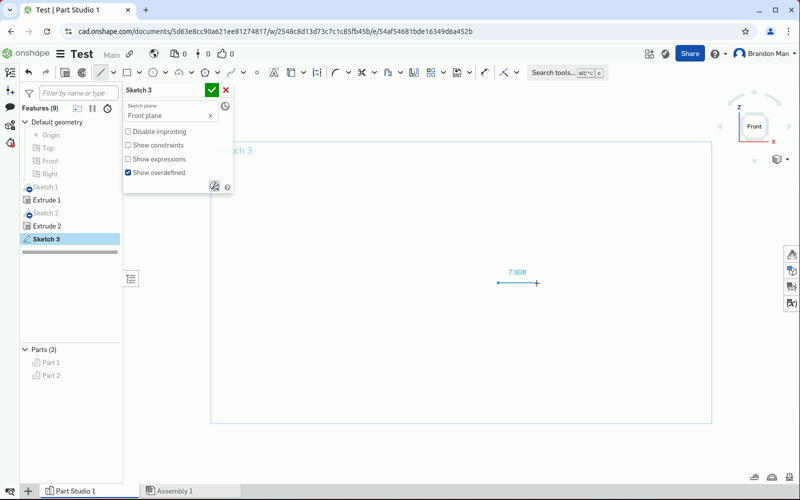
key_down(shift)
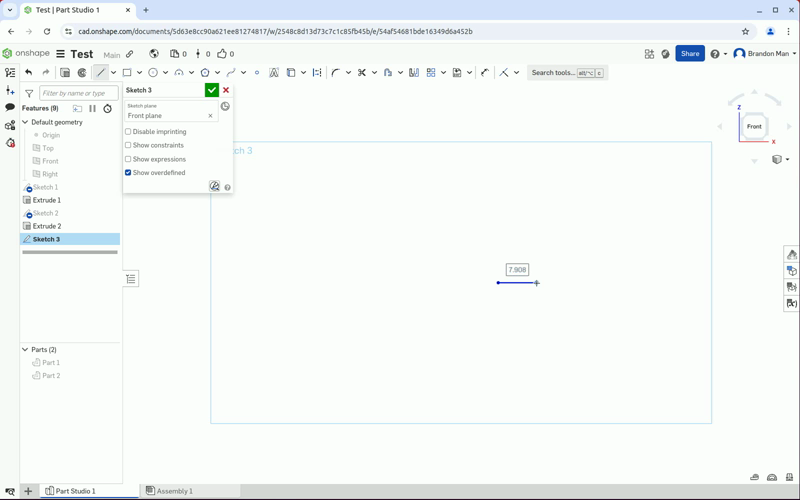
mouse_move(566, 282)
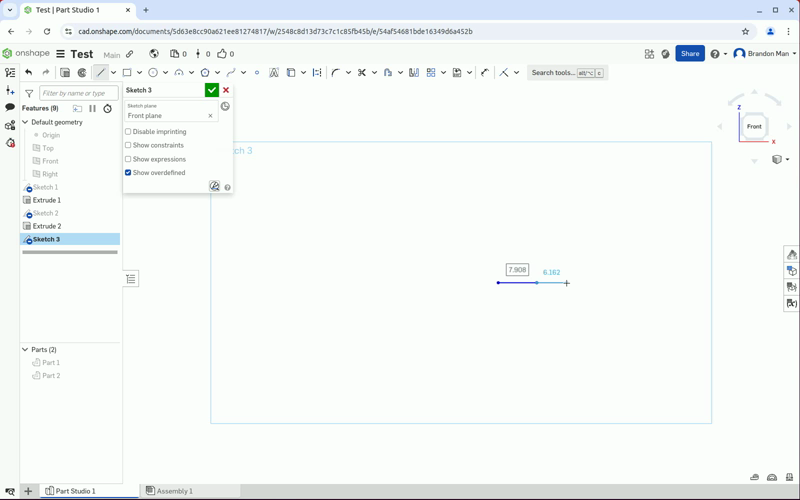
mouse_move(536, 244)
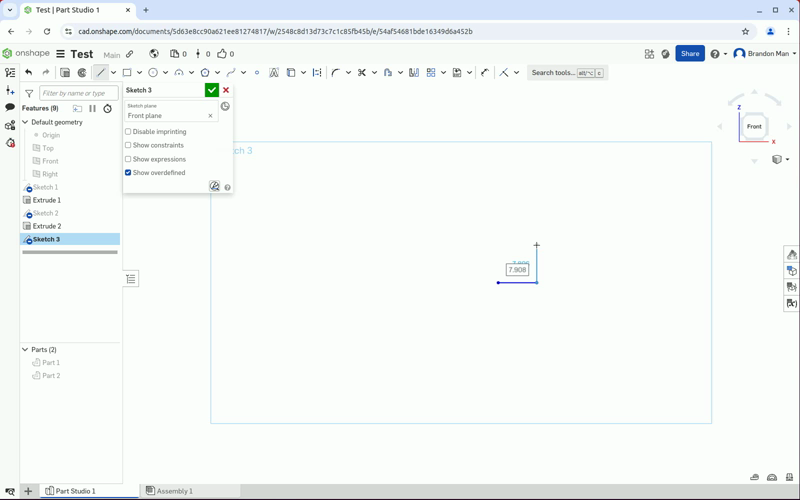
click(536, 244)
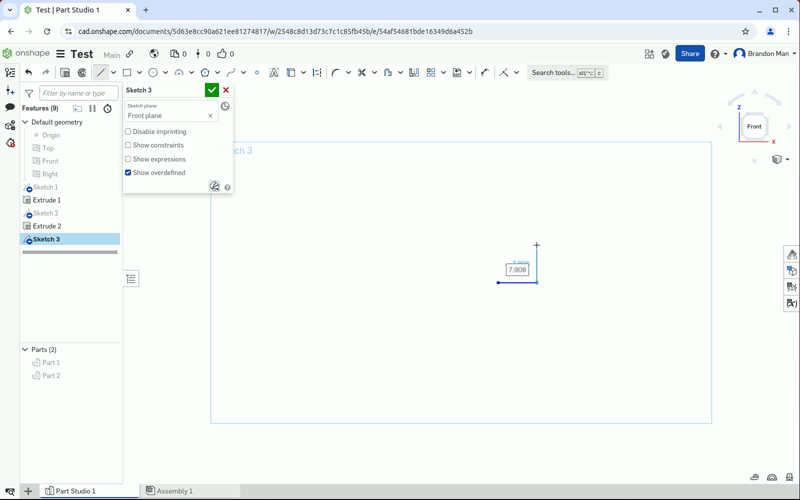
key_up(shift)
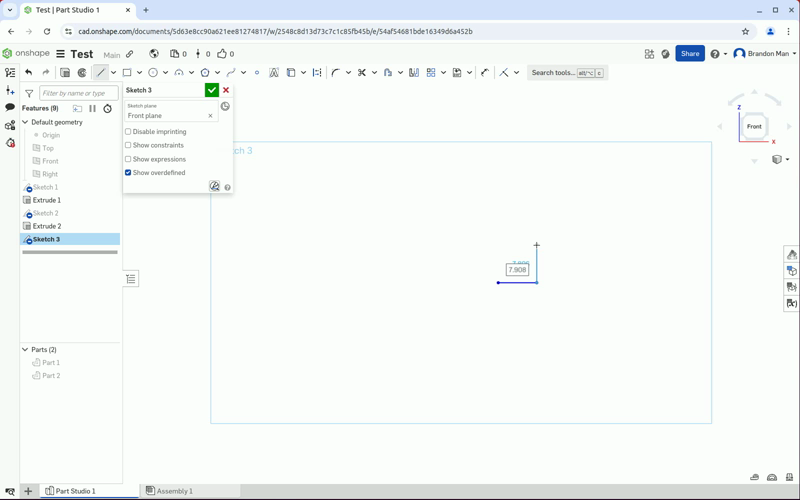
key_down(shift)
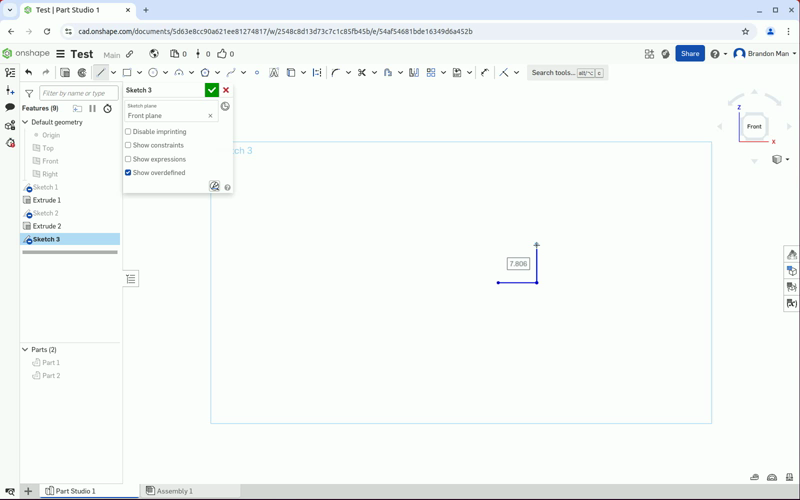
mouse_move(566, 244)
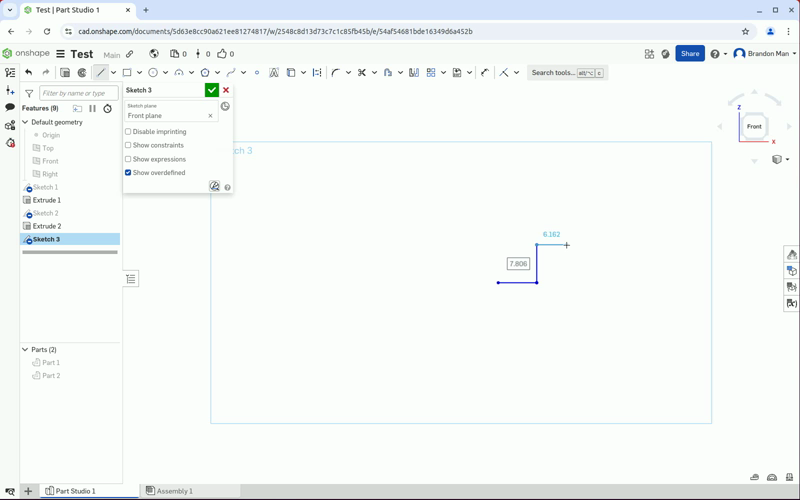
mouse_move(498, 244)
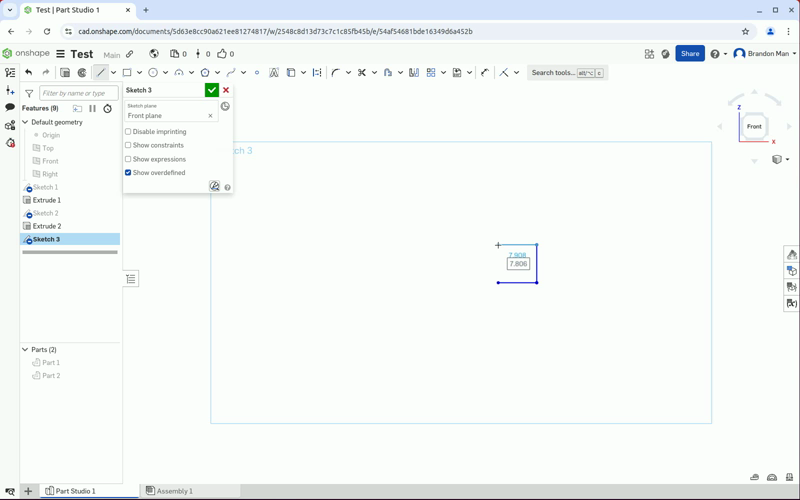
click(498, 244)
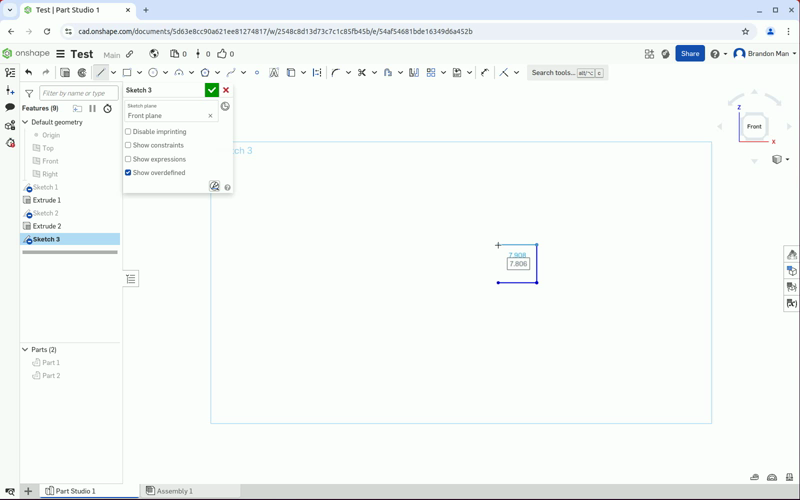
key_up(shift)
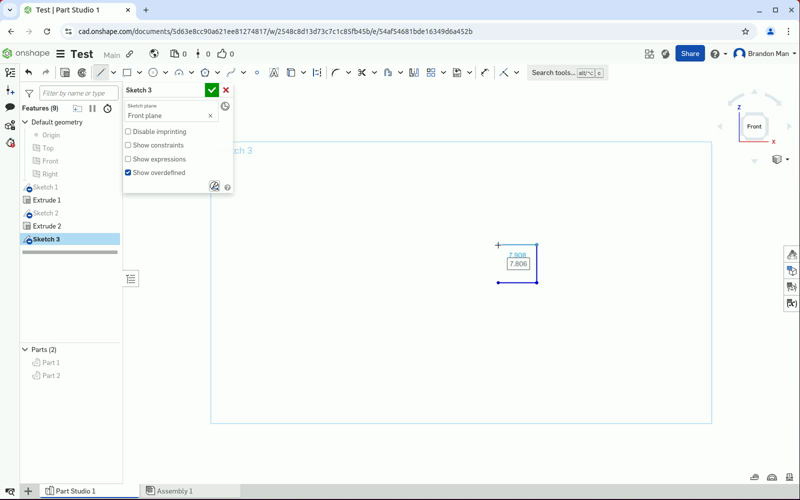
mouse_move(528, 244)
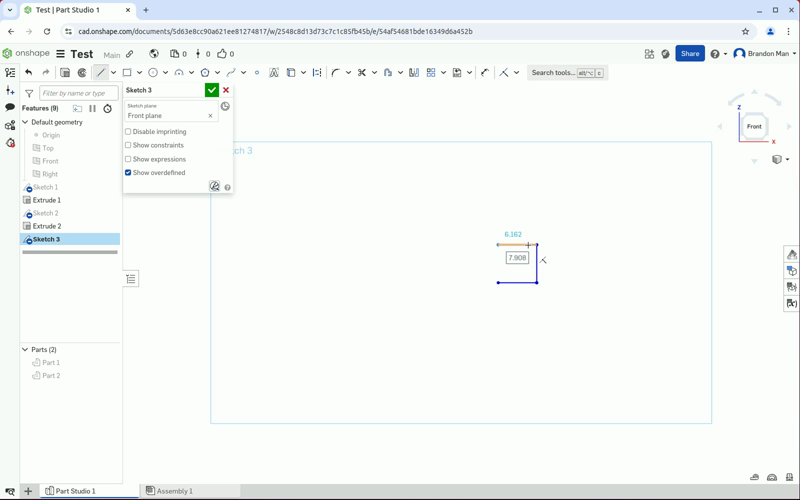
key_down(shift)
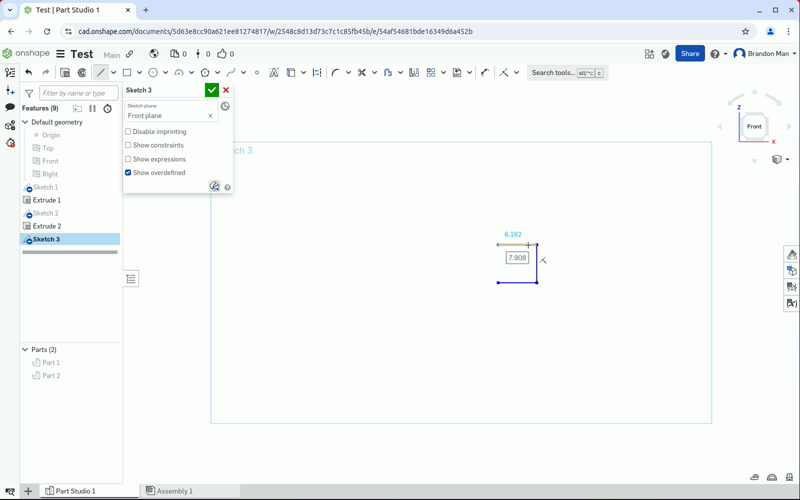
mouse_move(498, 282)
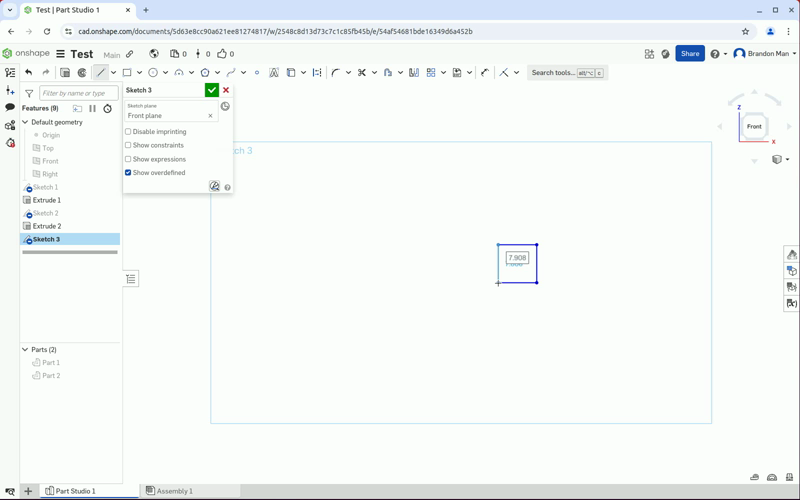
key_up(shift)
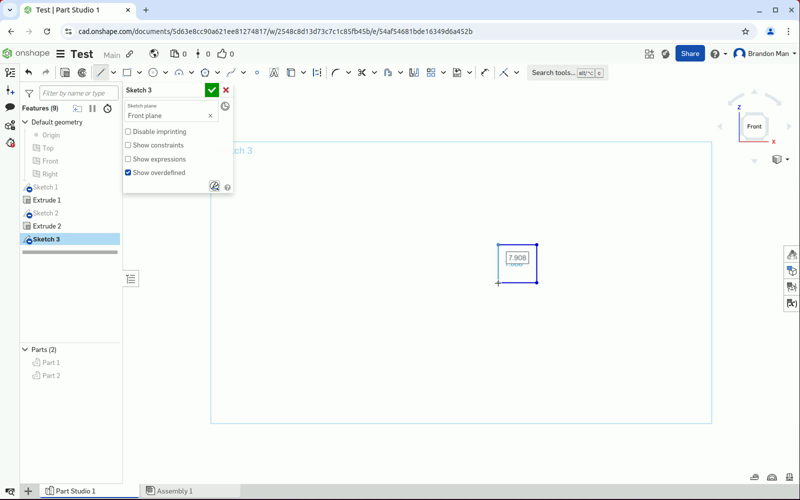
click(498, 282)
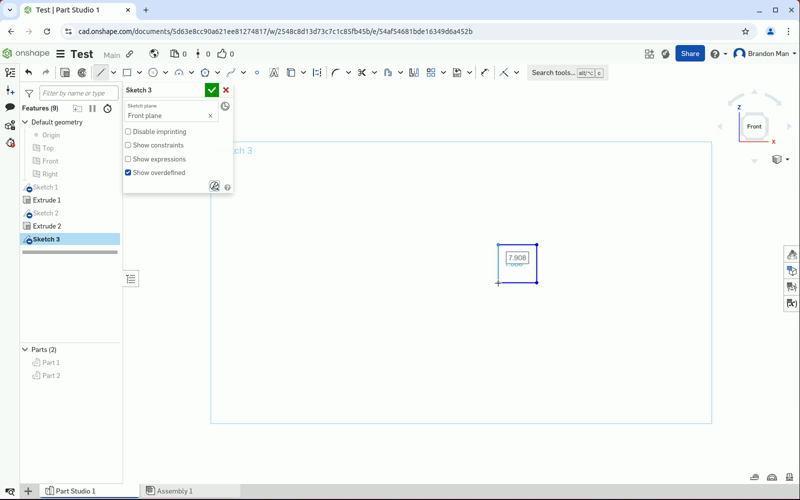
key(esc)
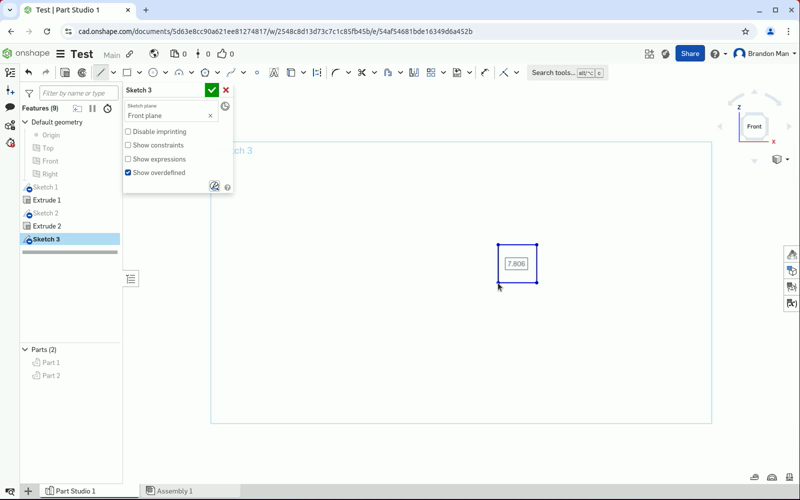
mouse_move(523, 261)
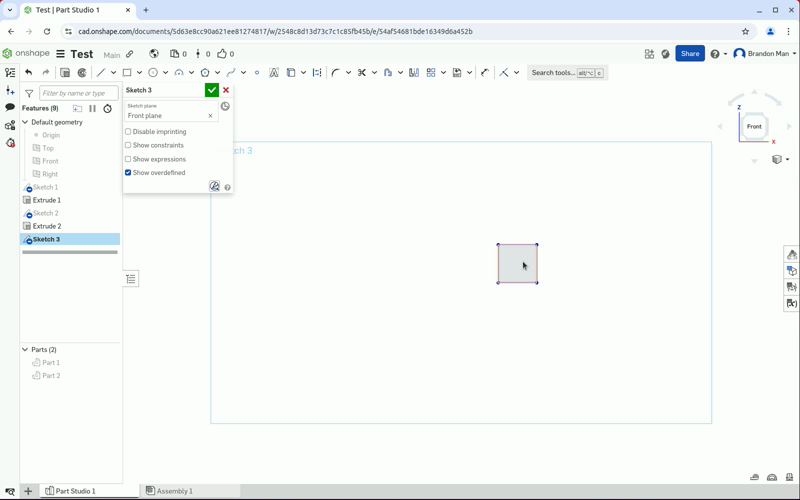
scroll(6)
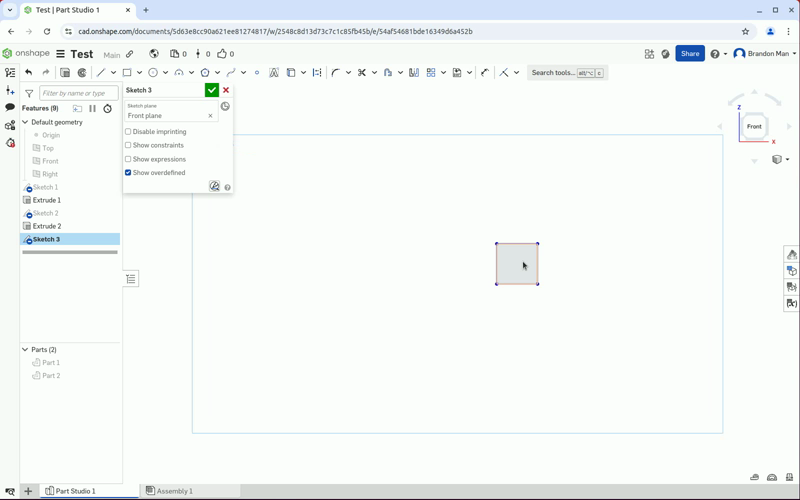
scroll(6)
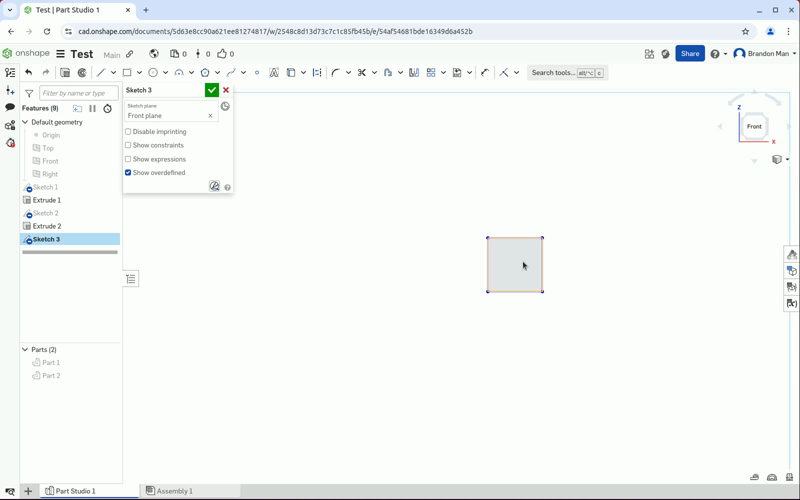
scroll(6)
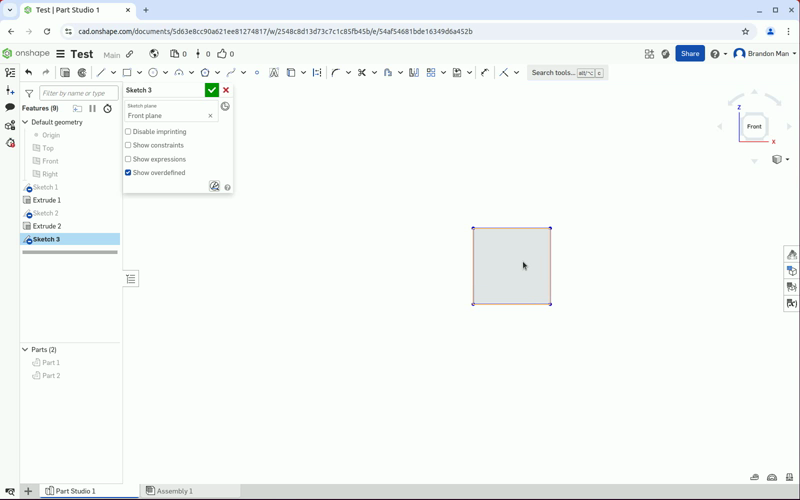
scroll(6)
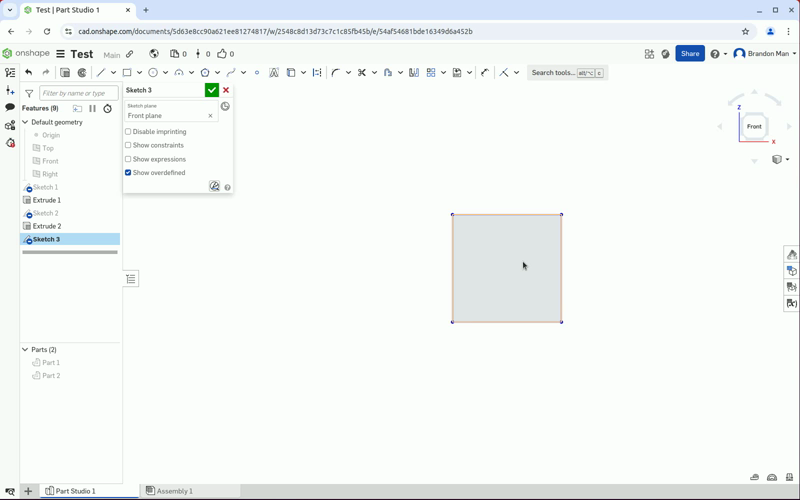
scroll(6)
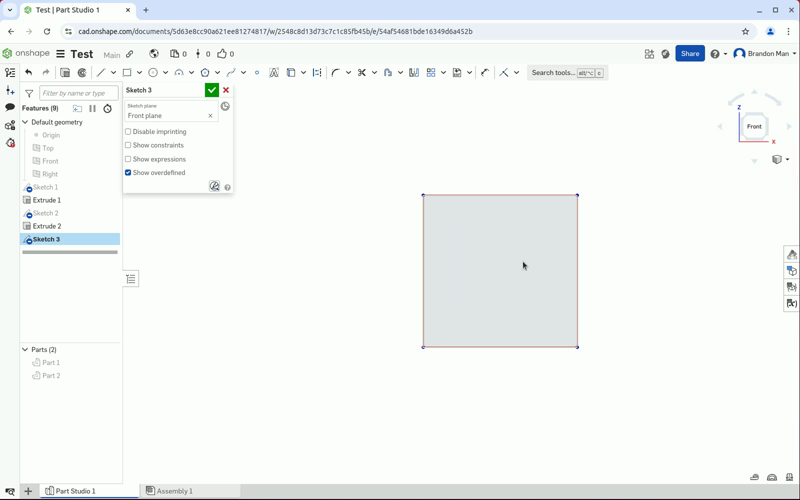
scroll(6)
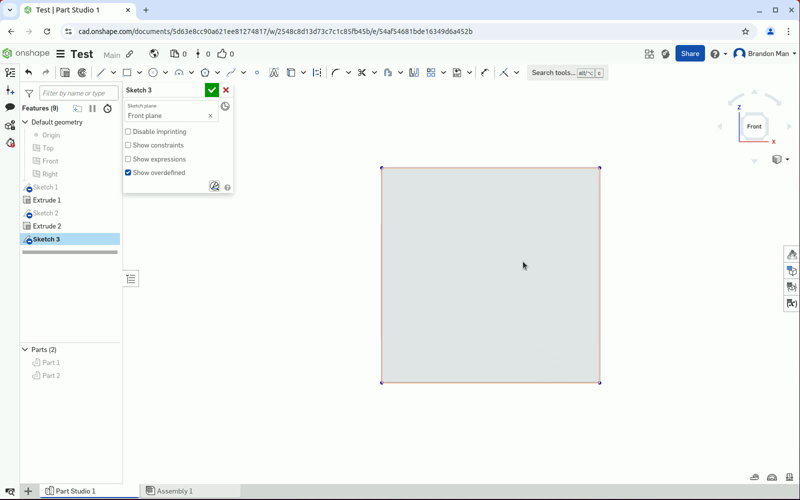
scroll(6)
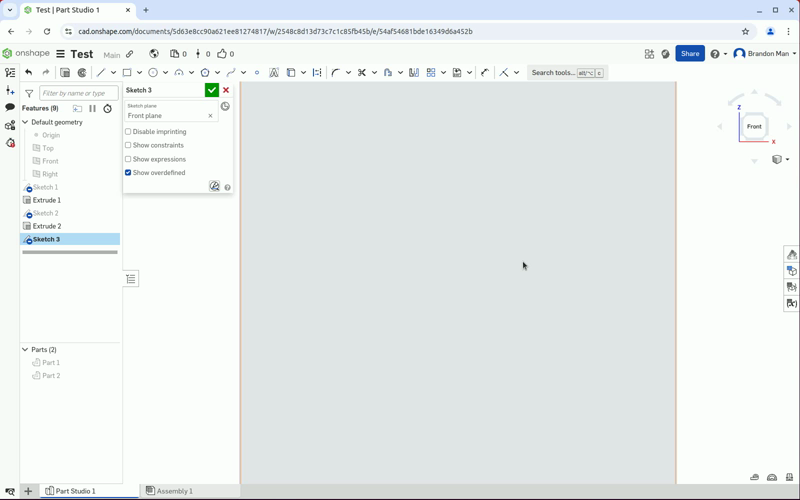
click(523, 261)
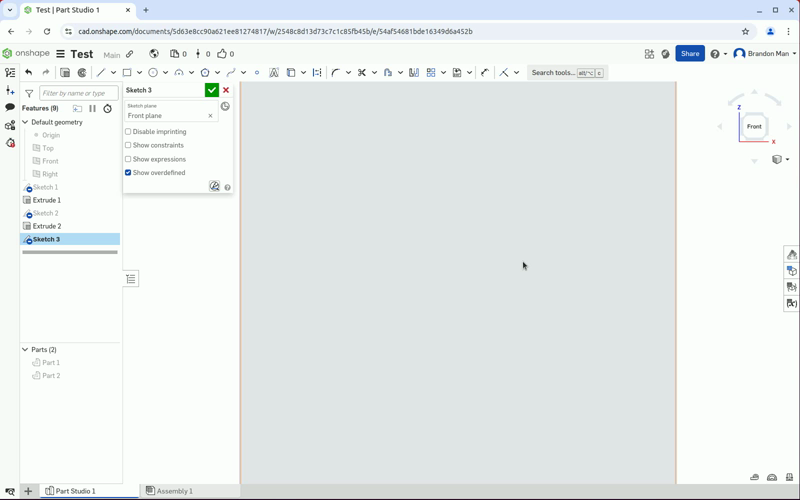
scroll(-6)
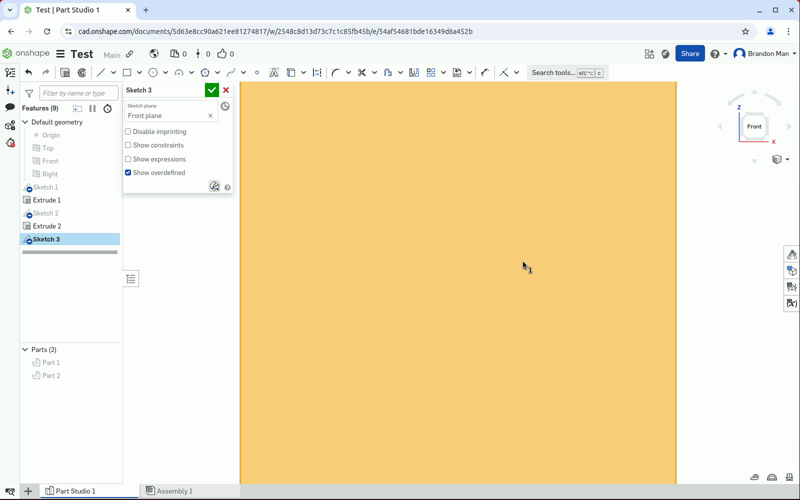
scroll(-6)
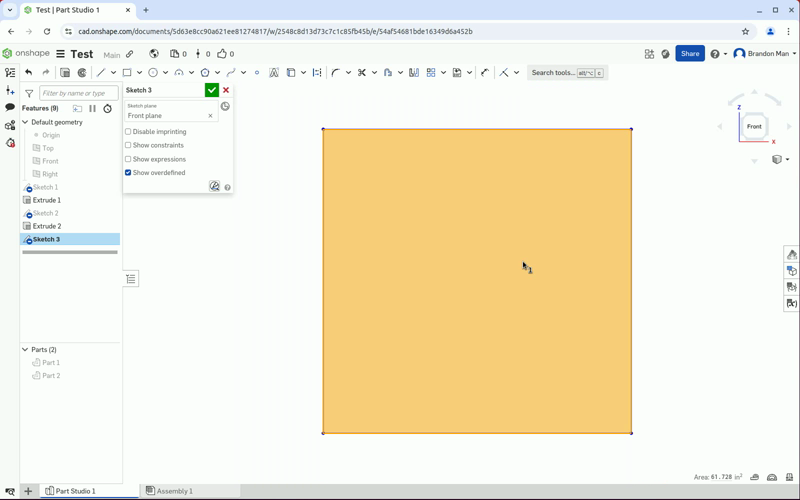
scroll(-6)
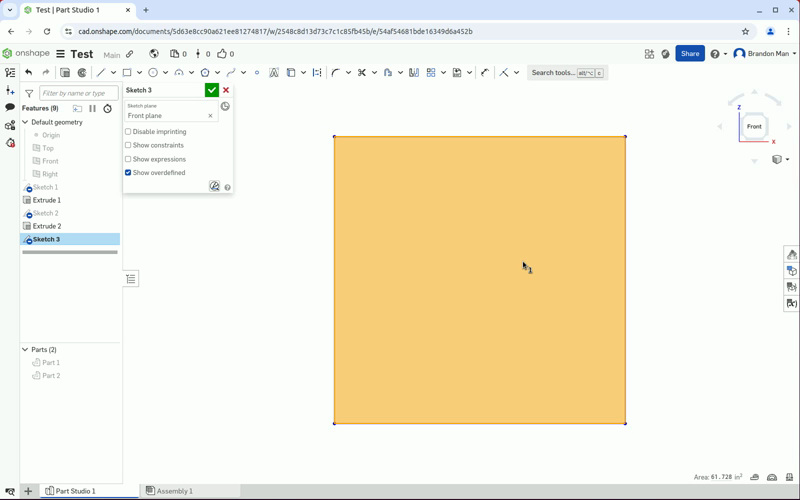
scroll(-6)
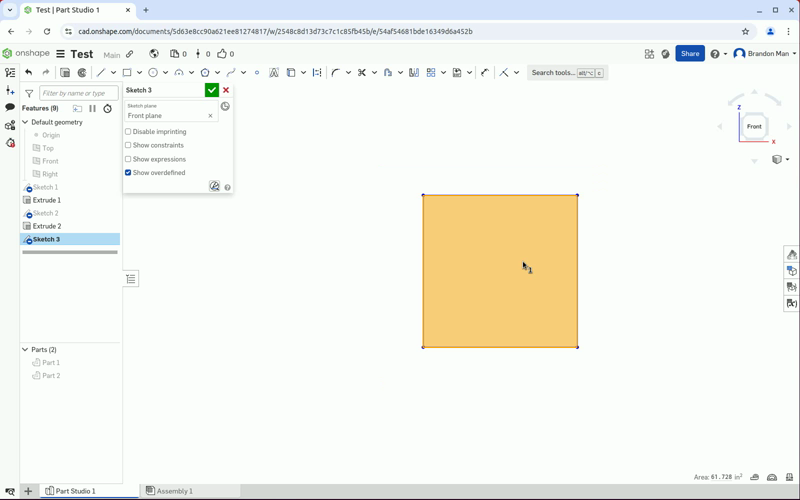
scroll(-6)
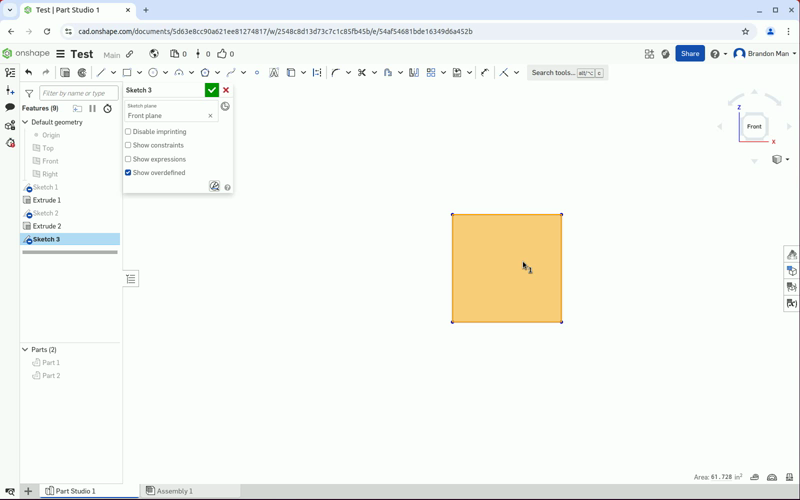
scroll(-6)
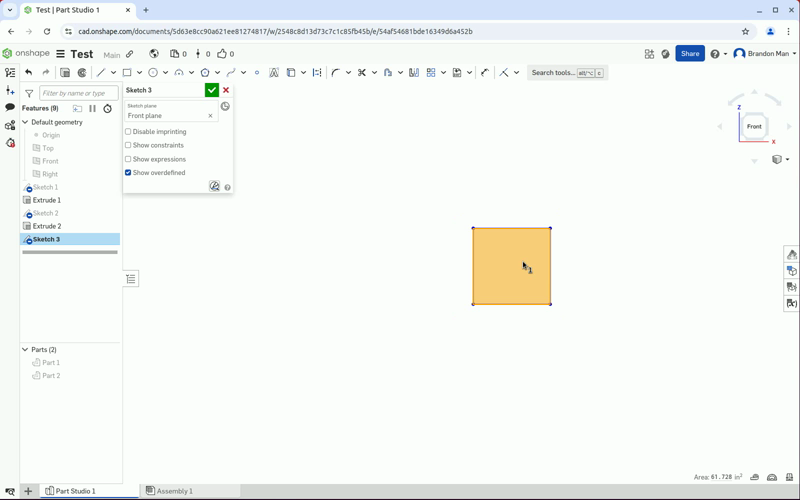
scroll(-6)
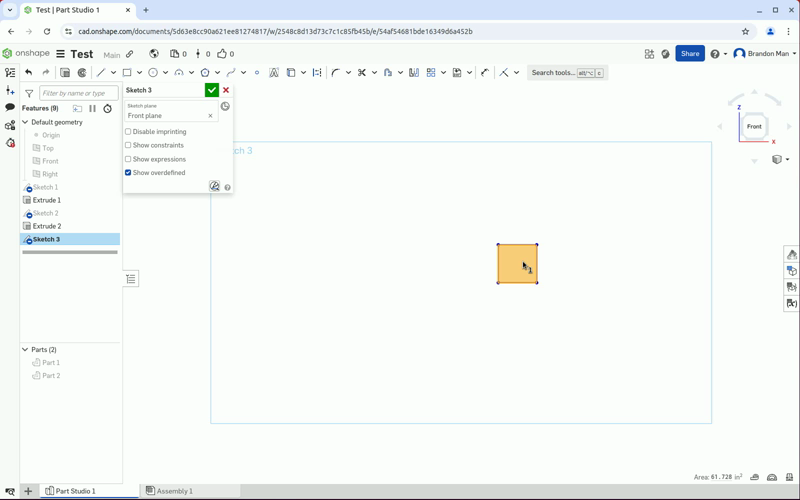
mouse_move(73, 352)
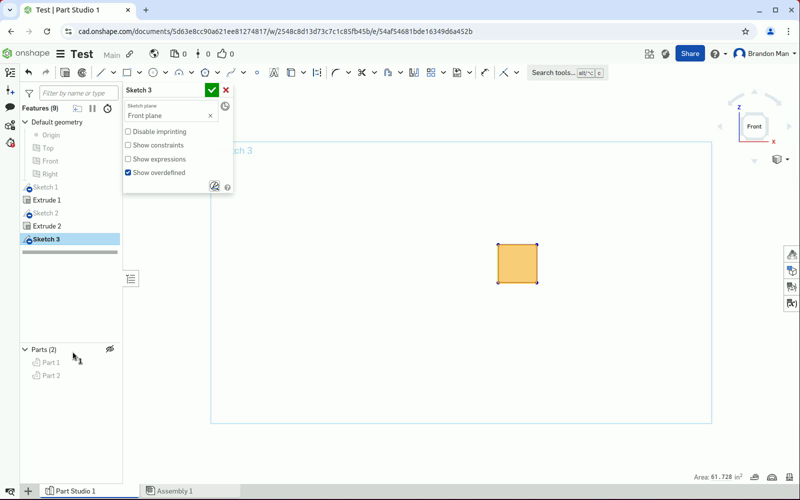
key(shift+y)
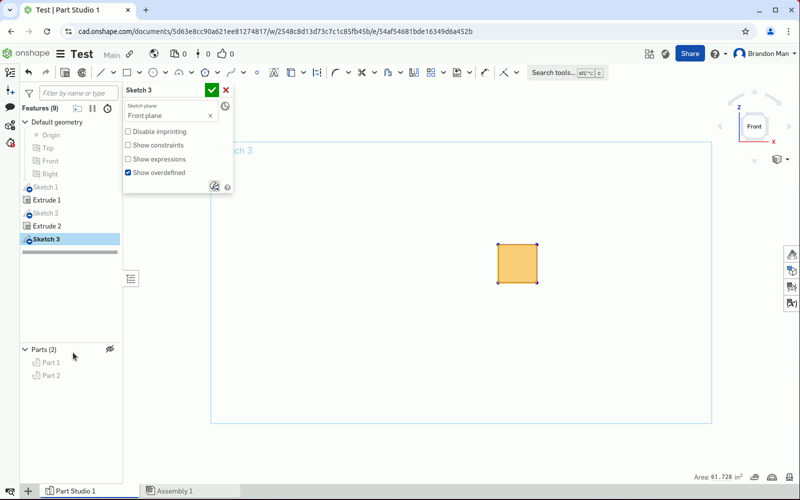
key(shift+e)
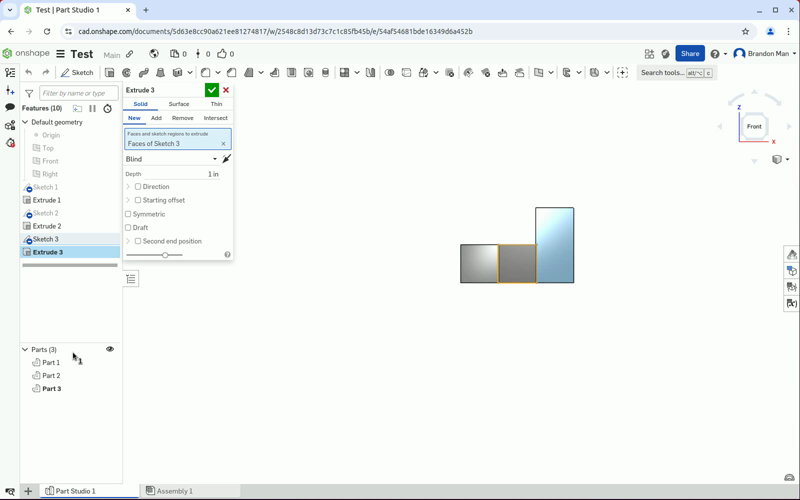
mouse_move(143, 106)
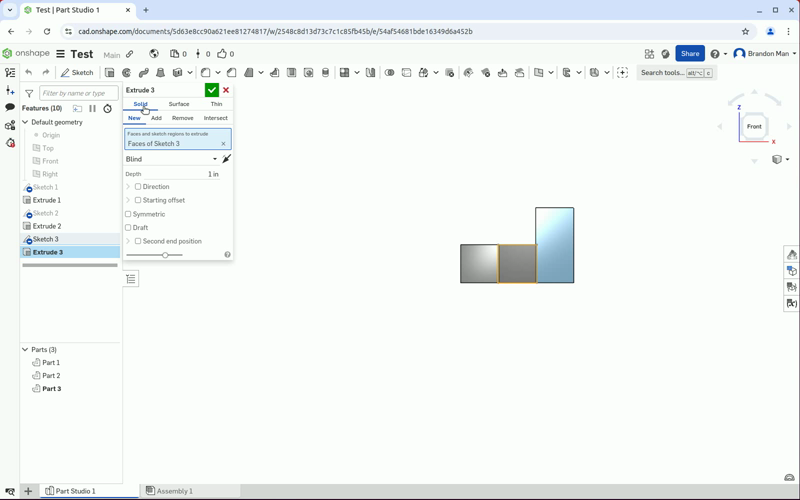
click(143, 106)
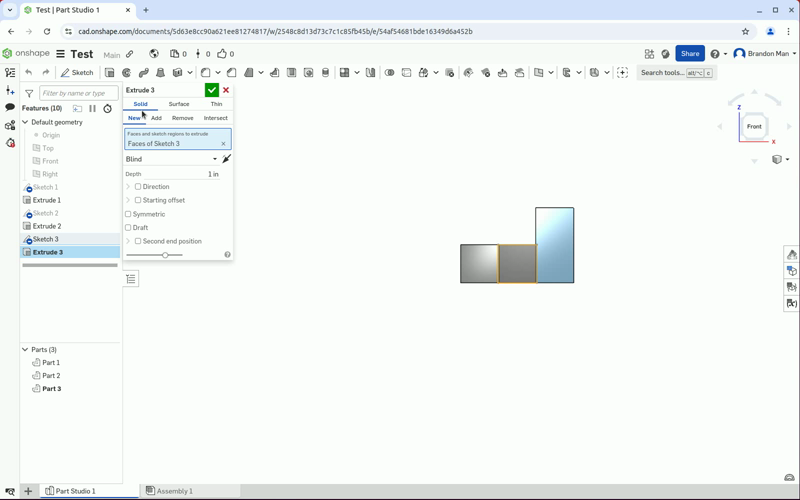
mouse_move(137, 120)
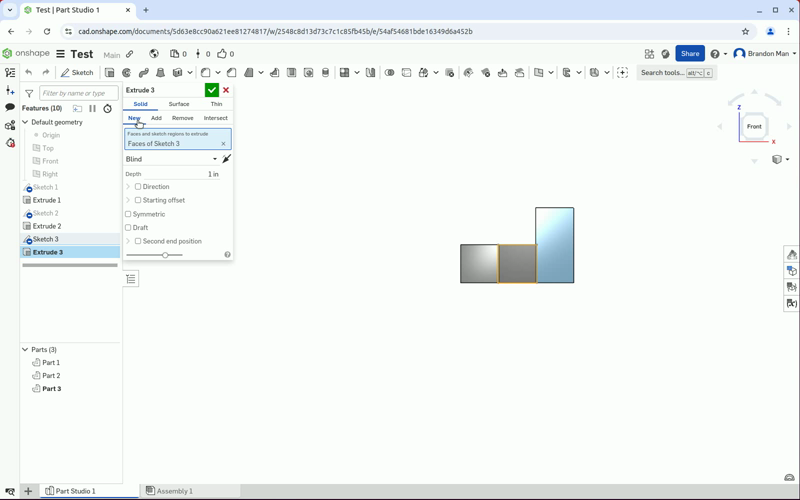
click(137, 120)
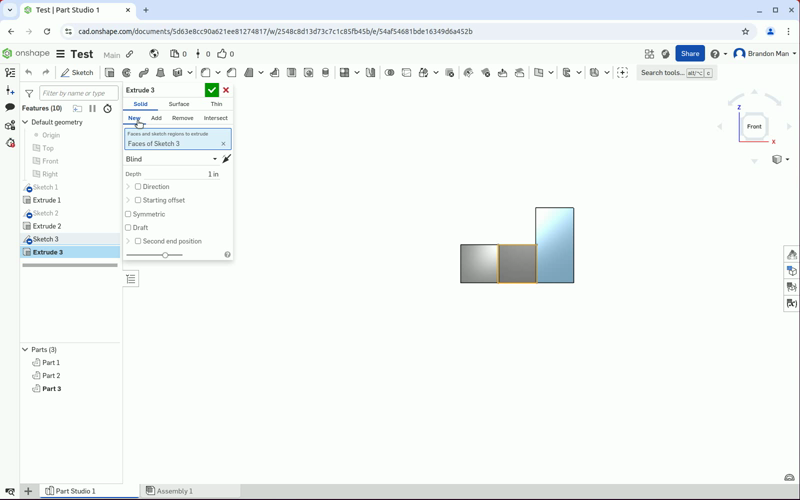
key(tab, 4)
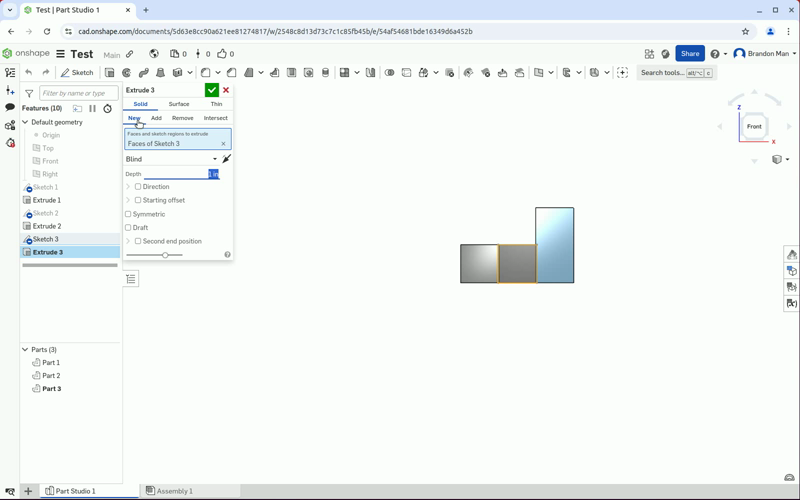
text(3.851)
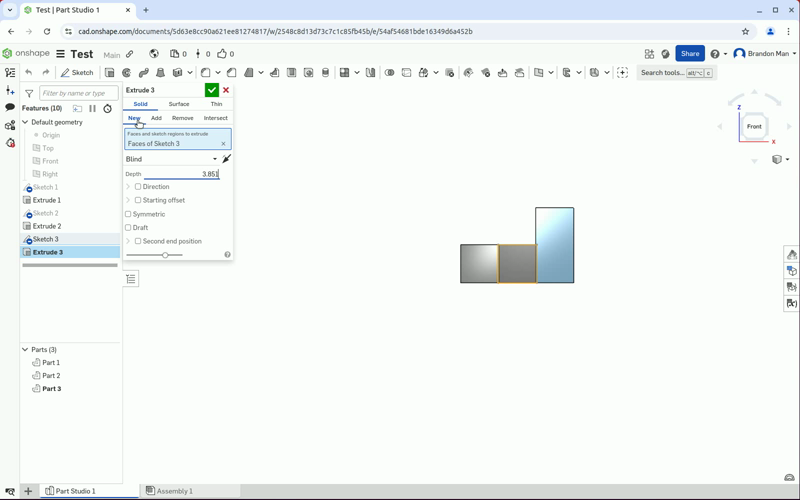
key(enter)
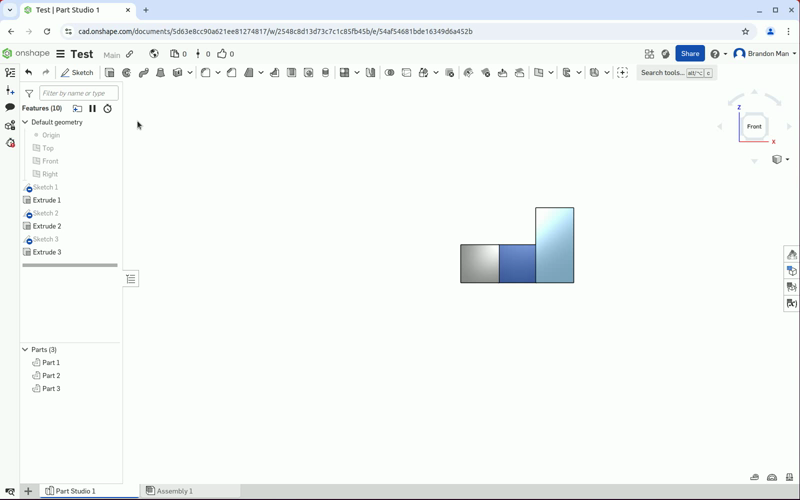
key(shift+h)
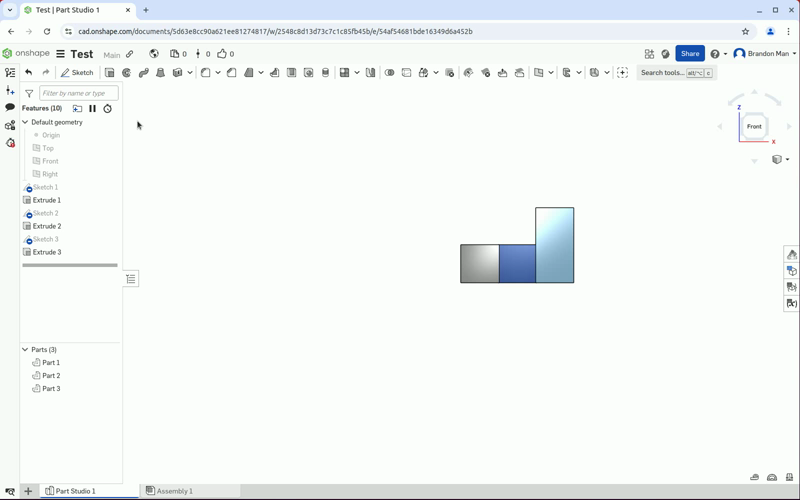
key(shift+h)
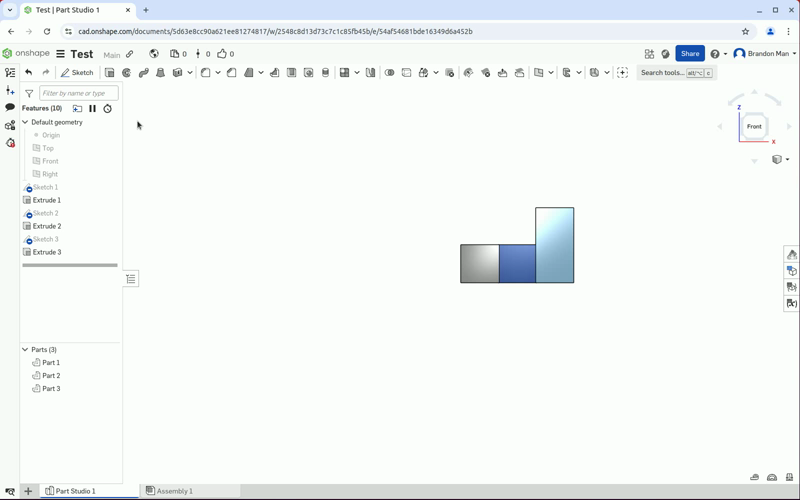
mouse_move(73, 189)
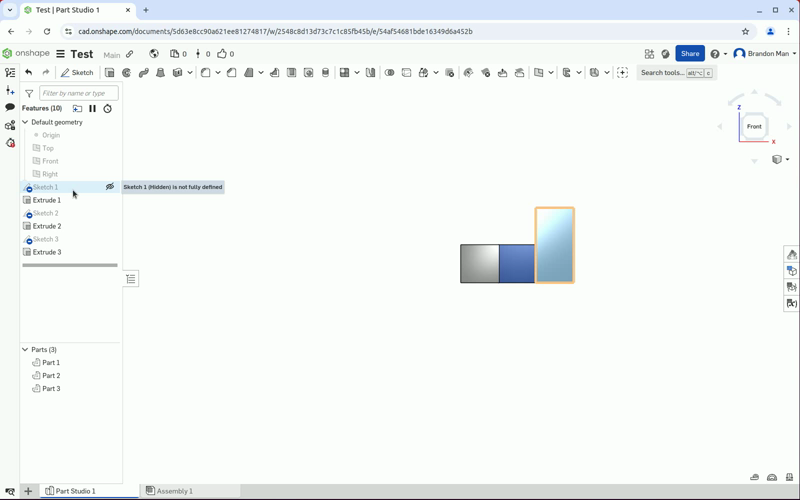
click(73, 189)
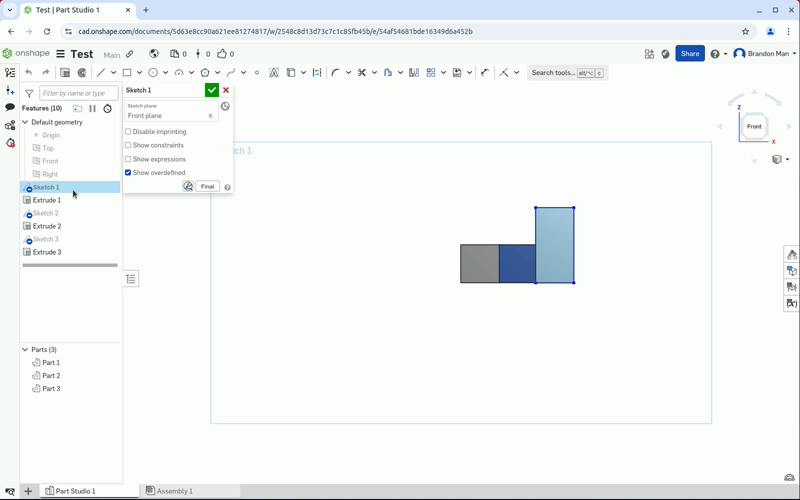
mouse_move(229, 92)
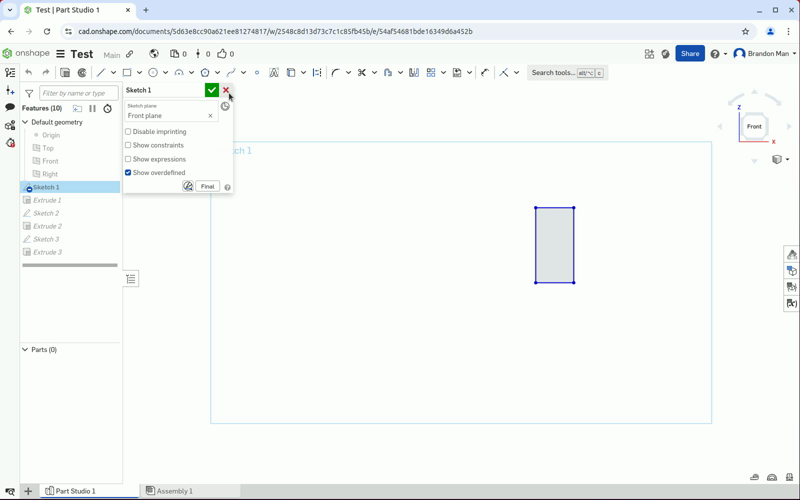
click(229, 92)
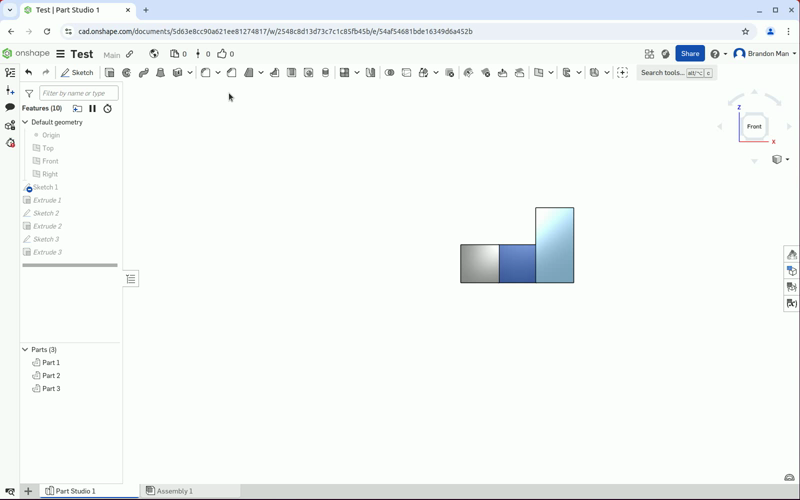
mouse_move(73, 352)
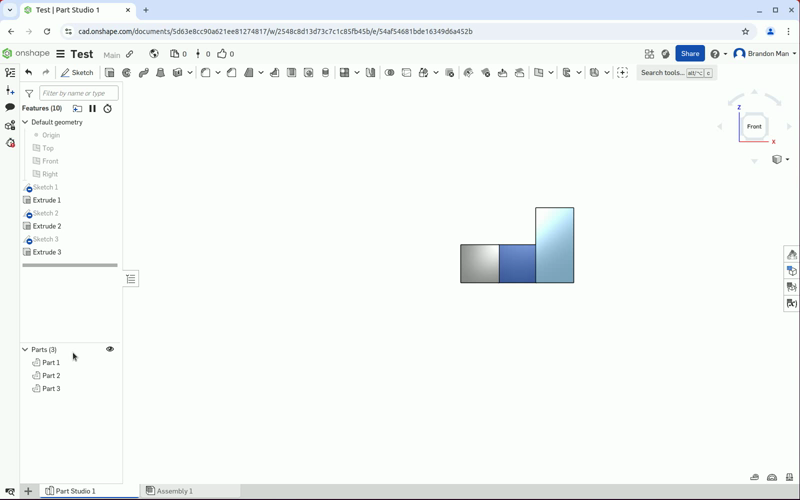
key(y)
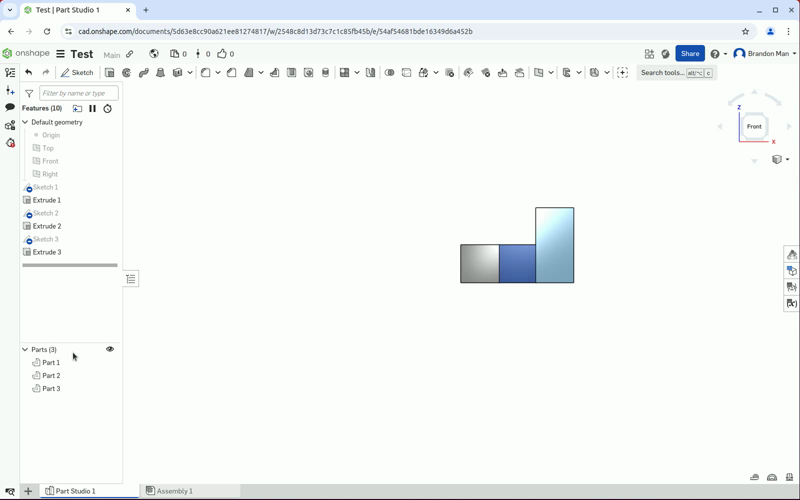
key(shift+p)
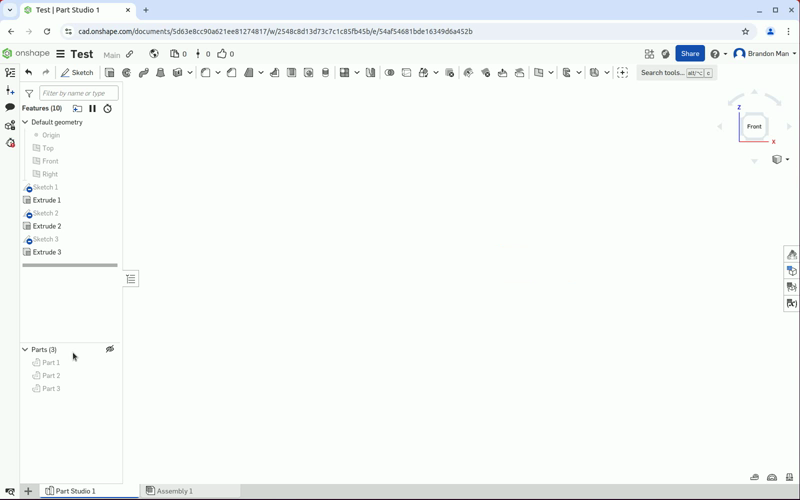
key(space)
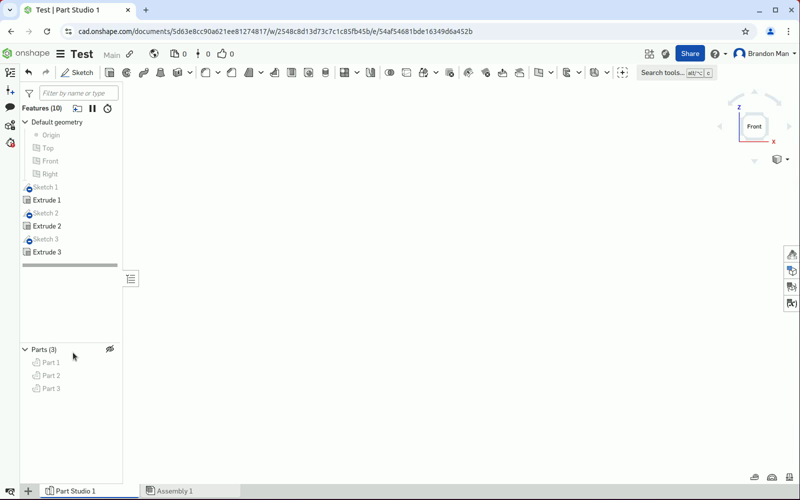
key_down(shift)
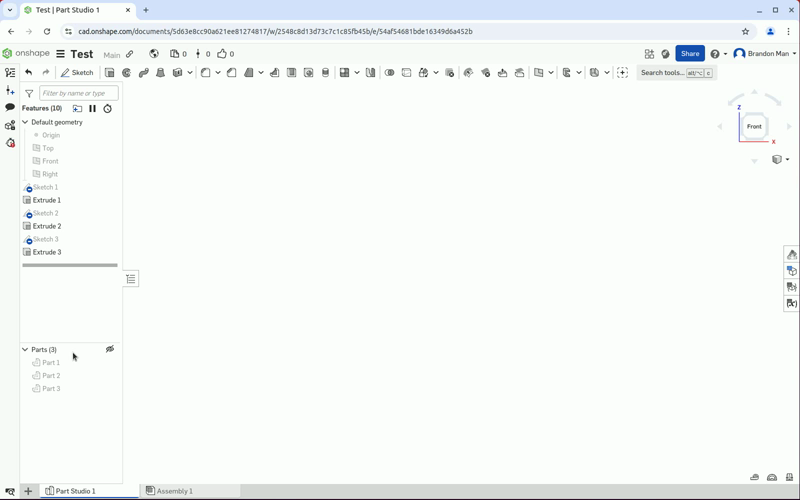
key(left)
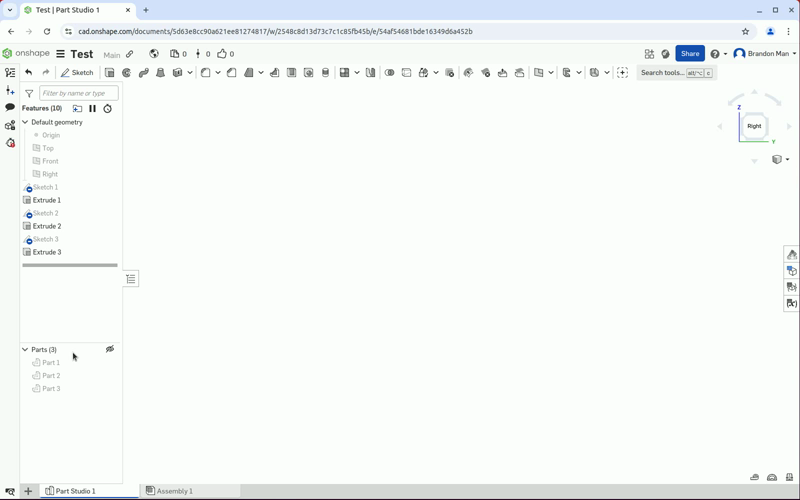
key_up(shift)
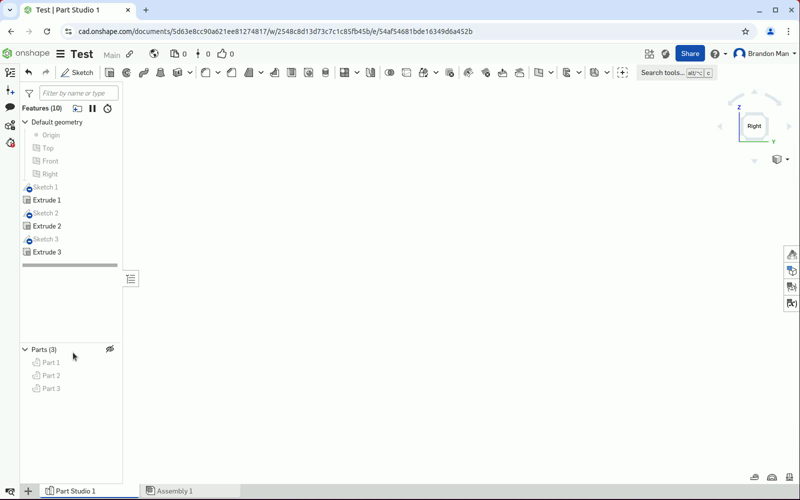
mouse_move(73, 352)
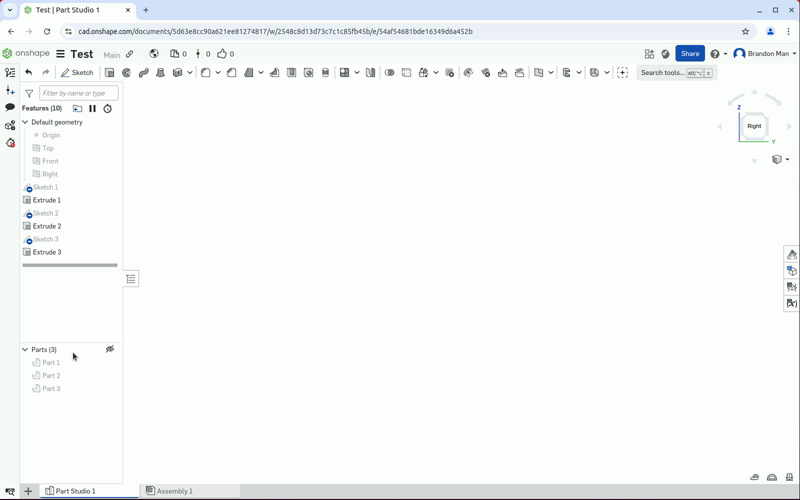
key(shift+y)
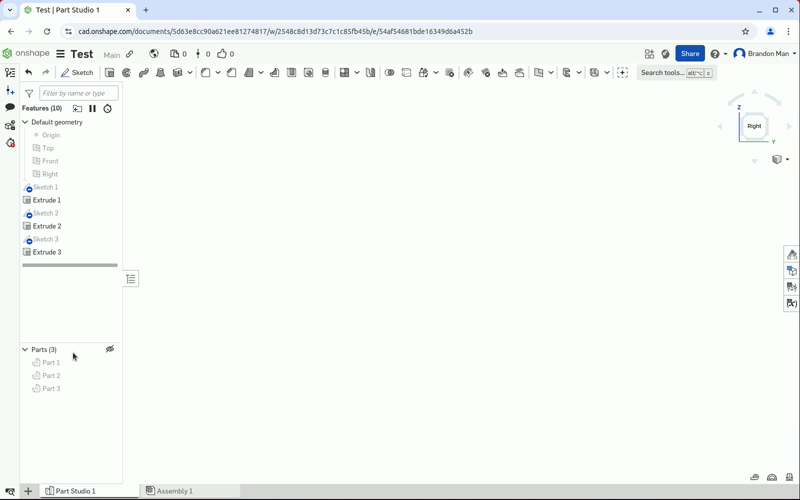
key(shift+s)
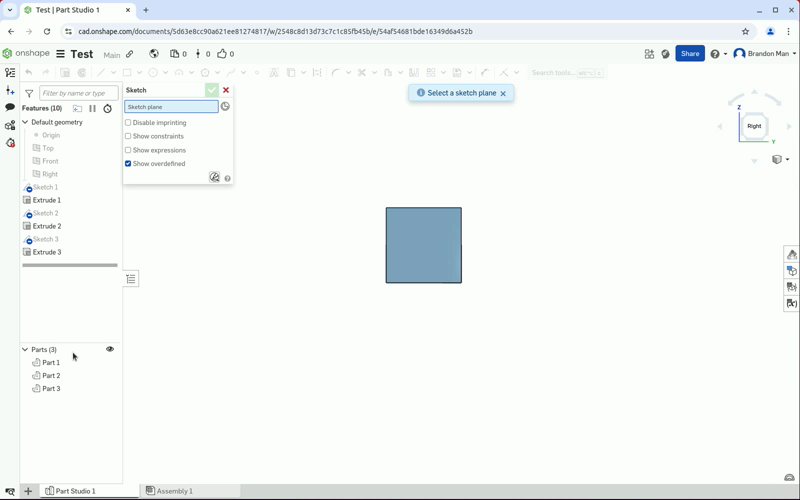
mouse_move(73, 176)
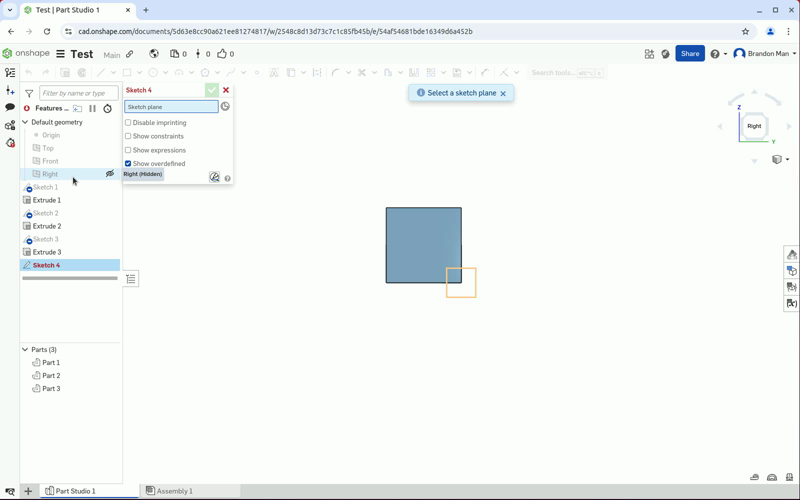
click(73, 176)
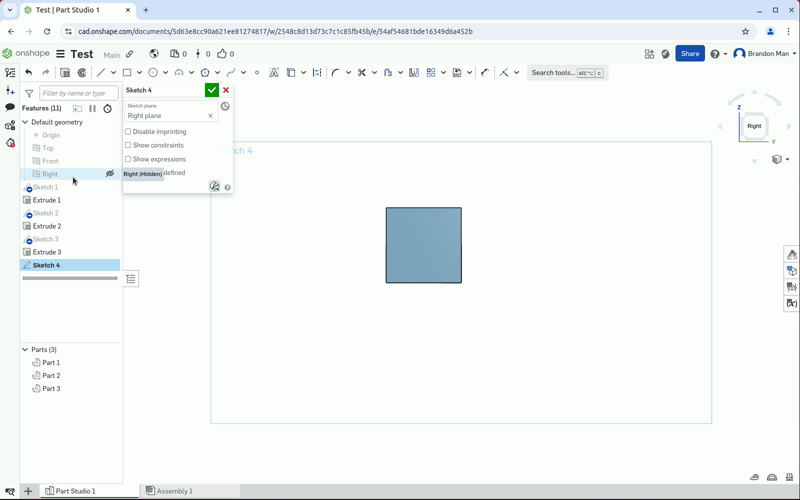
mouse_move(73, 352)
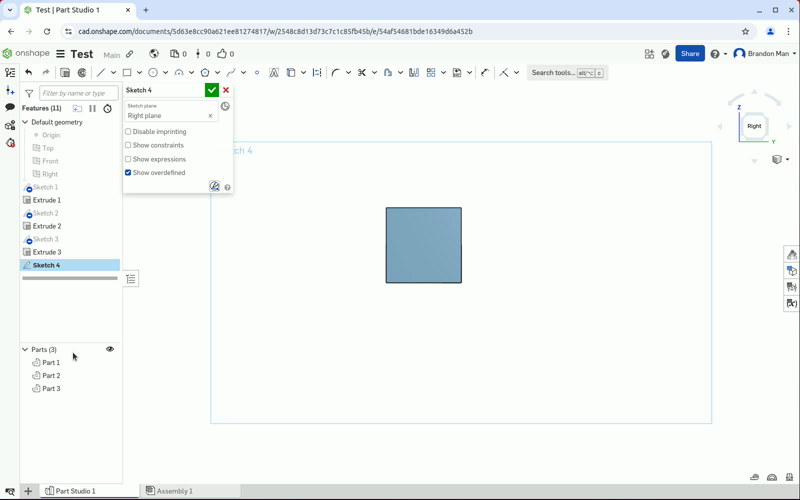
key(y)
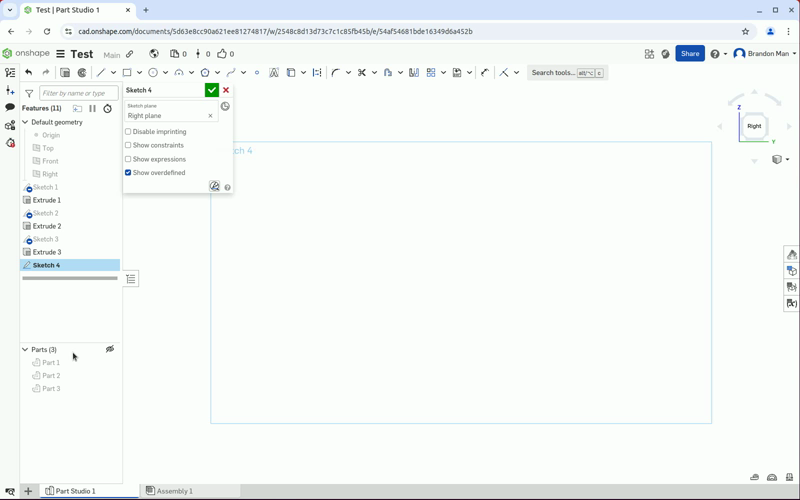
key(l)
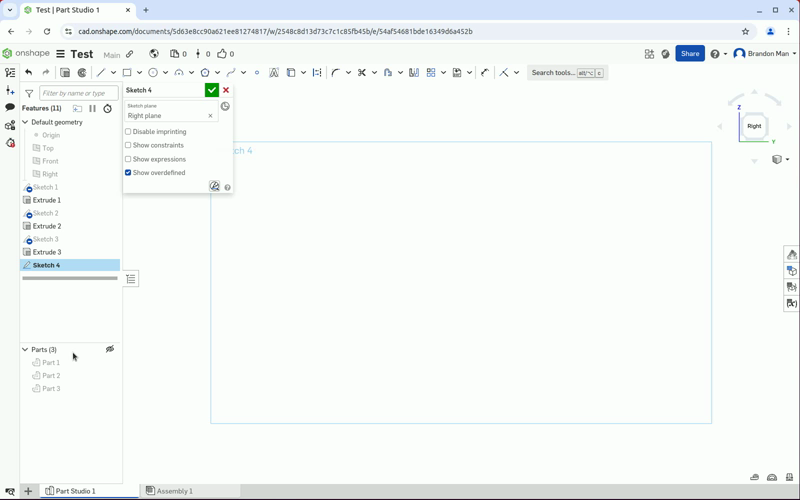
key_down(shift)
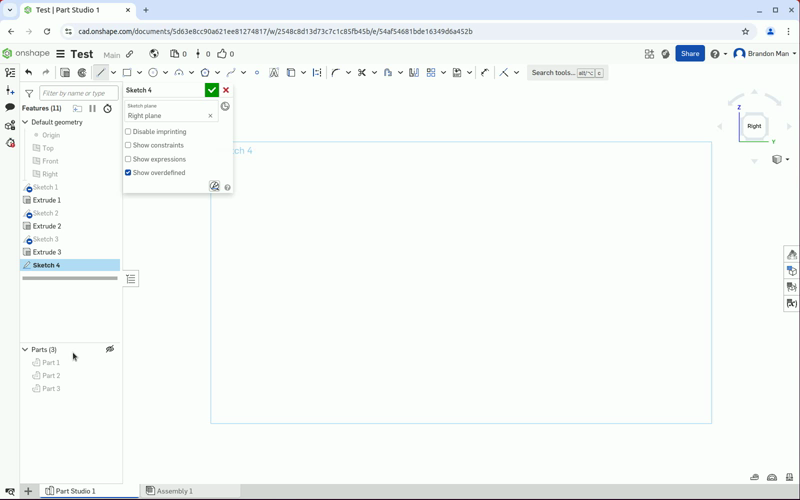
mouse_move(385, 282)
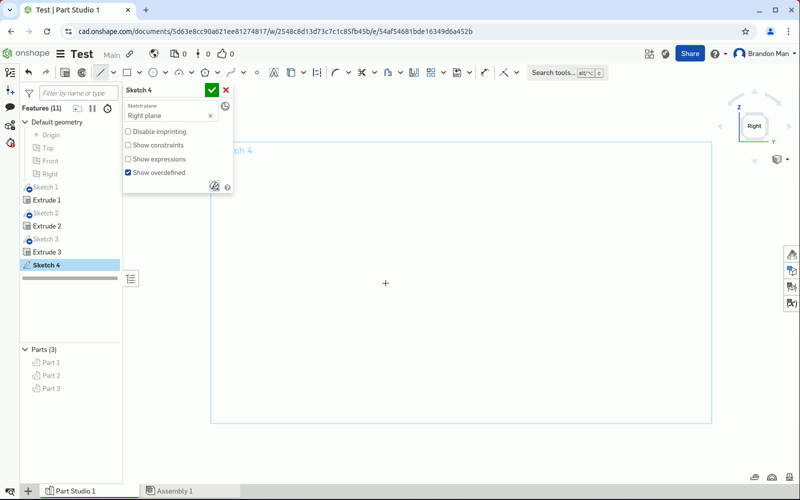
click(385, 282)
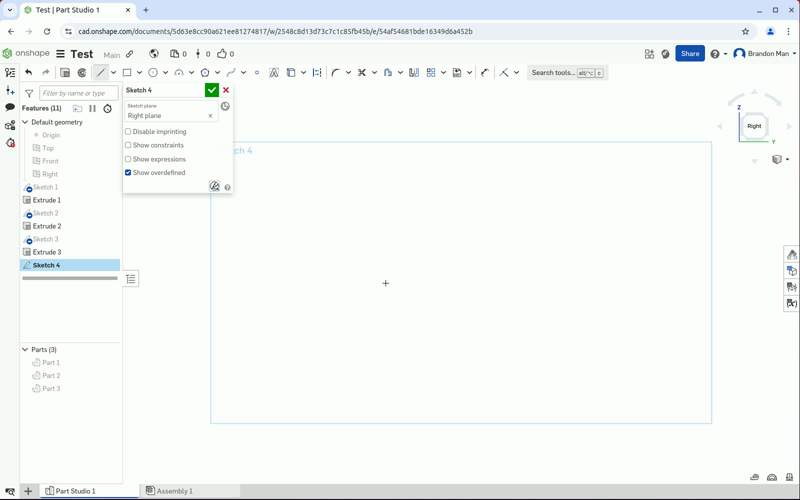
key_up(shift)
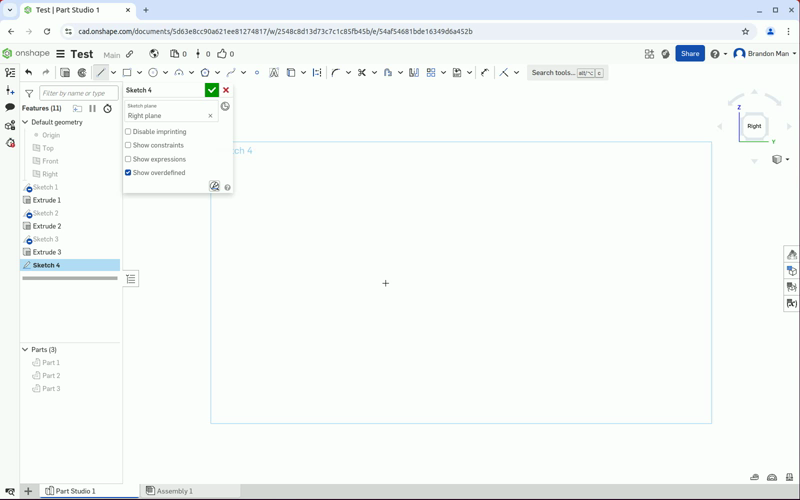
key_down(shift)
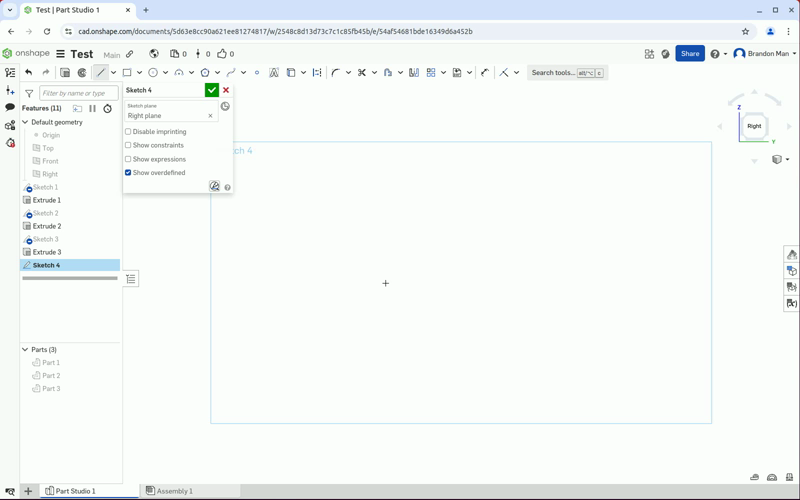
mouse_move(415, 282)
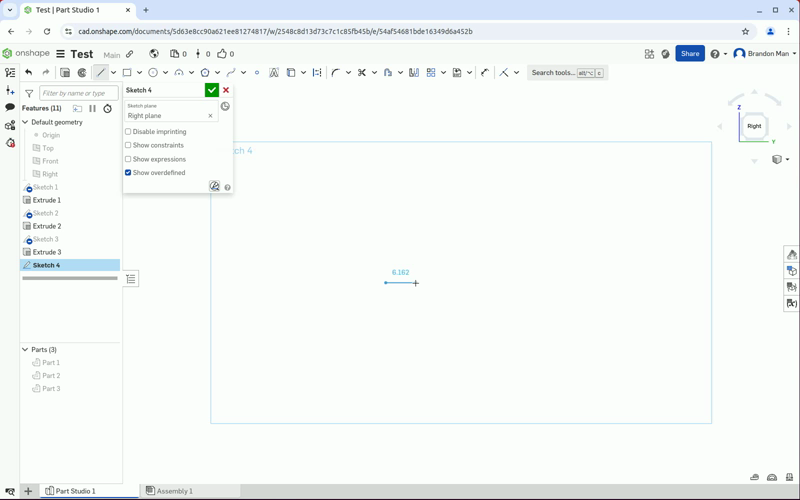
mouse_move(424, 244)
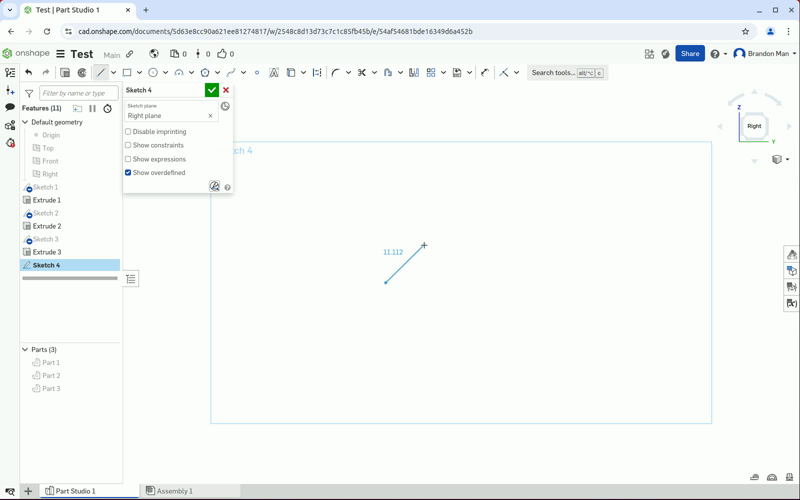
click(424, 244)
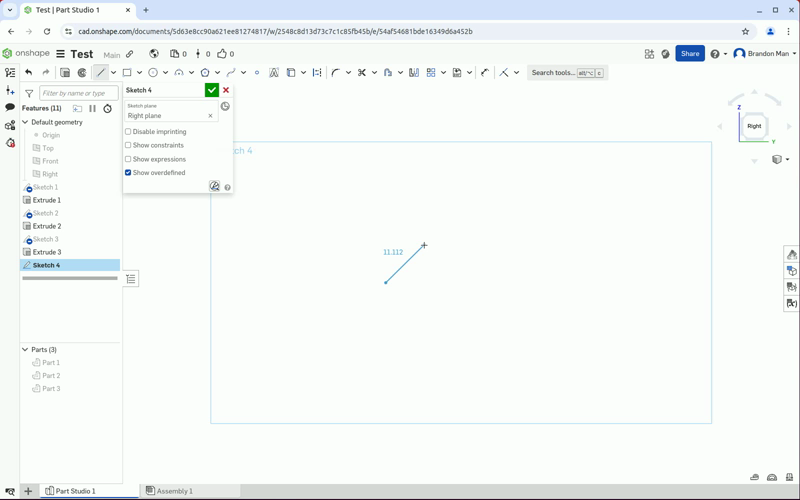
key_up(shift)
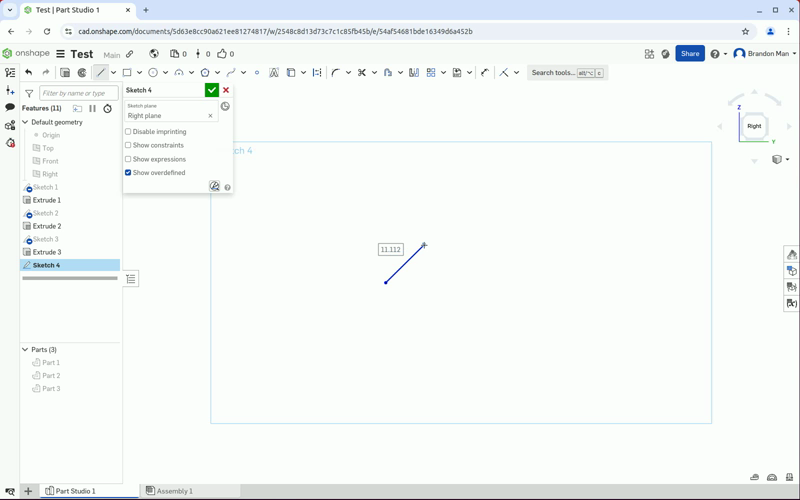
key_down(shift)
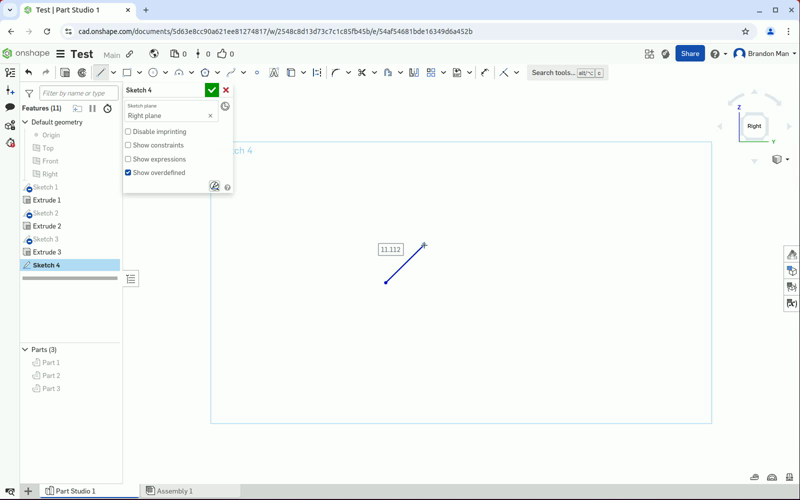
mouse_move(454, 244)
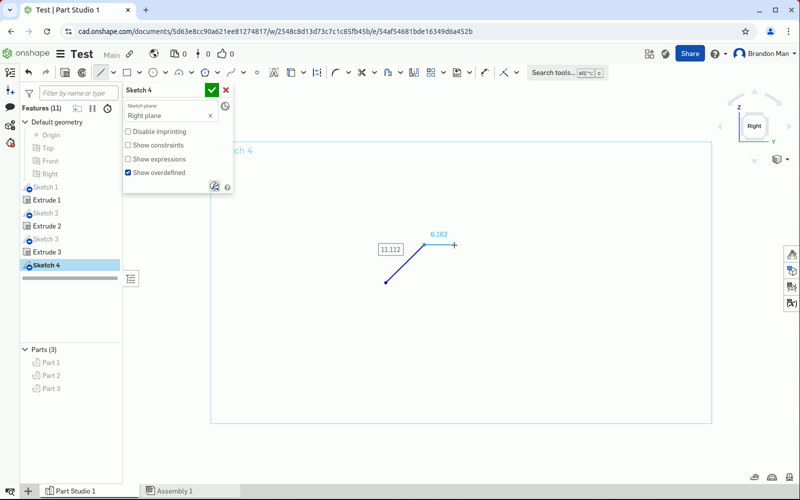
mouse_move(385, 244)
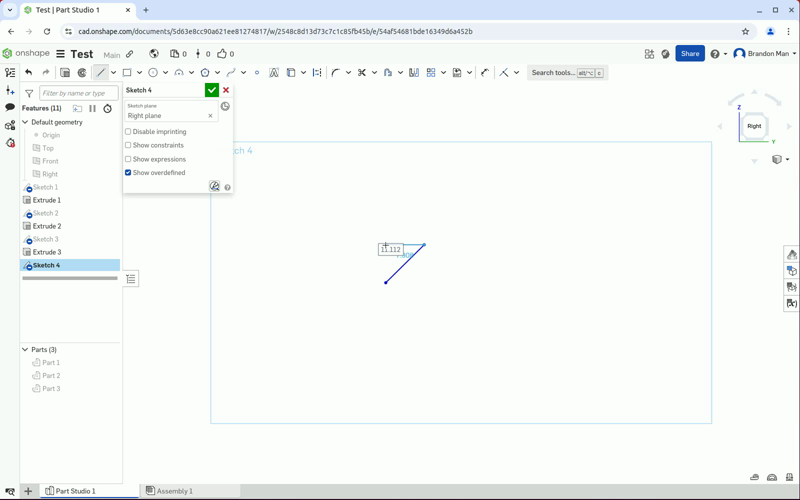
click(385, 244)
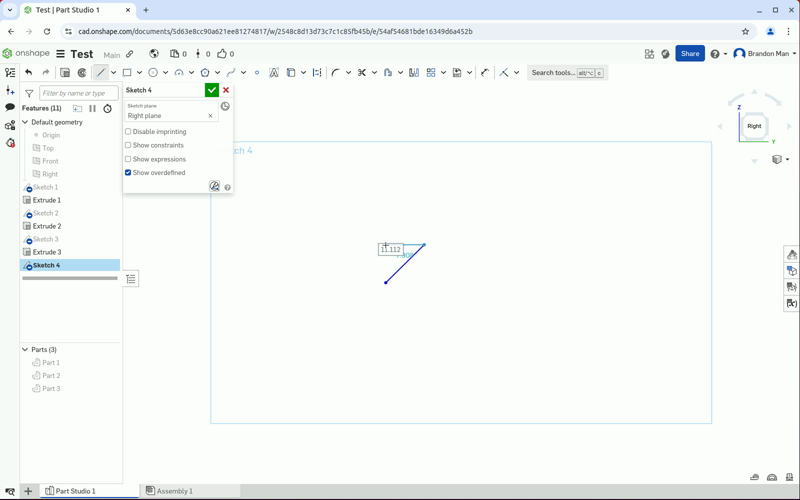
key_up(shift)
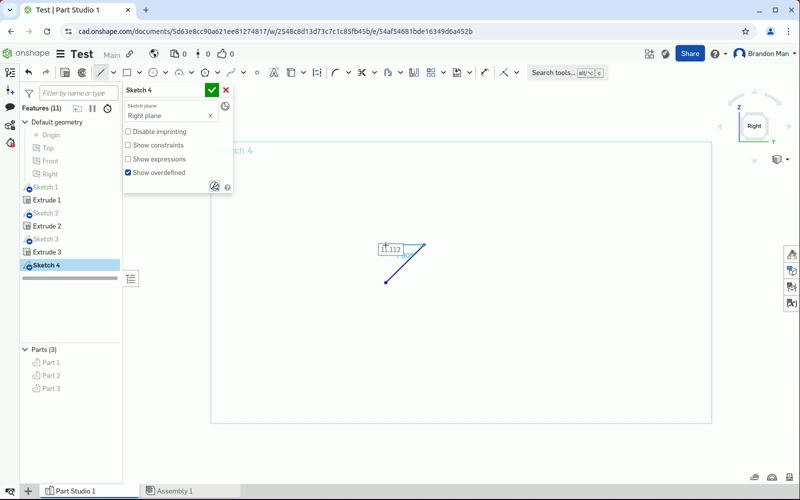
mouse_move(415, 244)
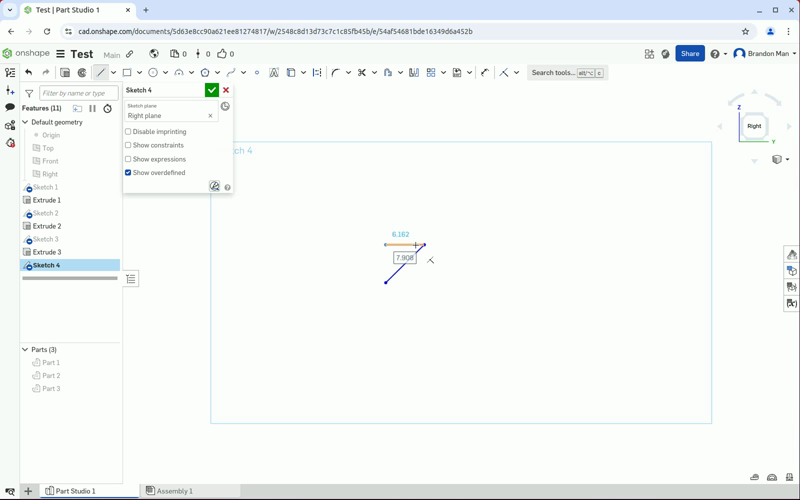
key_down(shift)
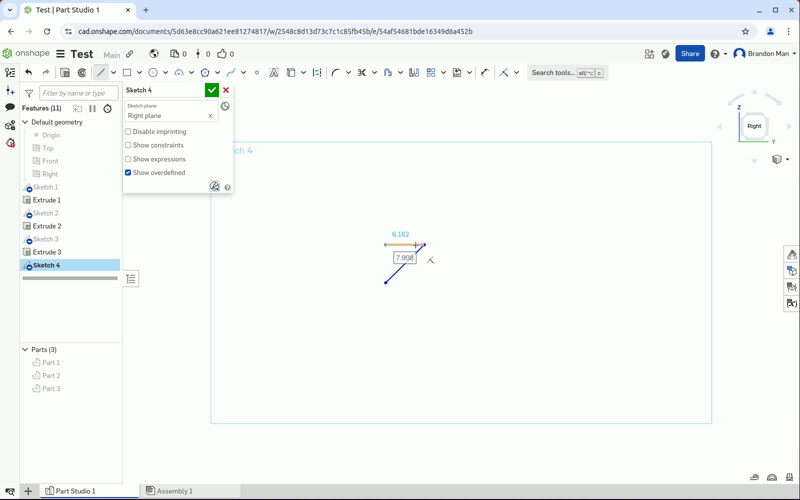
mouse_move(385, 282)
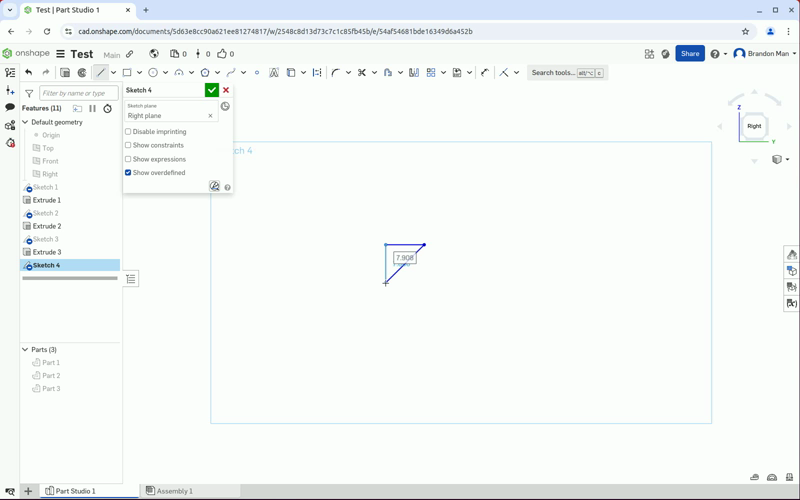
key_up(shift)
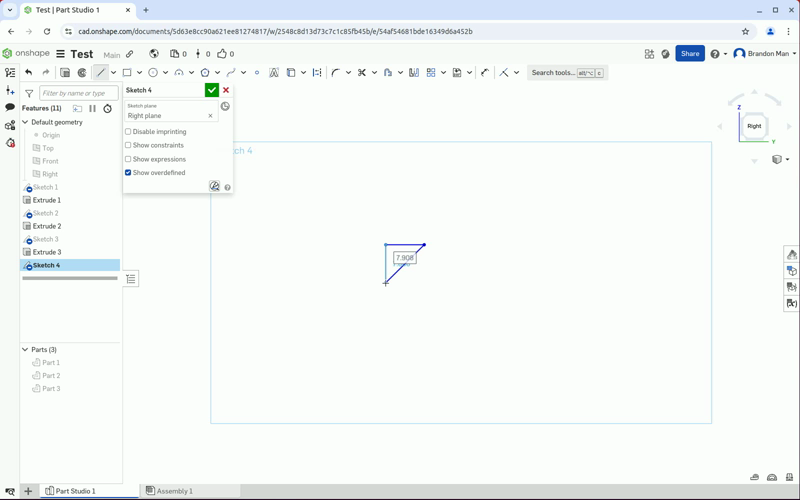
click(385, 282)
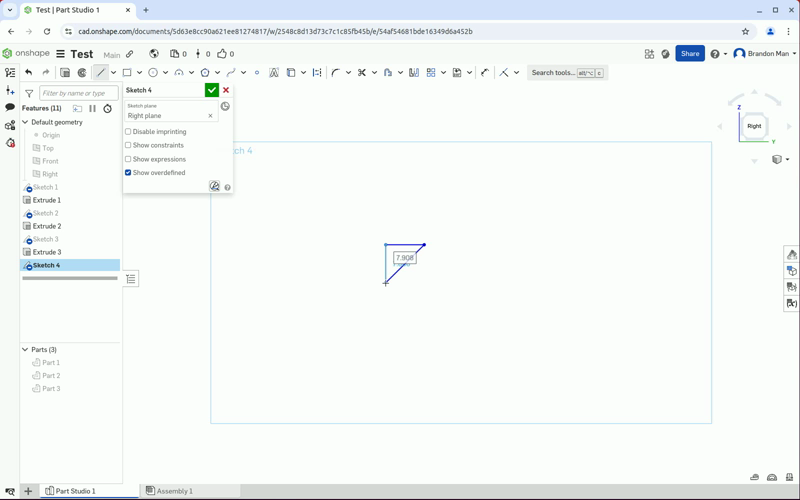
key(esc)
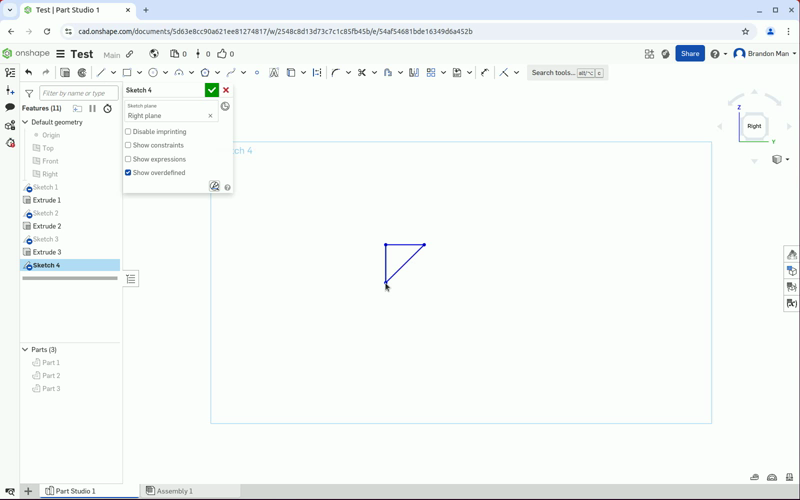
mouse_move(390, 265)
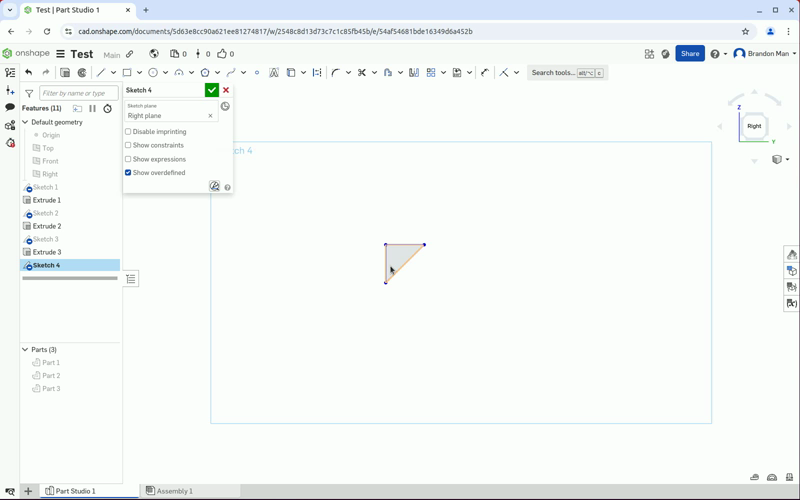
scroll(6)
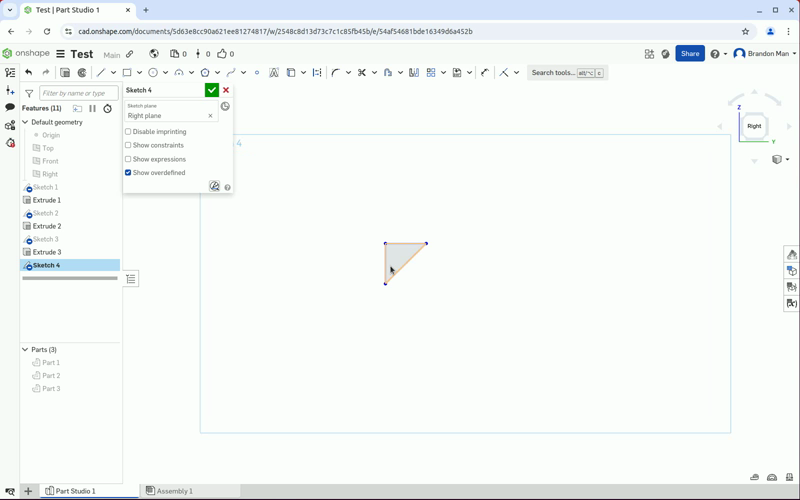
scroll(6)
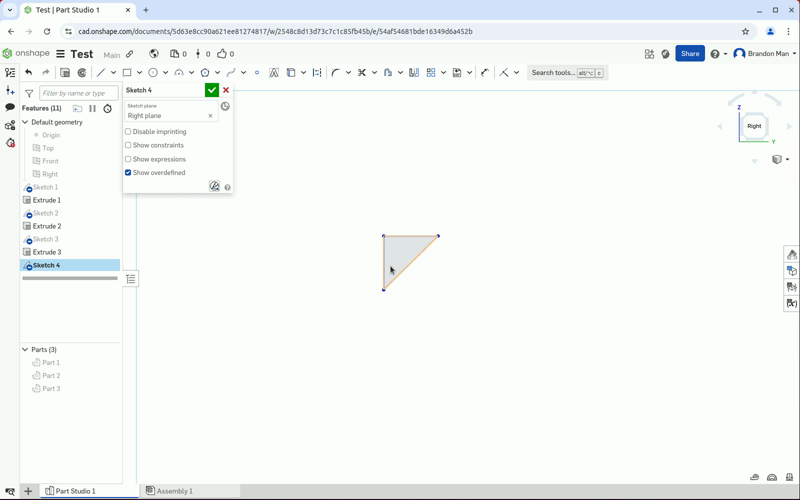
scroll(6)
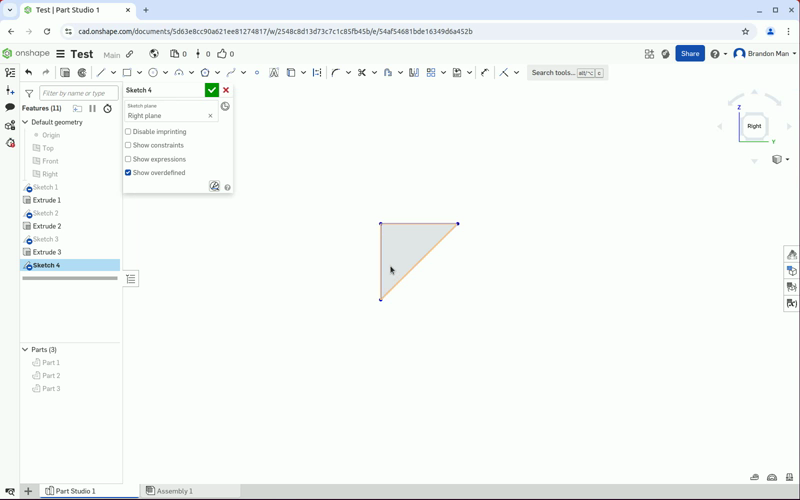
scroll(6)
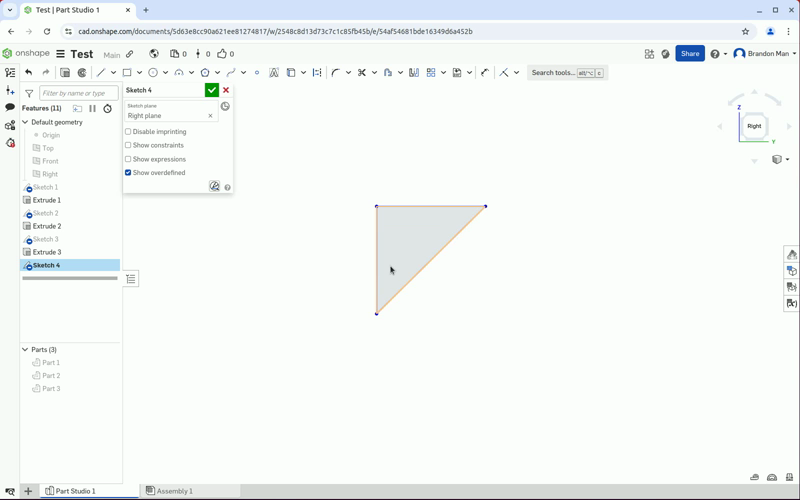
scroll(6)
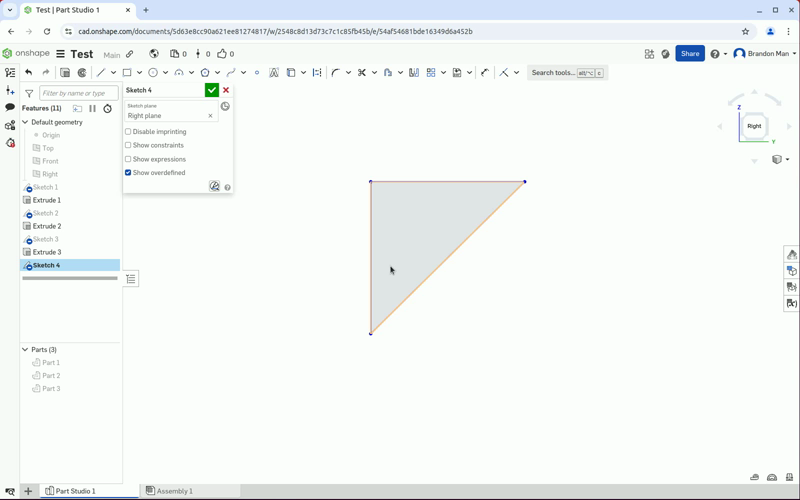
scroll(6)
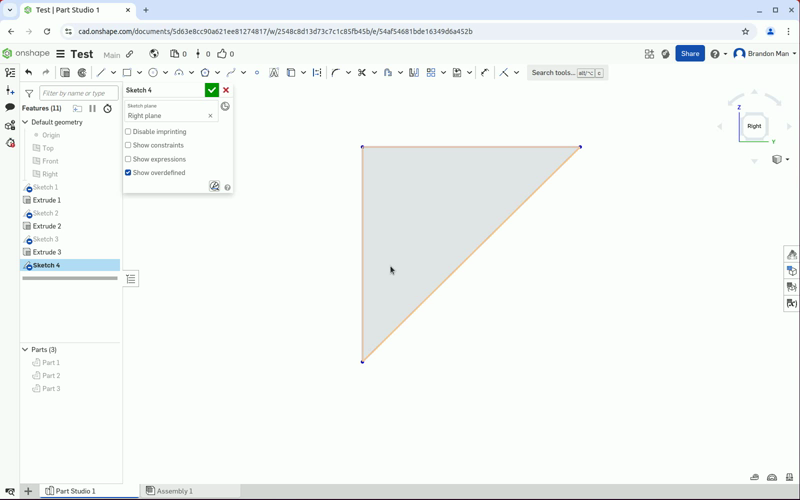
scroll(6)
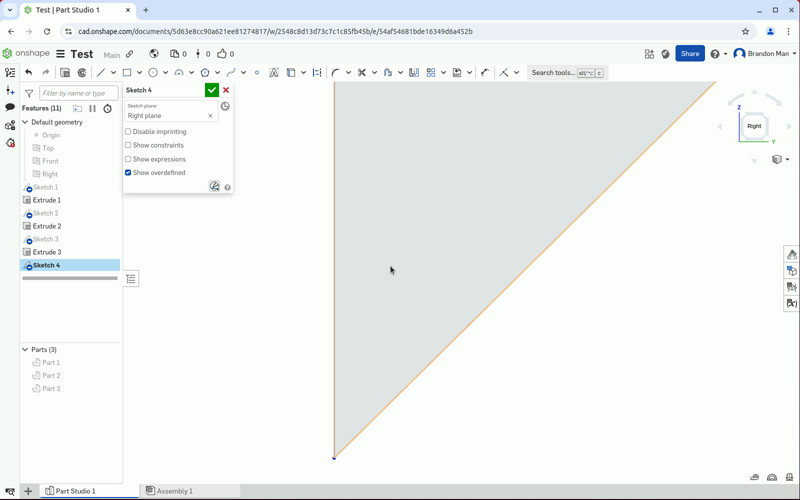
click(390, 265)
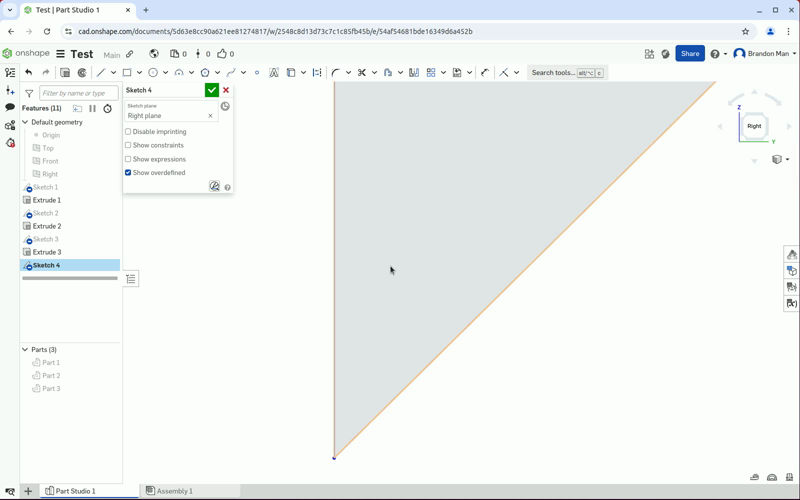
scroll(-6)
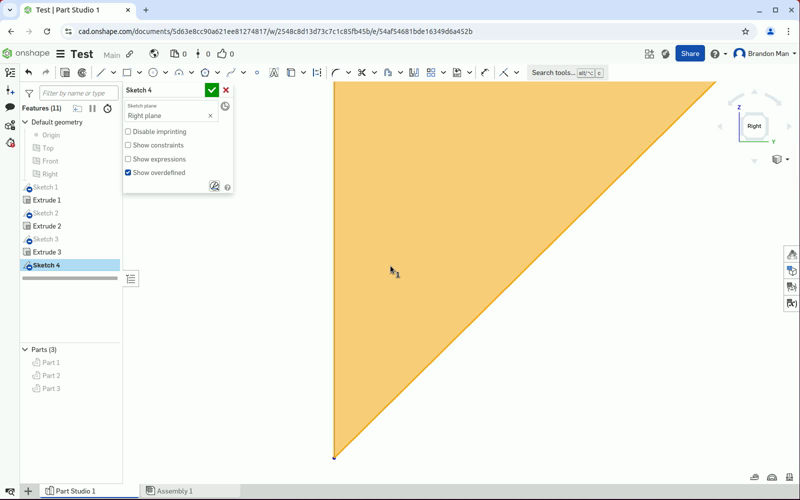
scroll(-6)
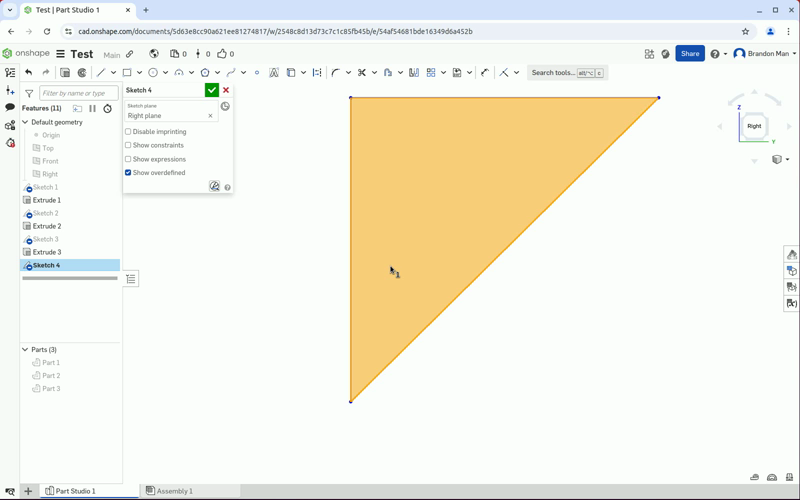
scroll(-6)
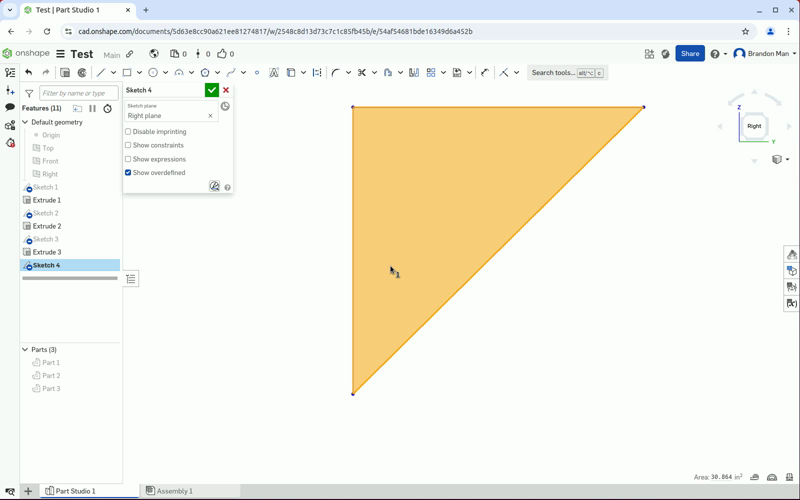
scroll(-6)
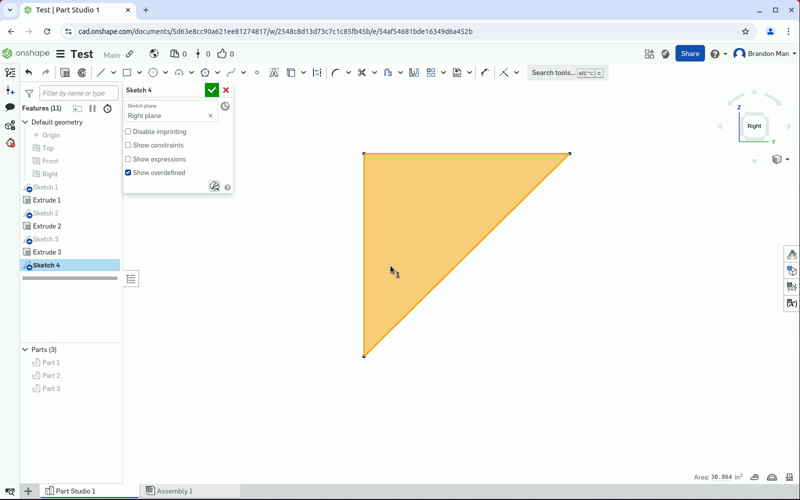
scroll(-6)
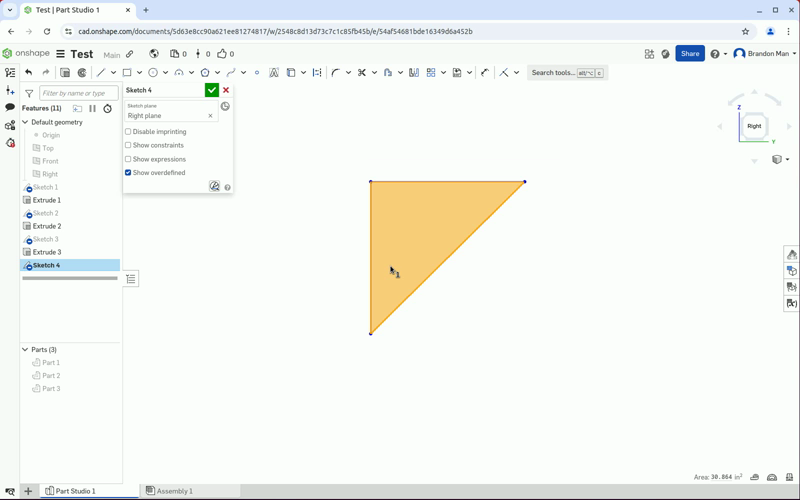
scroll(-6)
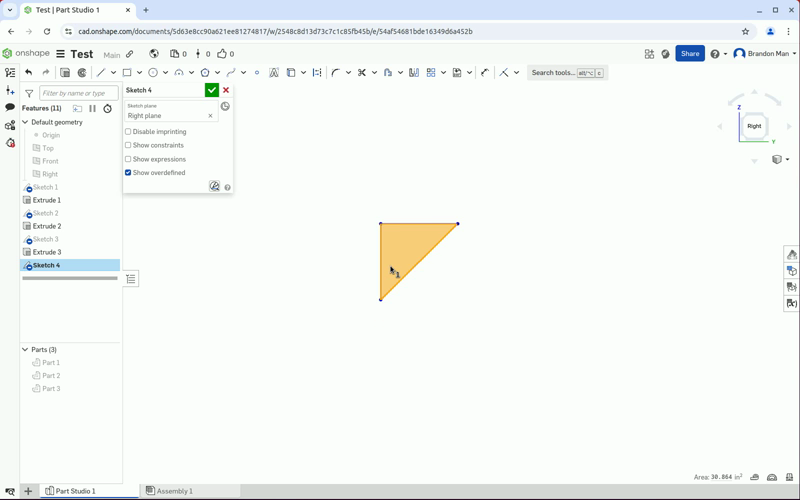
scroll(-6)
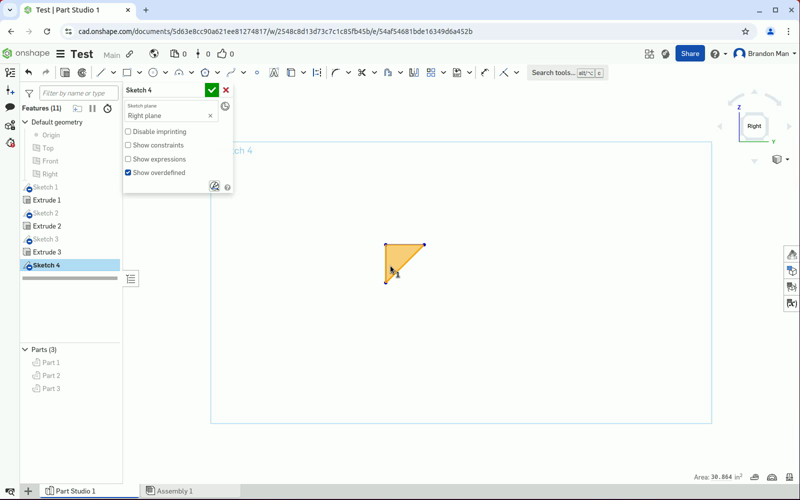
mouse_move(73, 352)
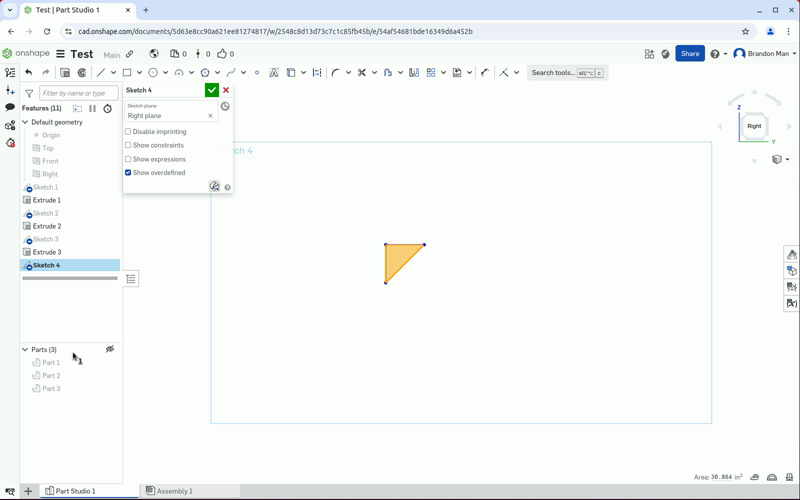
key(shift+y)
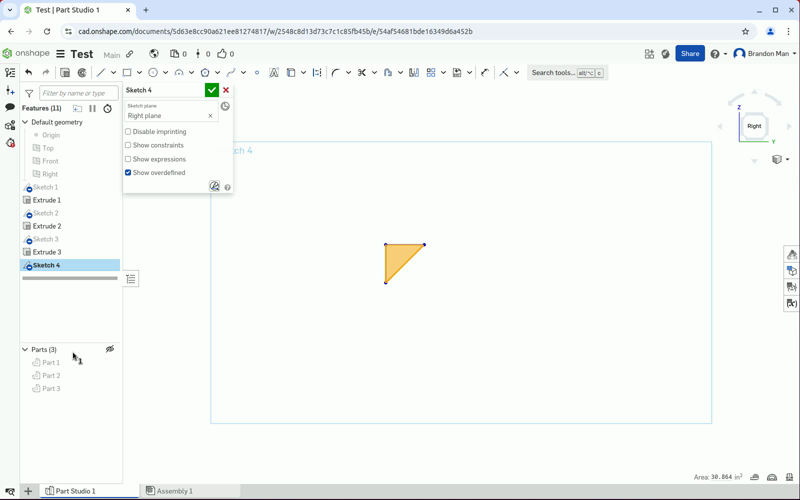
key(shift+e)
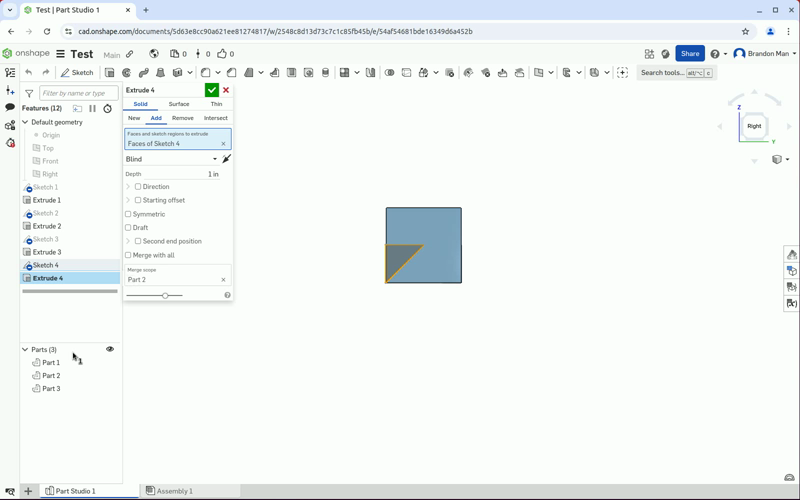
mouse_move(143, 106)
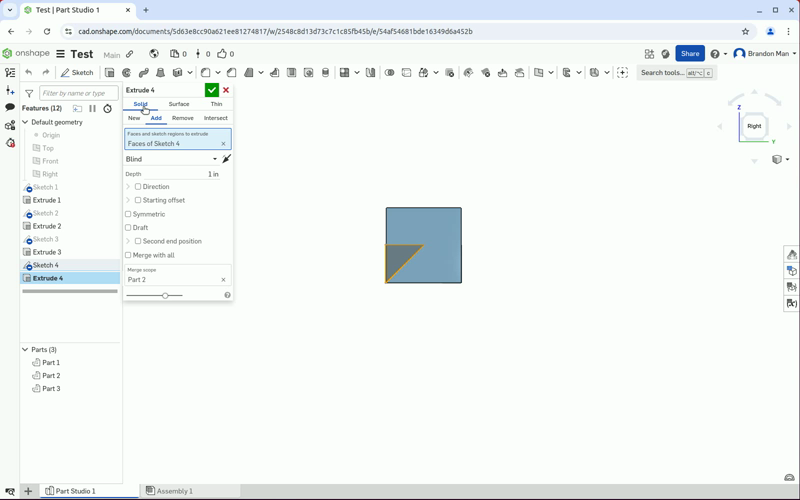
click(143, 106)
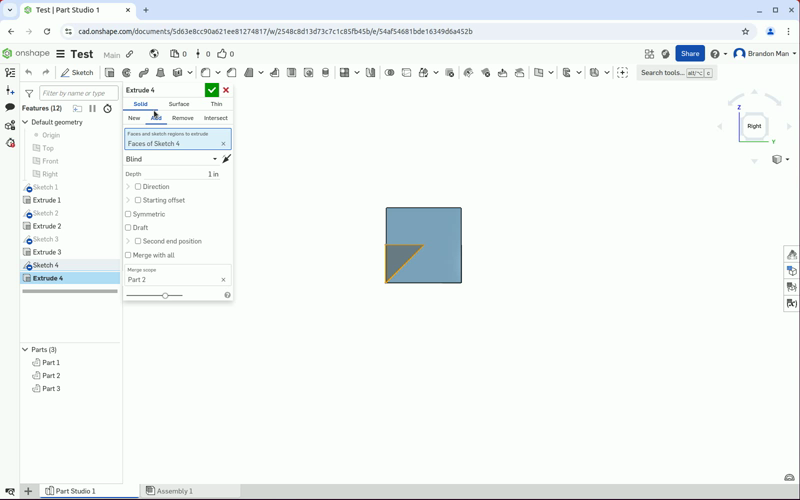
mouse_move(186, 120)
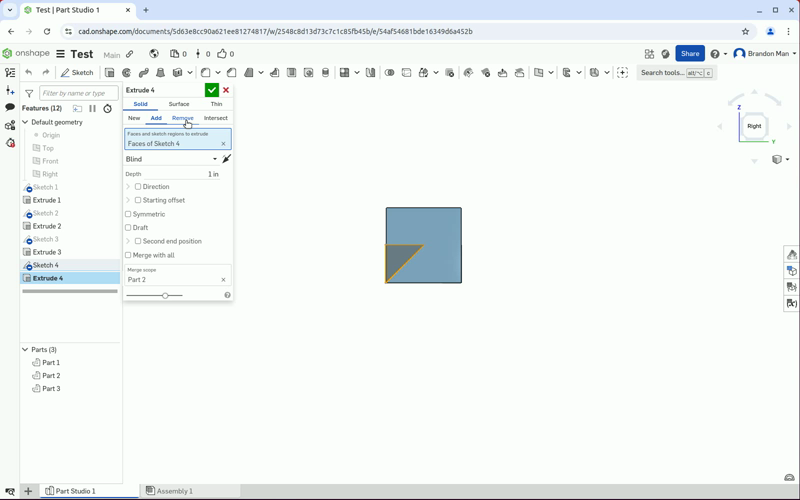
click(186, 120)
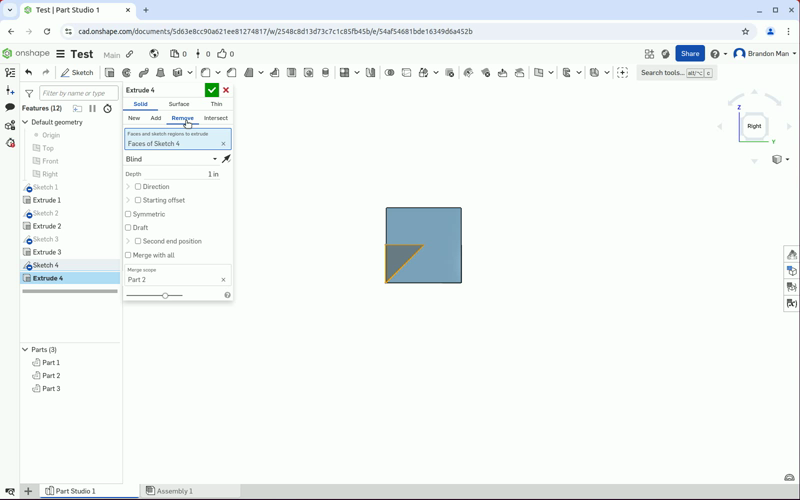
key(tab, 4)
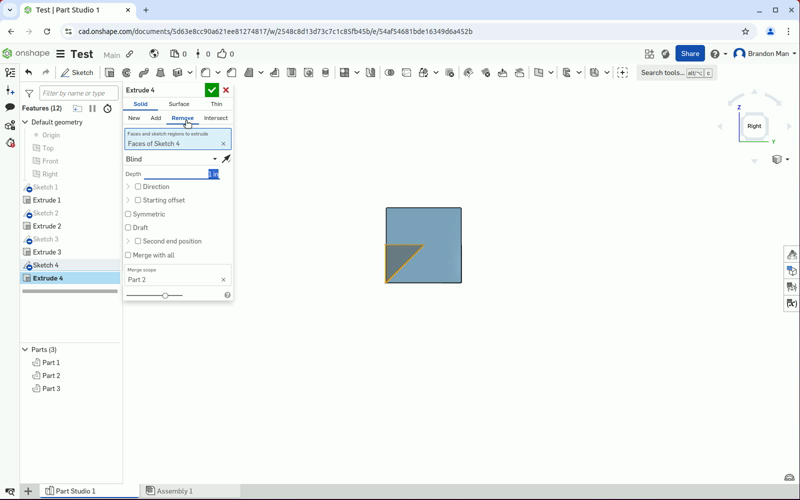
text(-7.703)
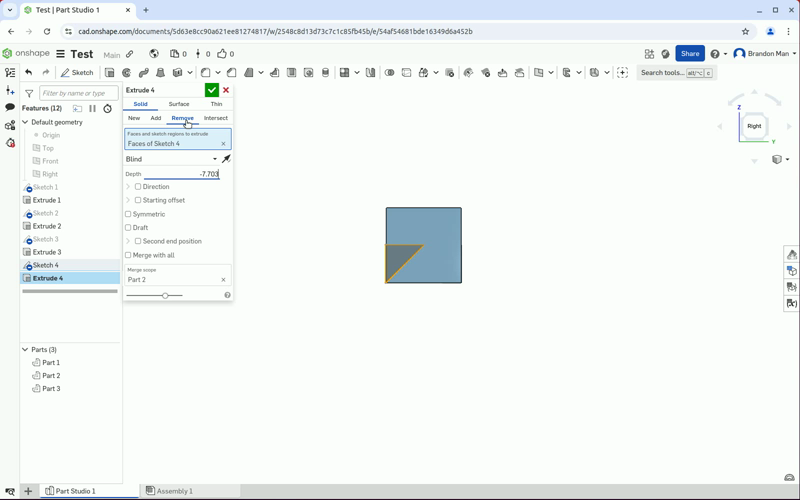
key(tab, 6)
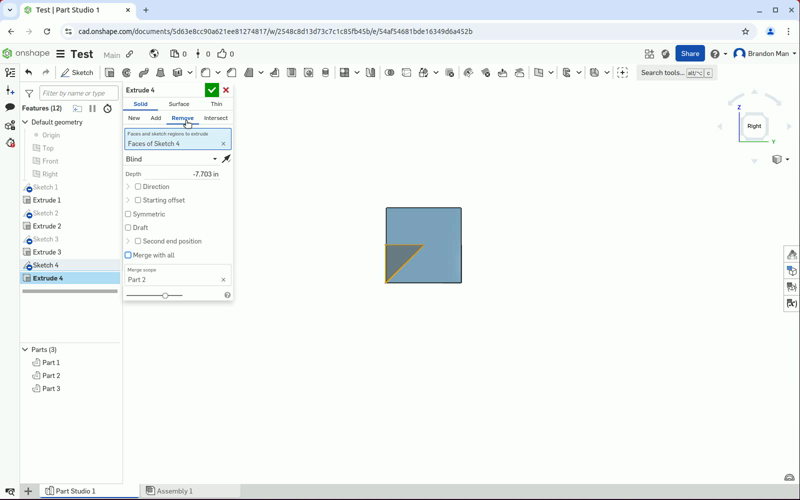
key(space)
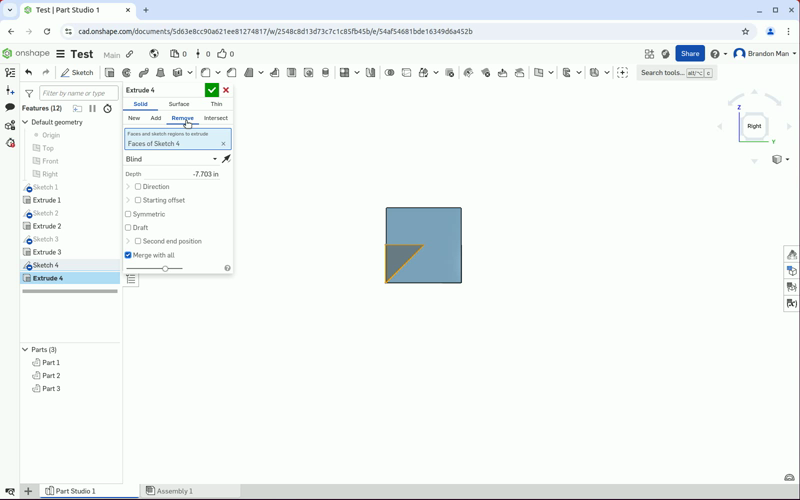
key(enter)
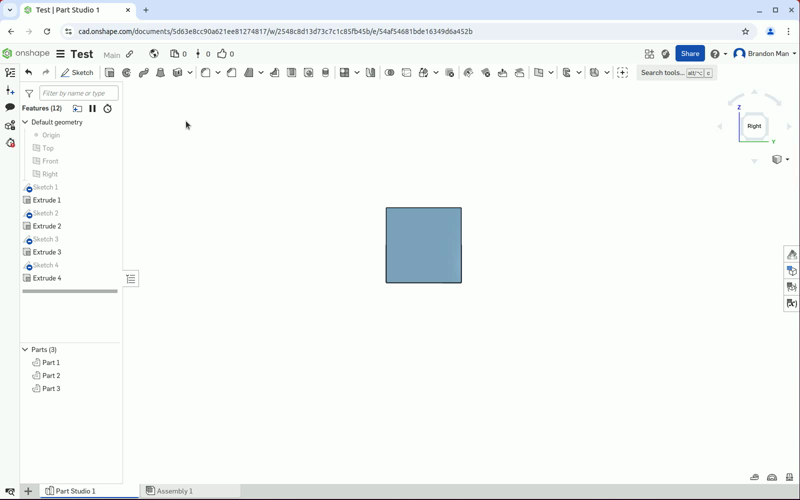
key(shift+h)
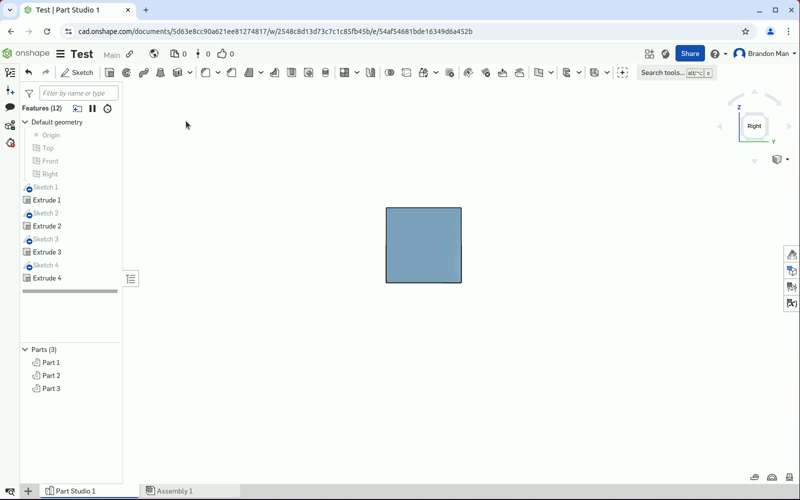
key(shift+h)
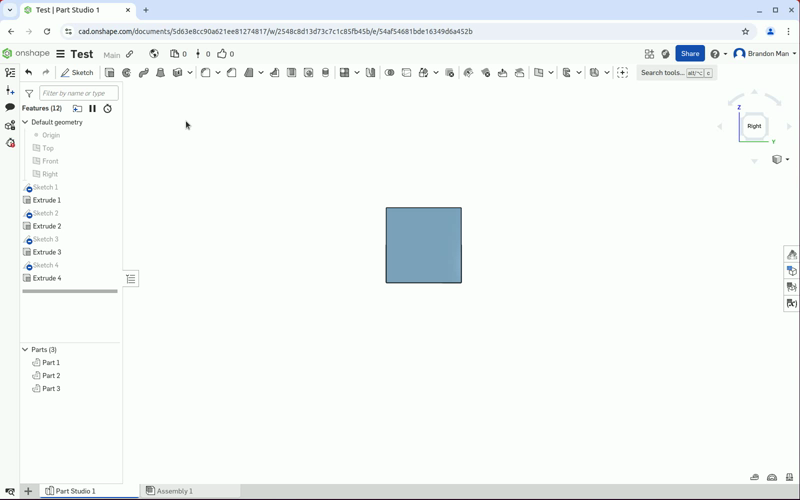
mouse_move(73, 189)
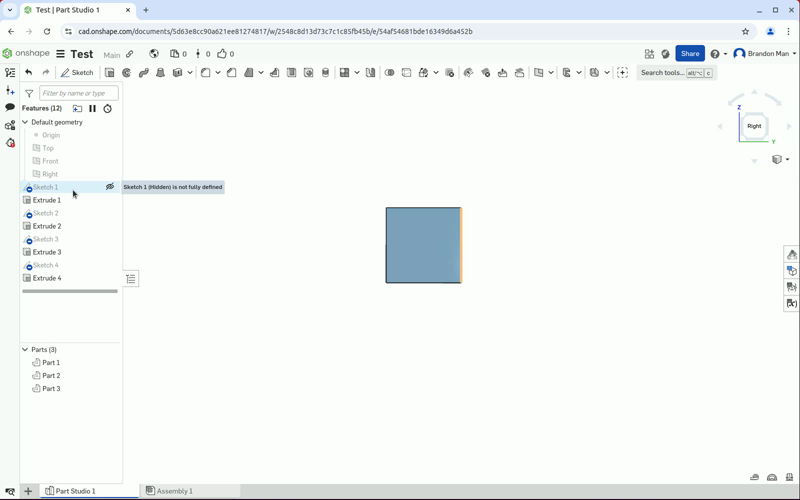
click(73, 189)
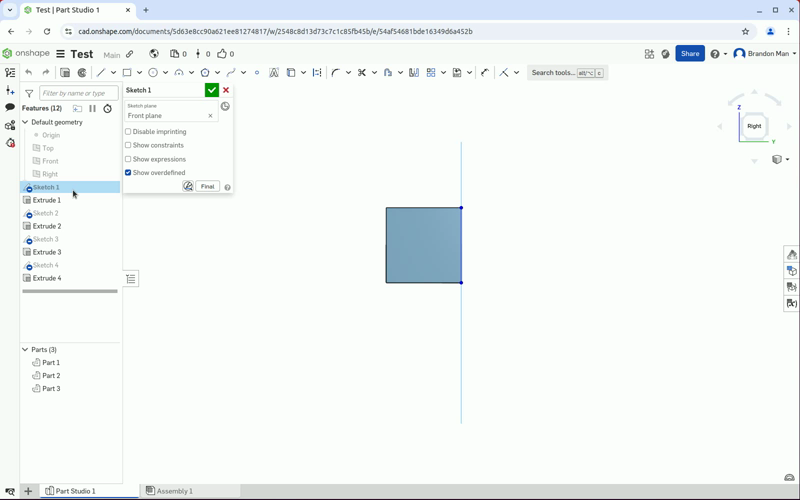
mouse_move(229, 92)
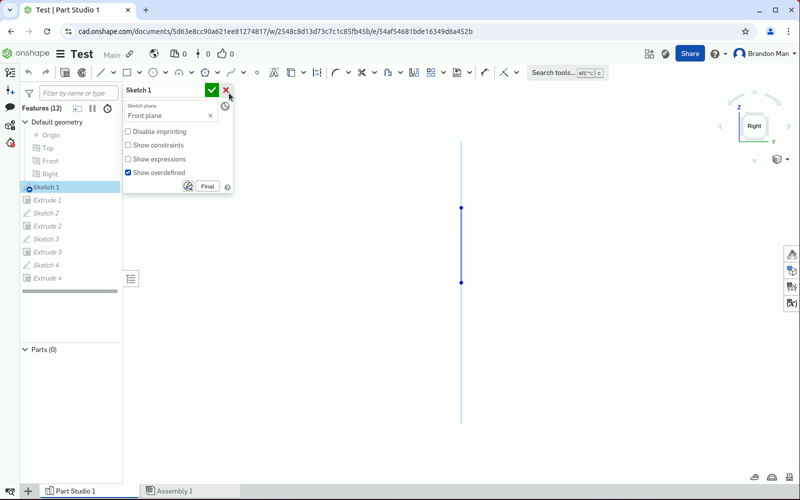
click(229, 92)
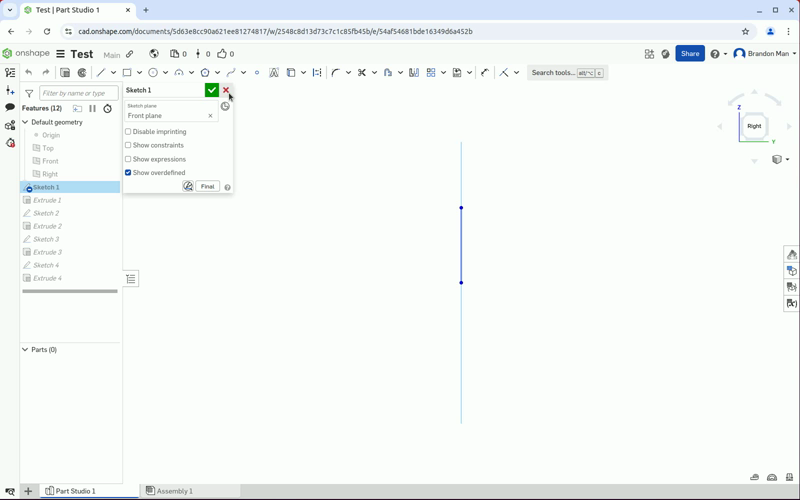
key(shift+s)
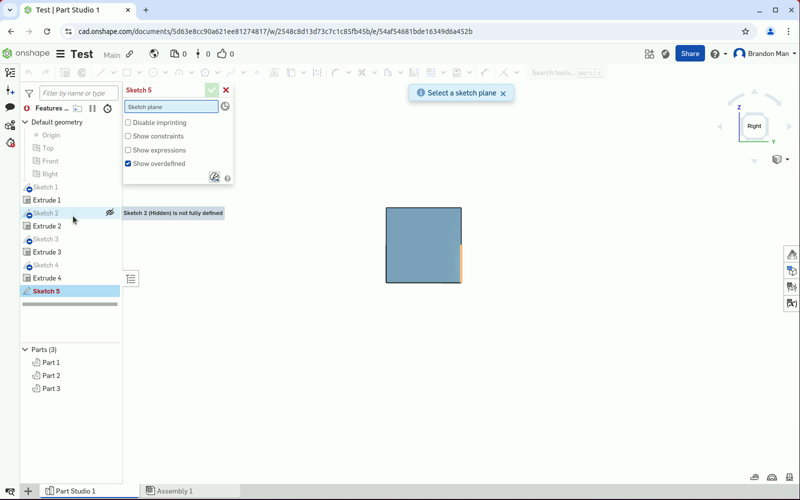
scroll(3)
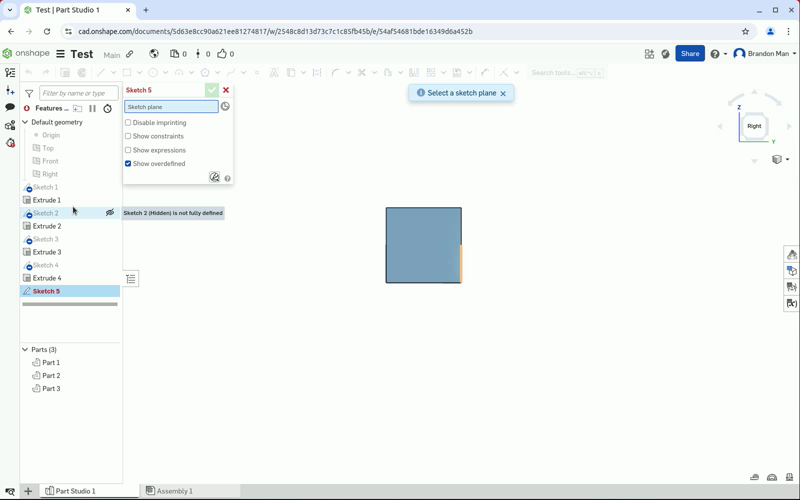
mouse_move(73, 176)
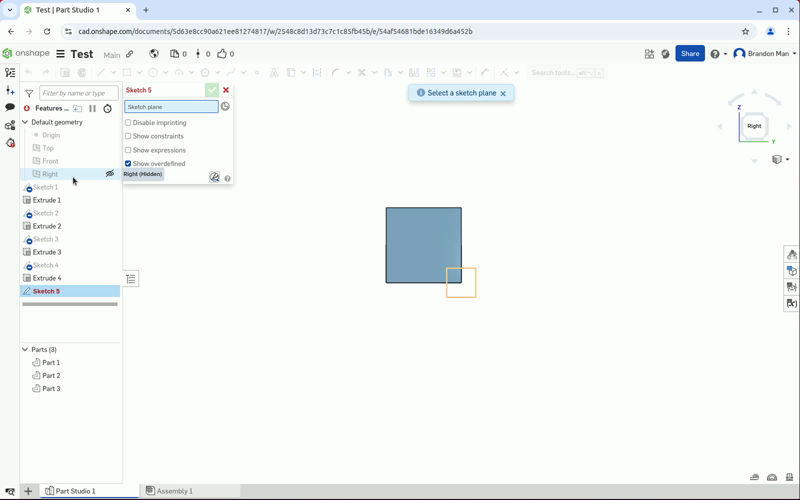
click(73, 176)
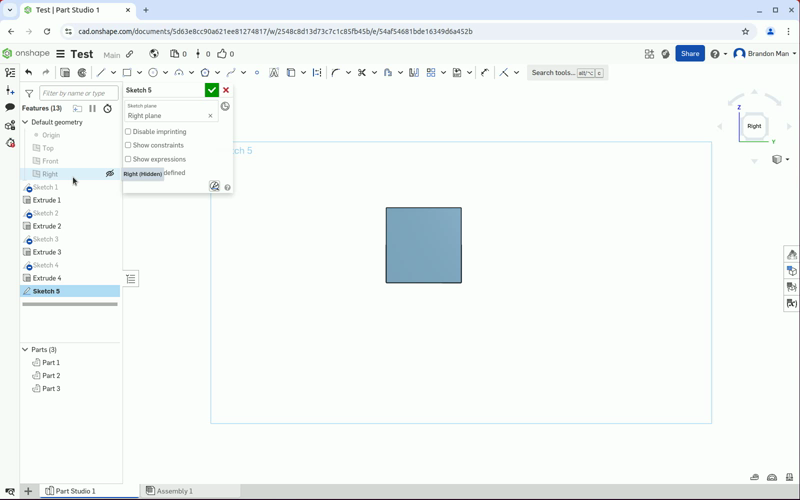
mouse_move(73, 352)
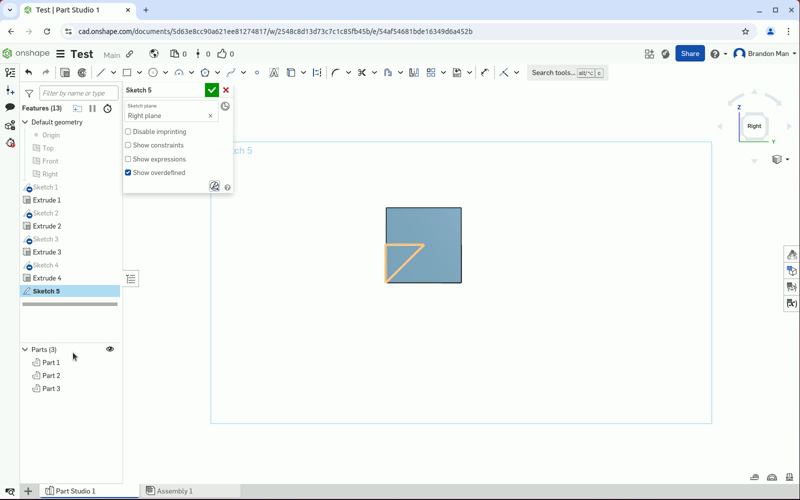
key(y)
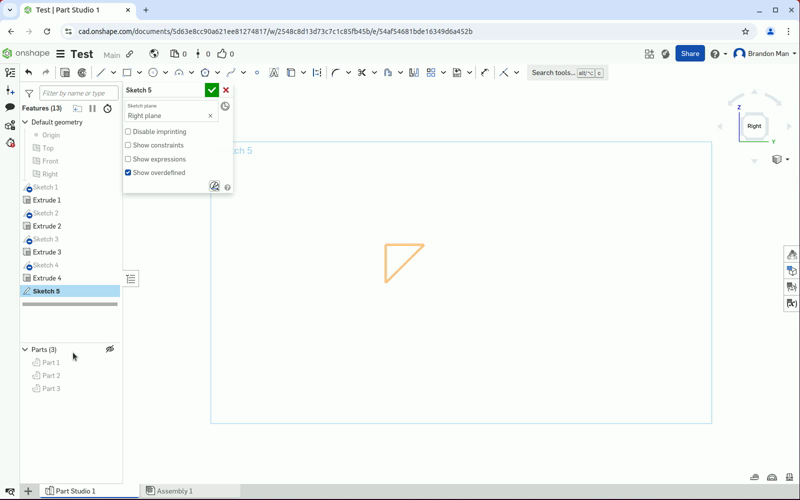
key(l)
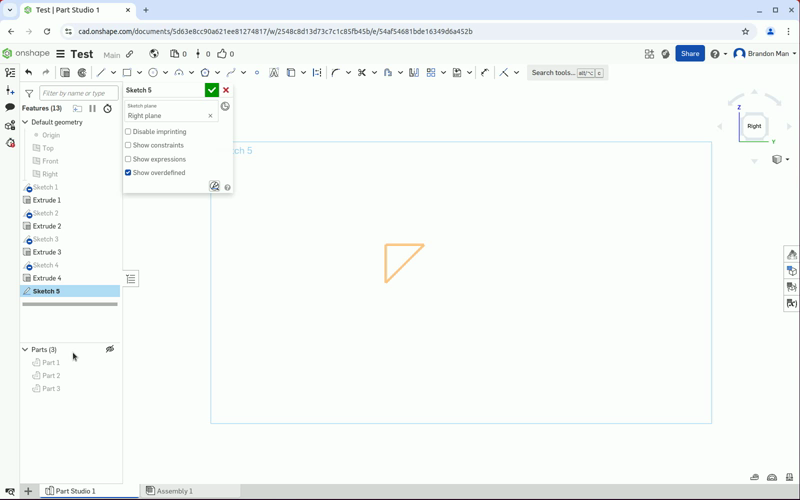
key_down(shift)
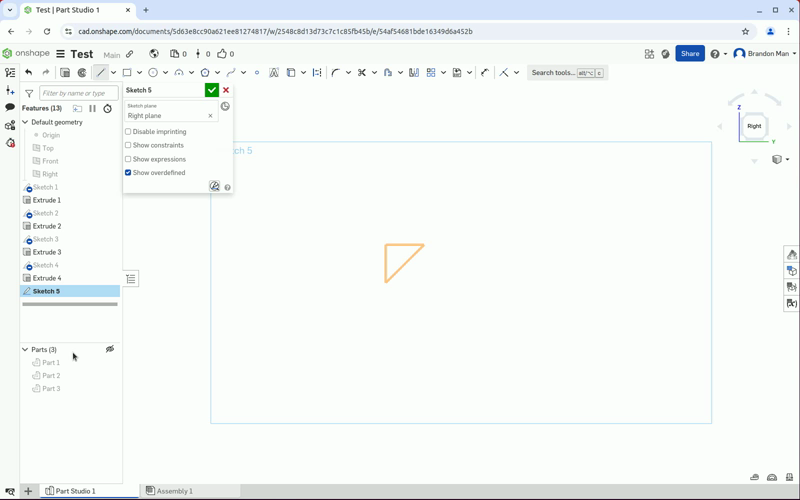
mouse_move(385, 245)
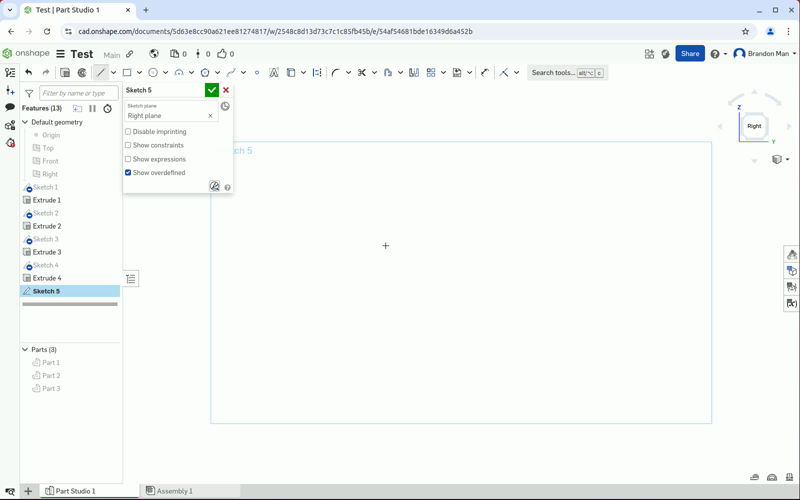
click(385, 245)
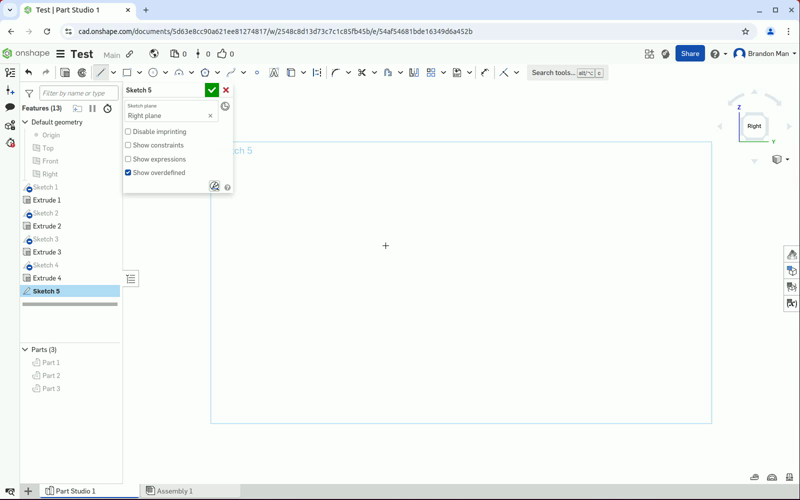
key_up(shift)
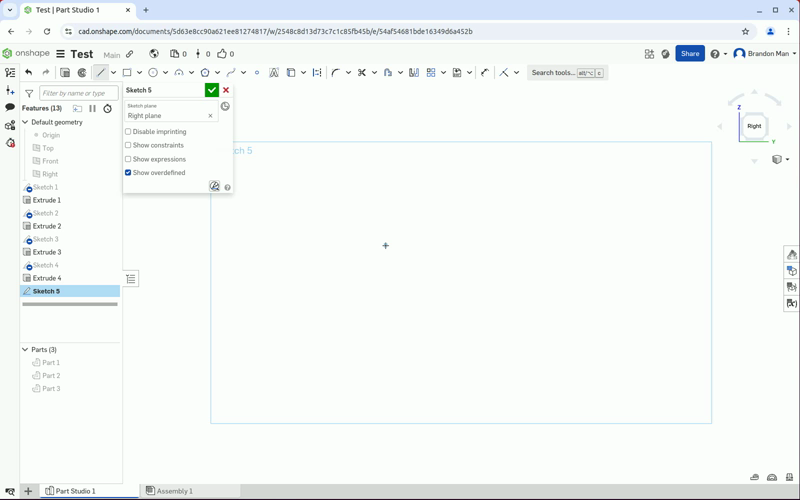
key_down(shift)
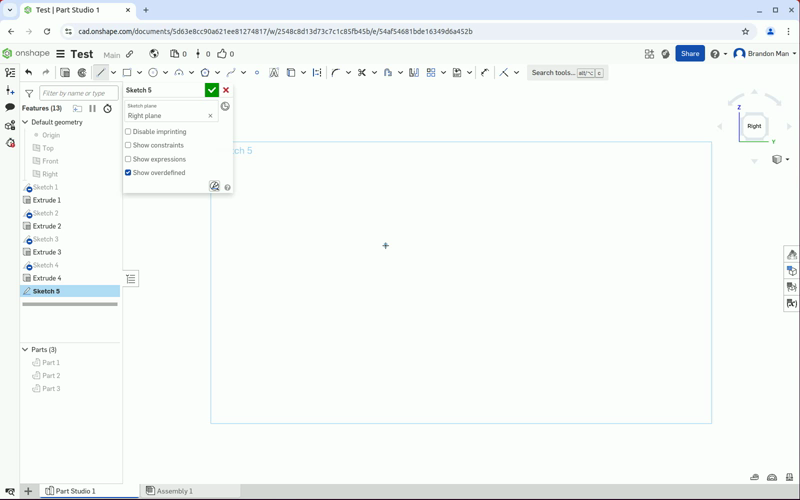
mouse_move(415, 245)
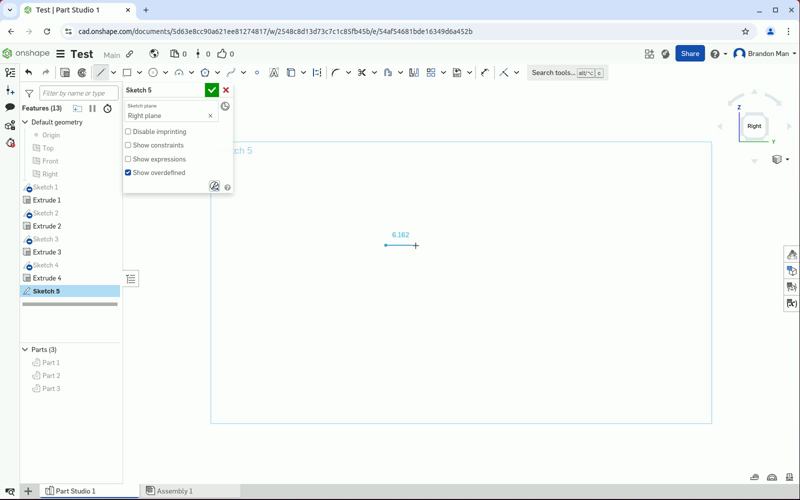
mouse_move(424, 207)
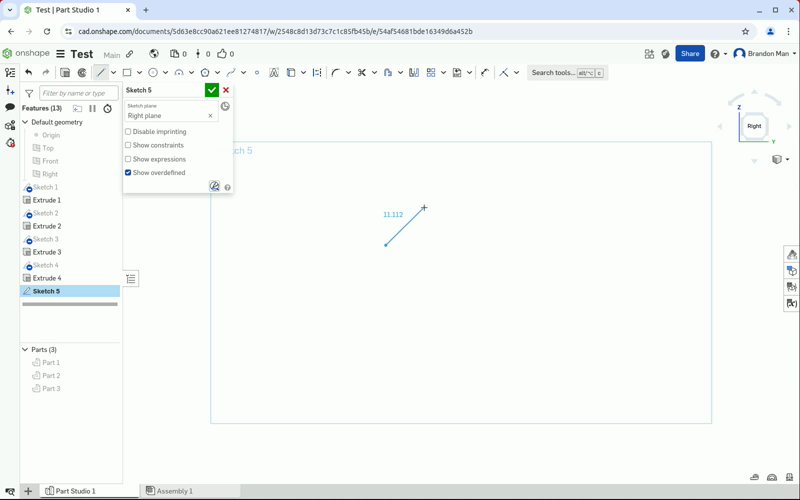
click(424, 207)
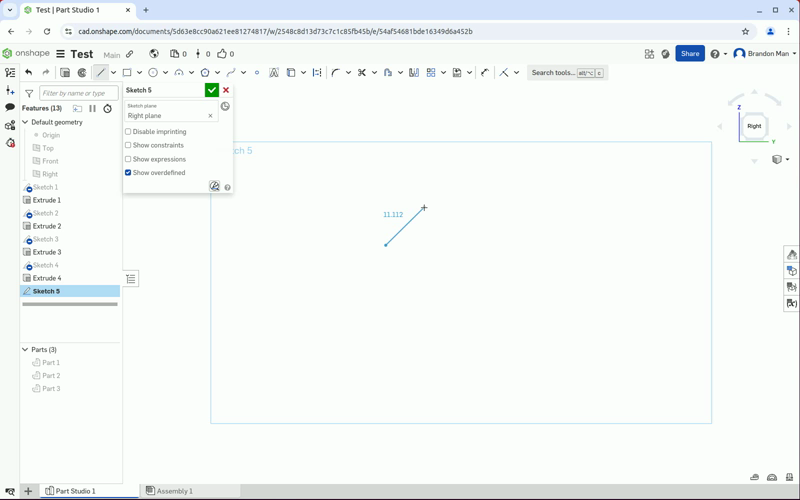
key_up(shift)
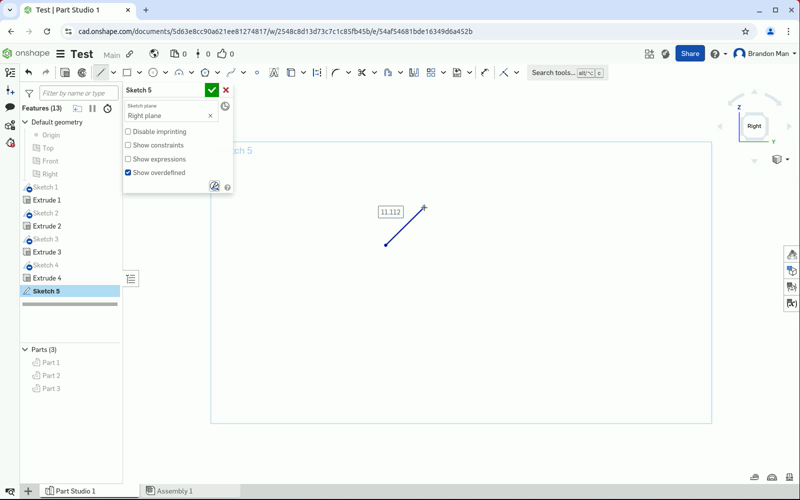
key_down(shift)
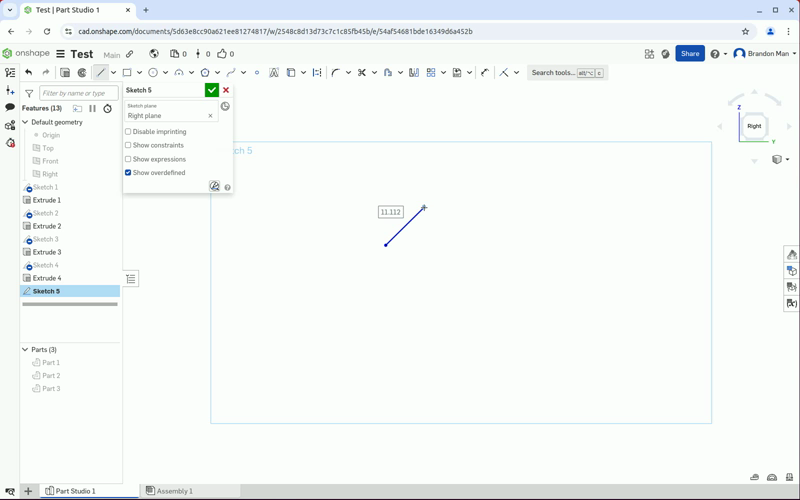
mouse_move(454, 207)
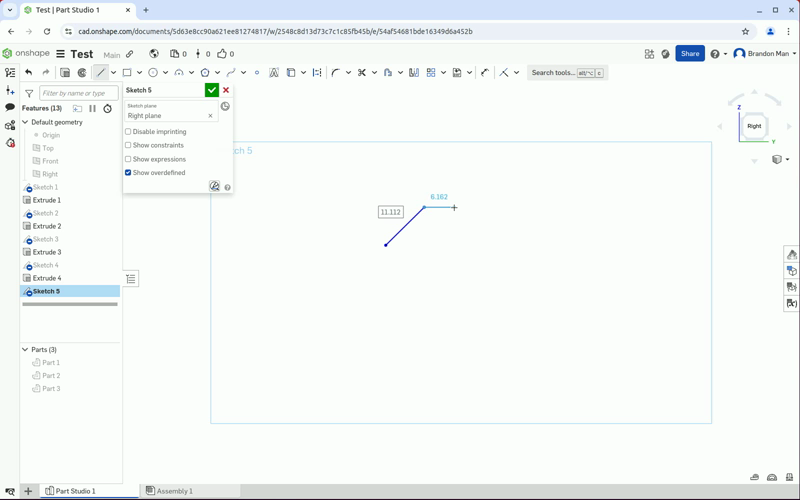
mouse_move(385, 207)
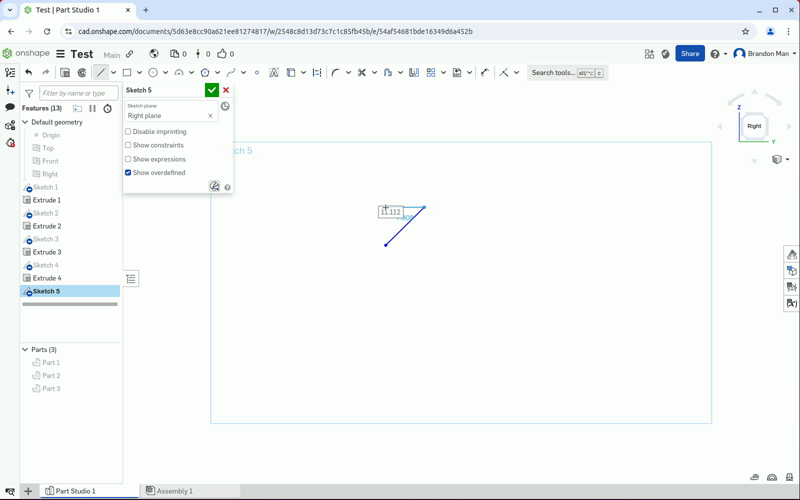
click(385, 207)
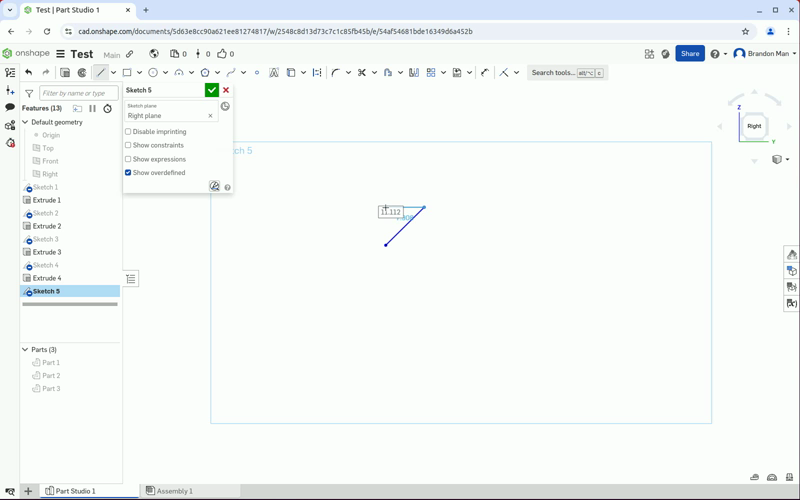
key_up(shift)
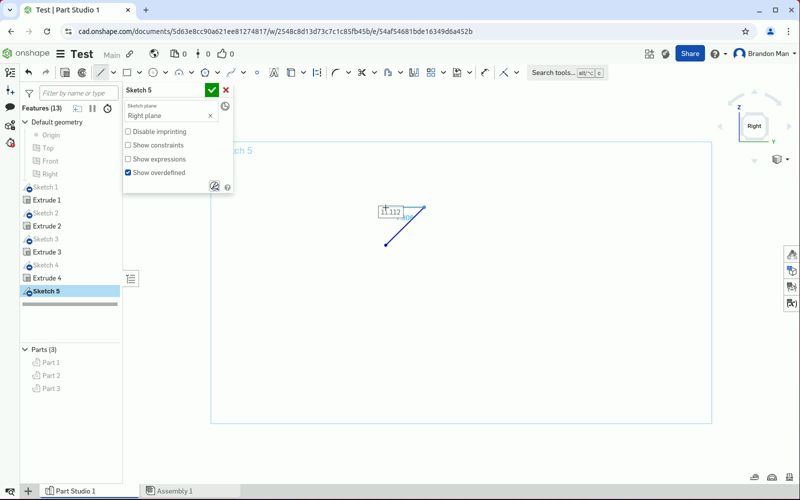
mouse_move(415, 207)
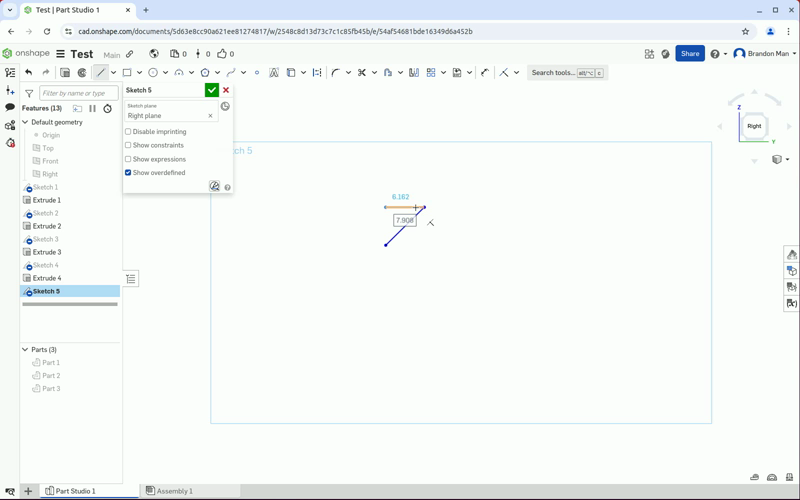
key_down(shift)
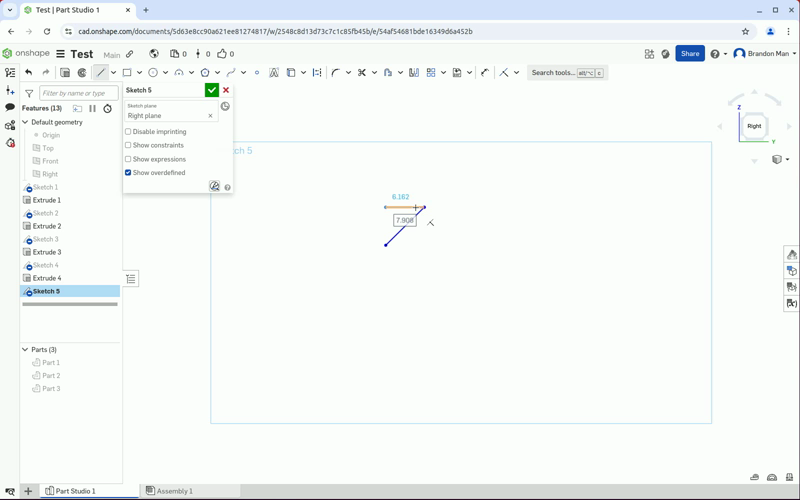
mouse_move(385, 245)
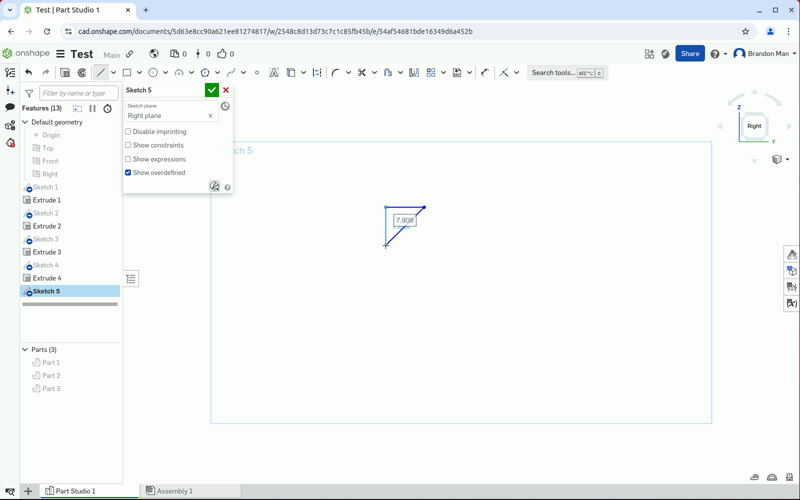
key_up(shift)
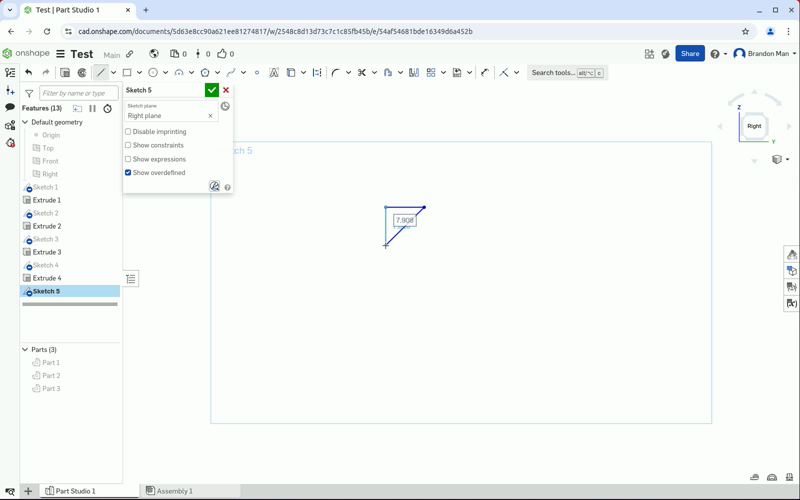
click(385, 245)
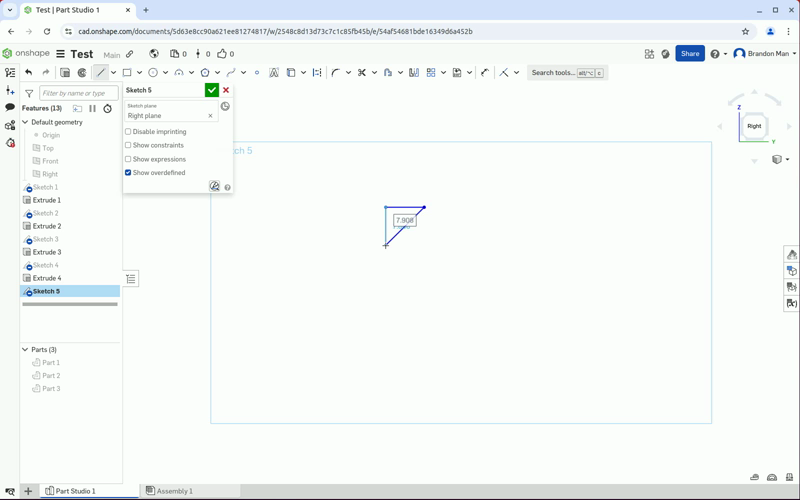
key(esc)
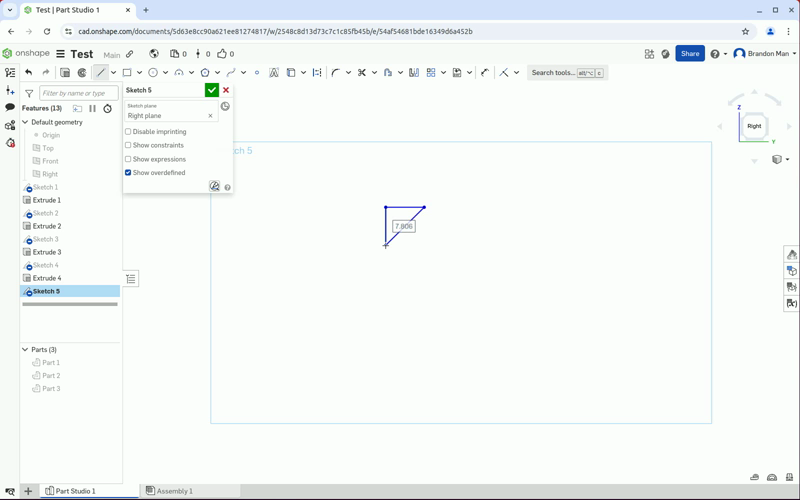
mouse_move(399, 208)
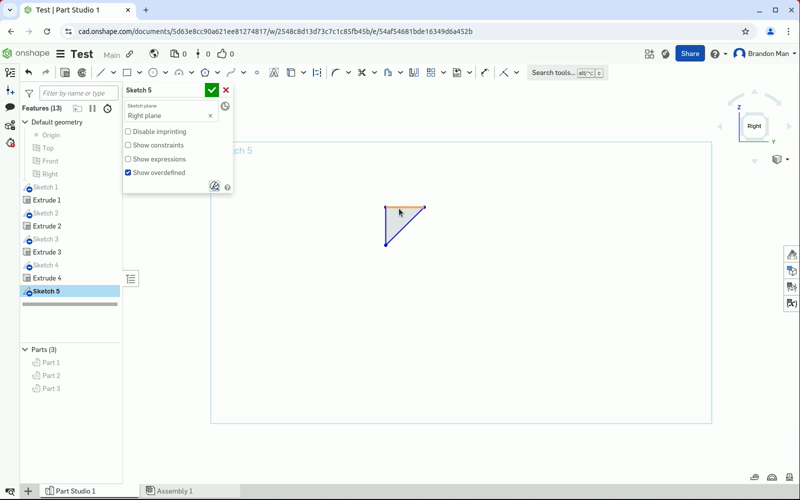
scroll(6)
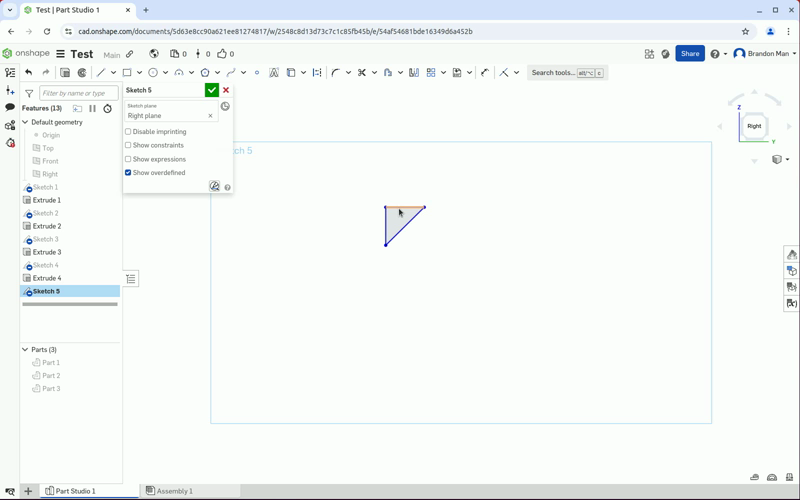
scroll(6)
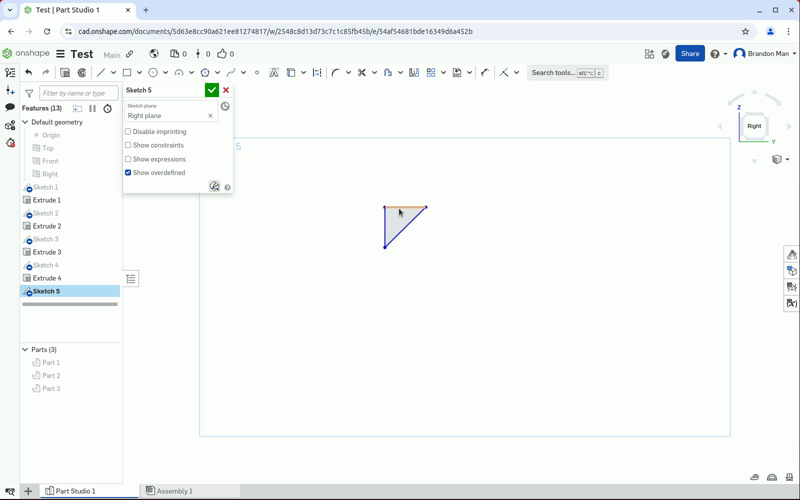
scroll(6)
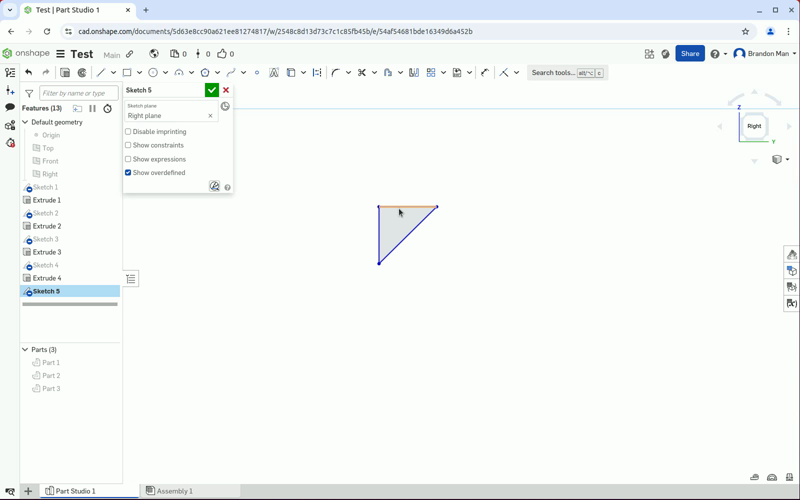
scroll(6)
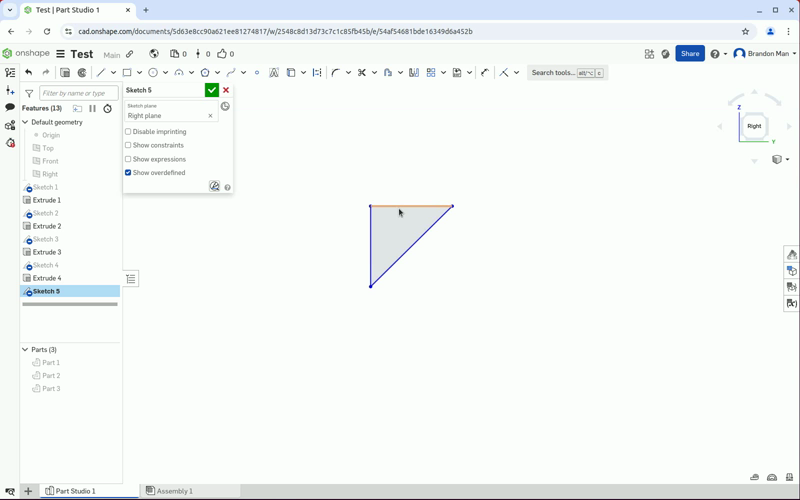
scroll(6)
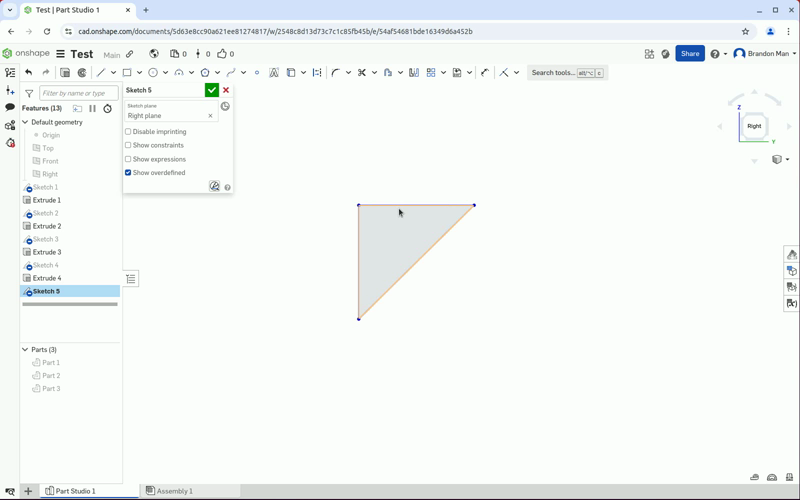
scroll(6)
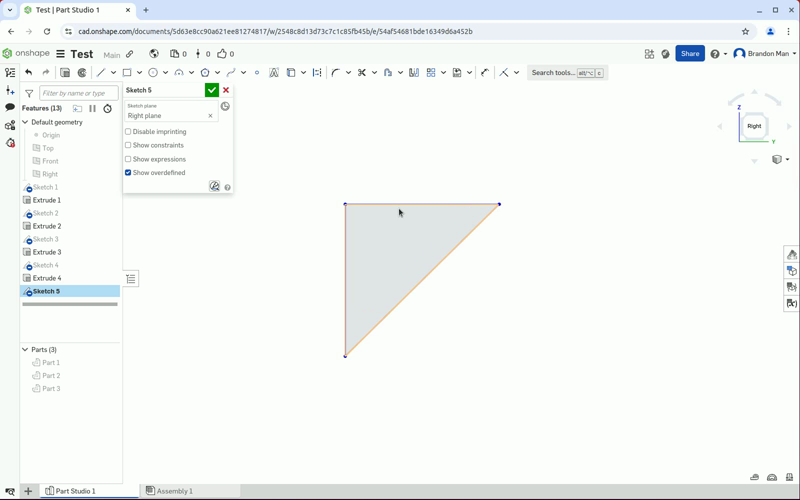
scroll(6)
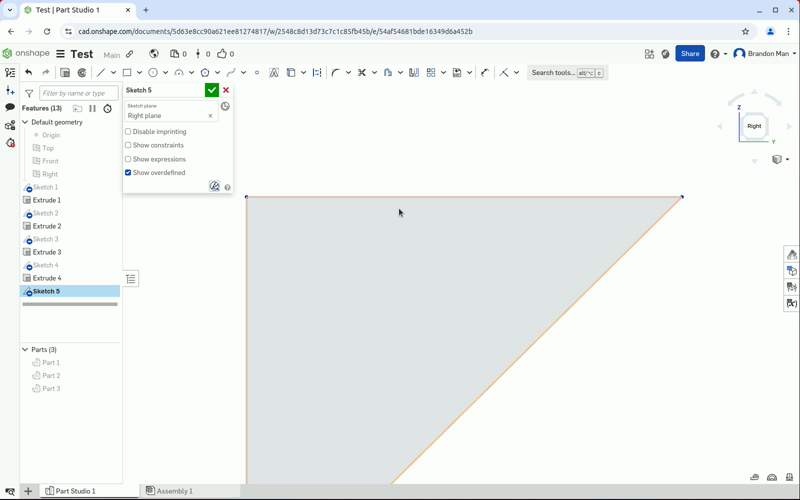
click(399, 208)
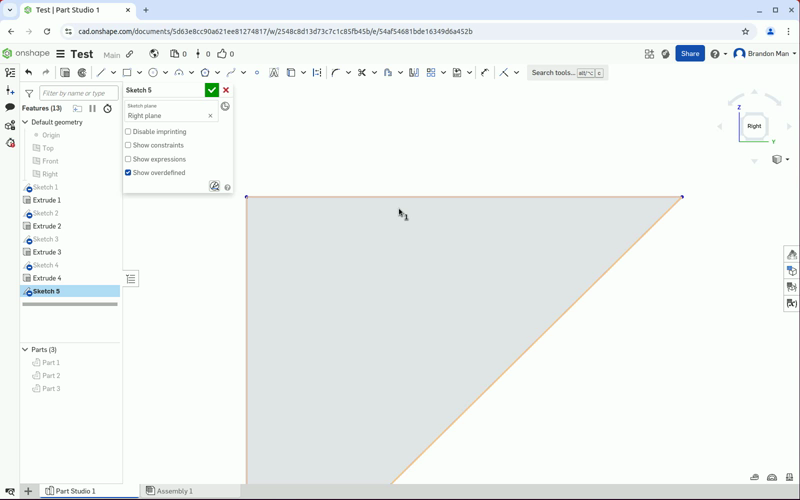
scroll(-6)
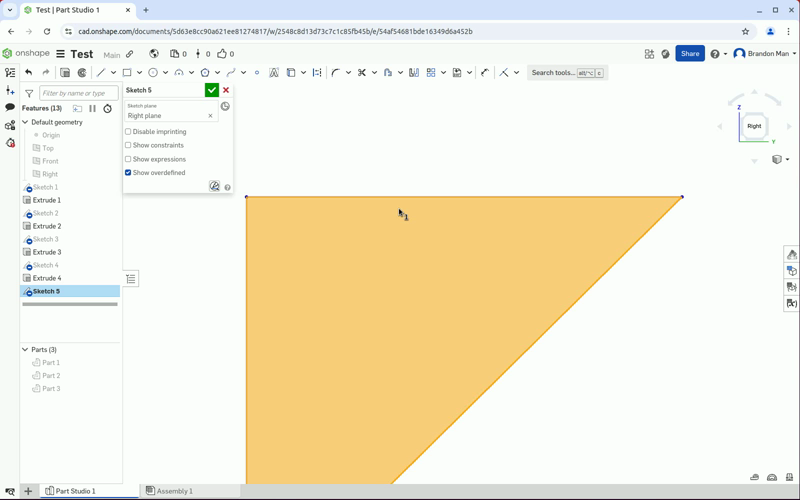
scroll(-6)
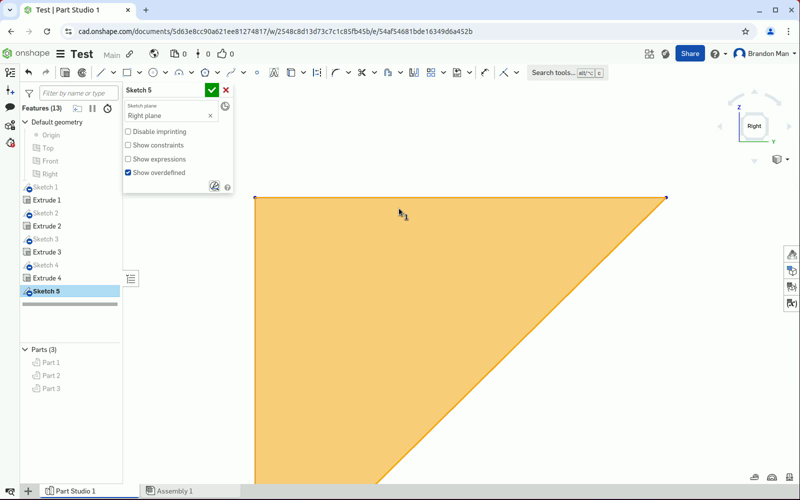
scroll(-6)
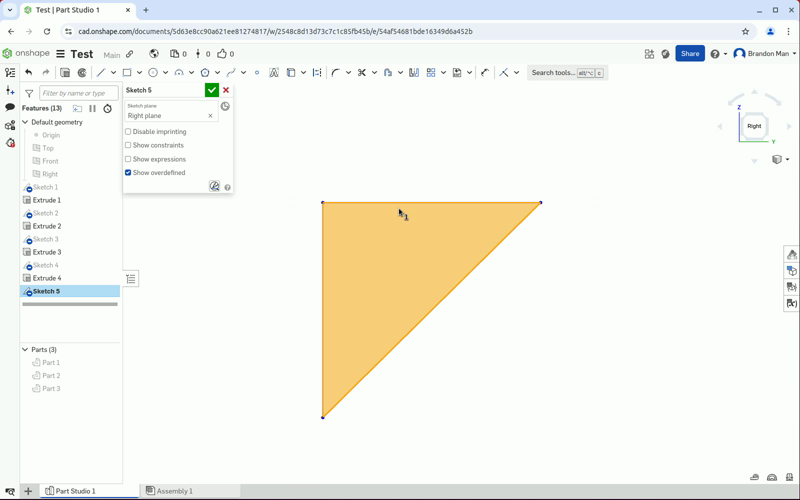
scroll(-6)
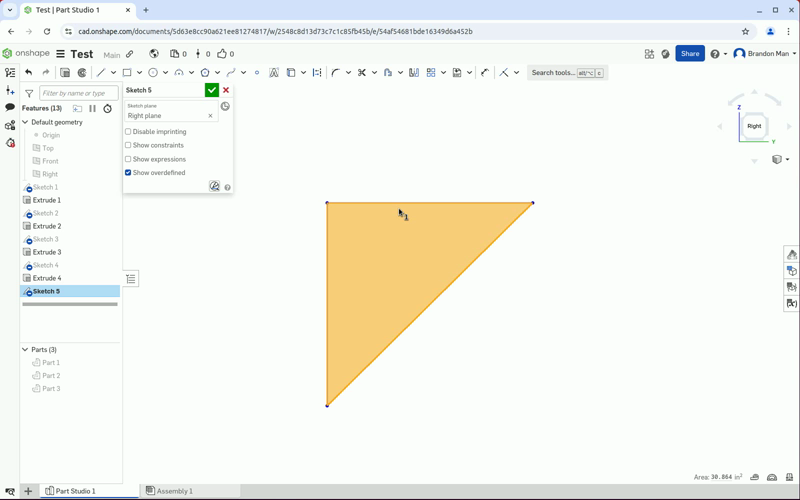
scroll(-6)
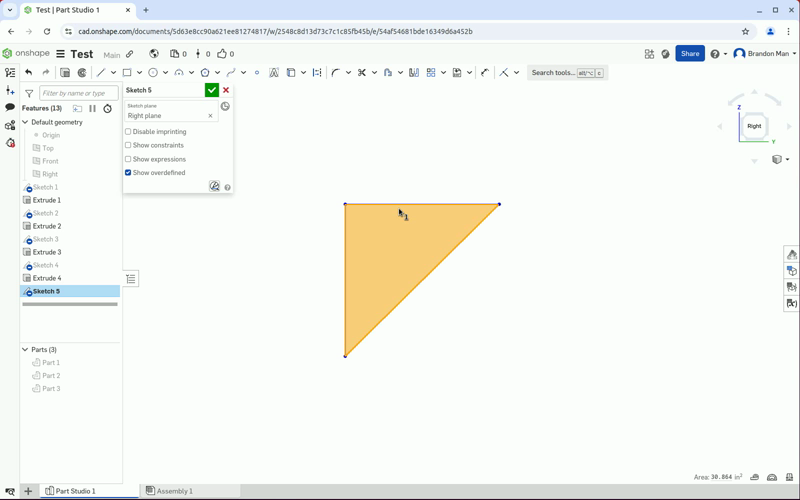
scroll(-6)
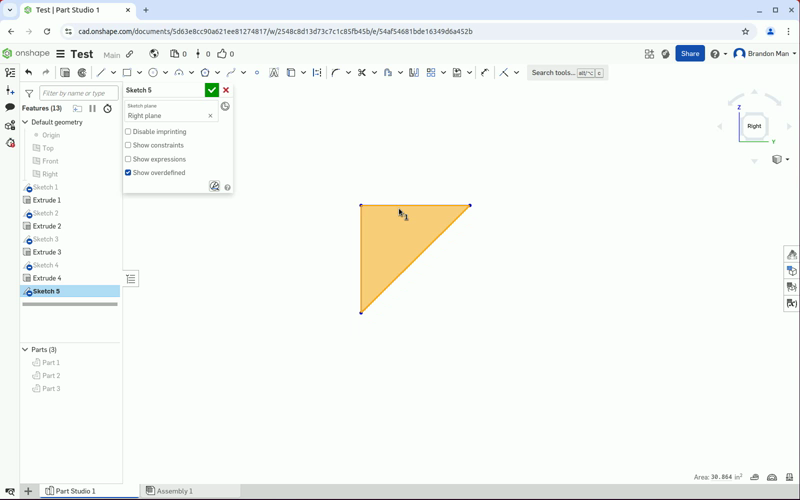
scroll(-6)
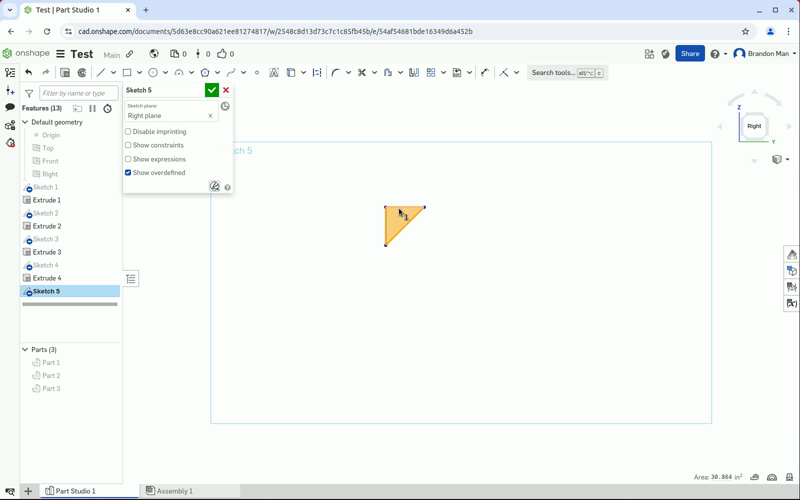
mouse_move(73, 352)
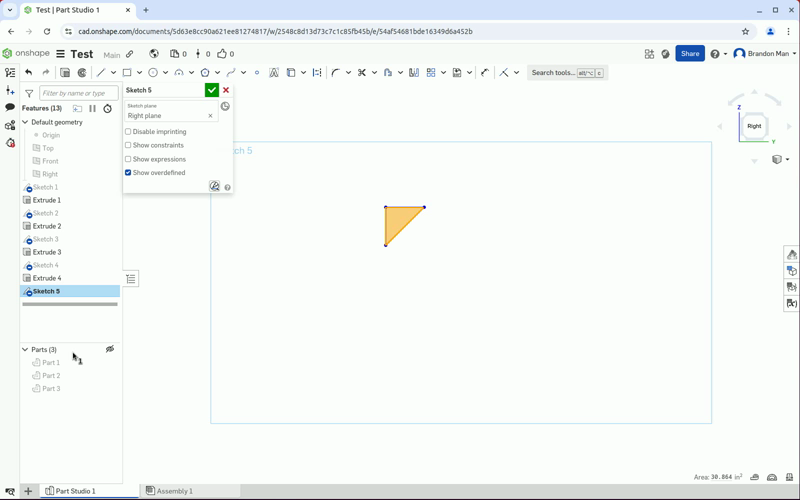
key(shift+y)
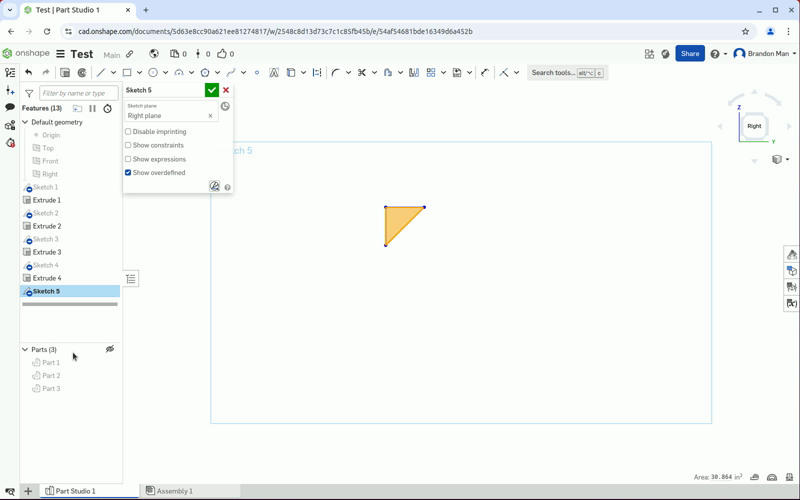
key(shift+e)
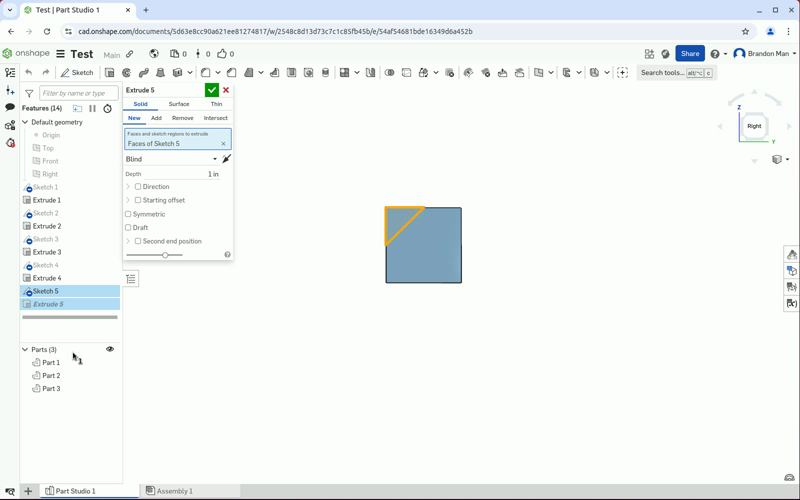
mouse_move(143, 106)
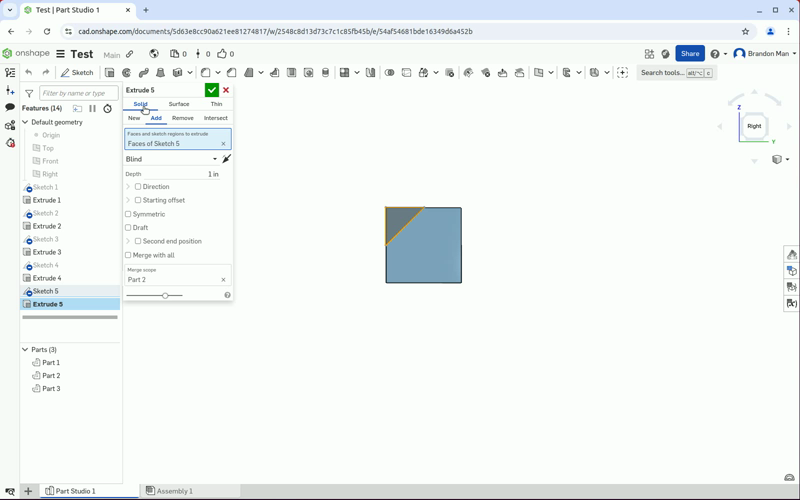
click(143, 106)
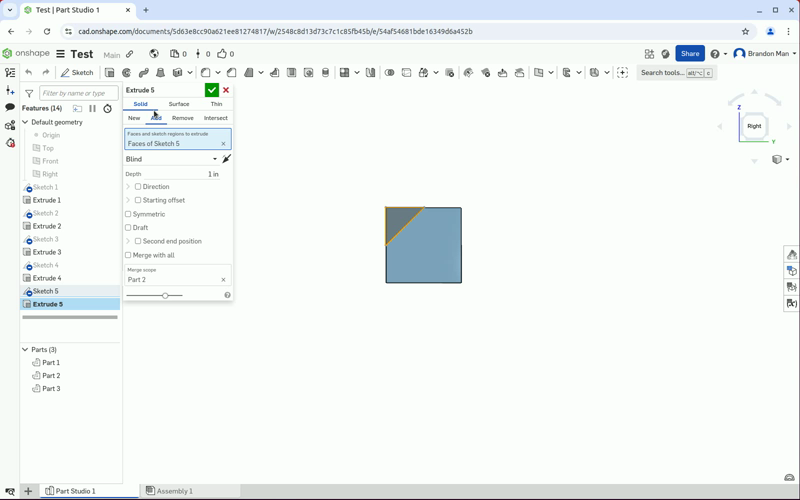
mouse_move(186, 120)
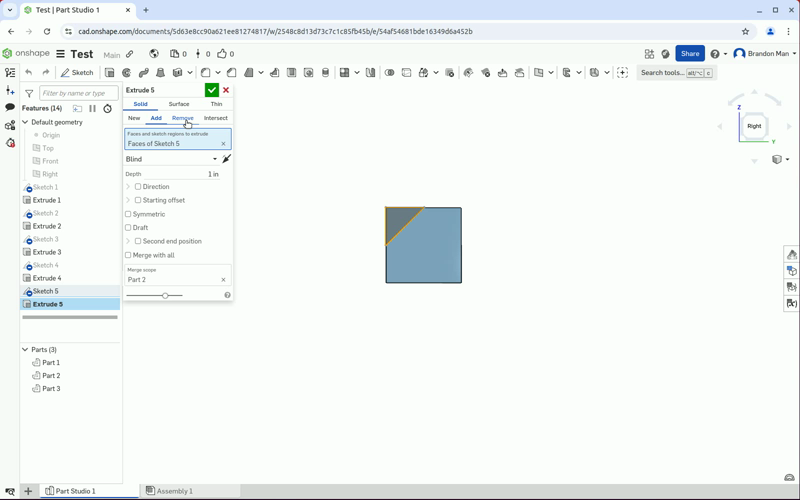
click(186, 120)
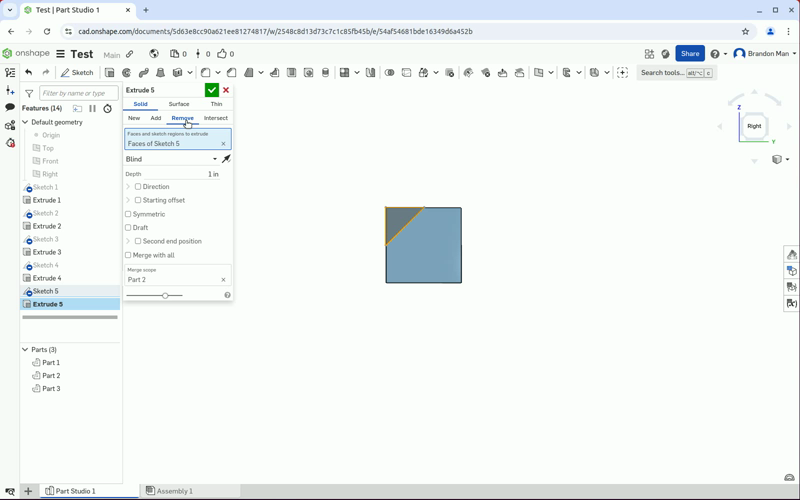
key(tab, 4)
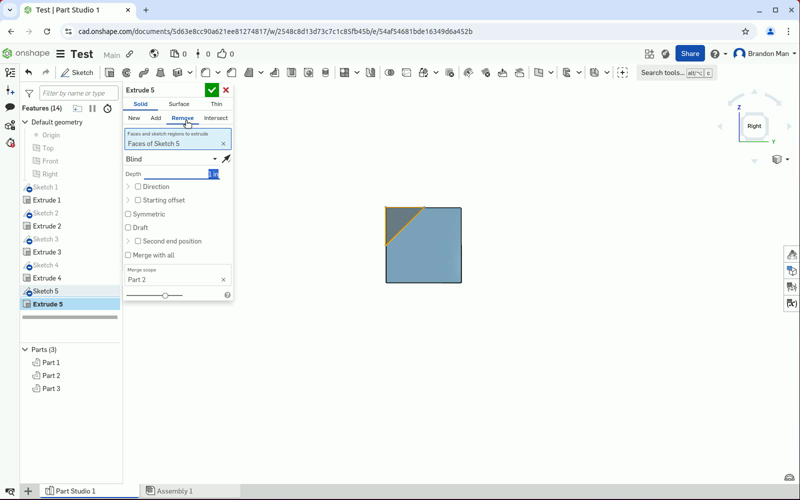
text(-23.108)
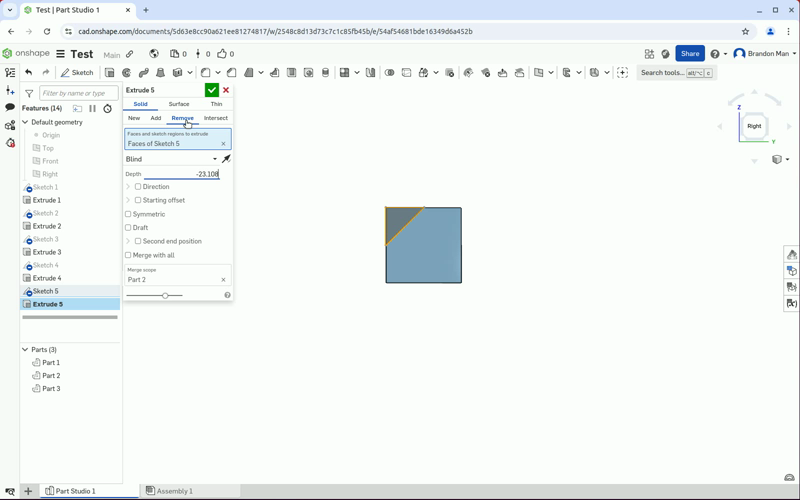
key(tab, 6)
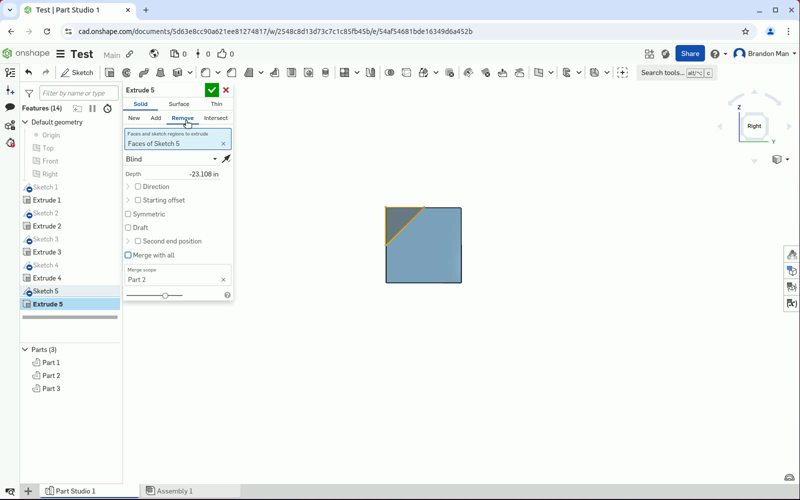
key(space)
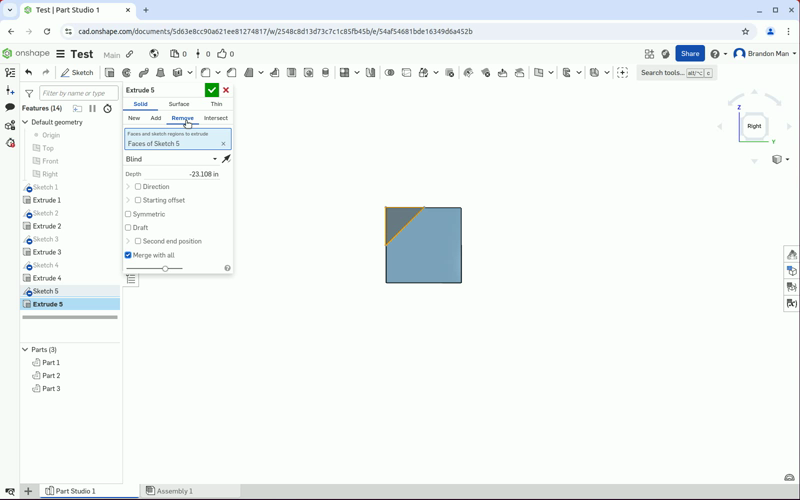
key(enter)
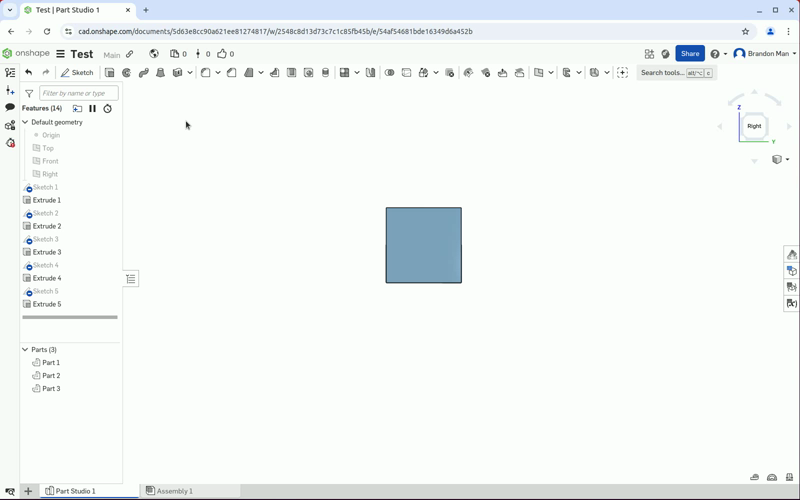
key(shift+h)
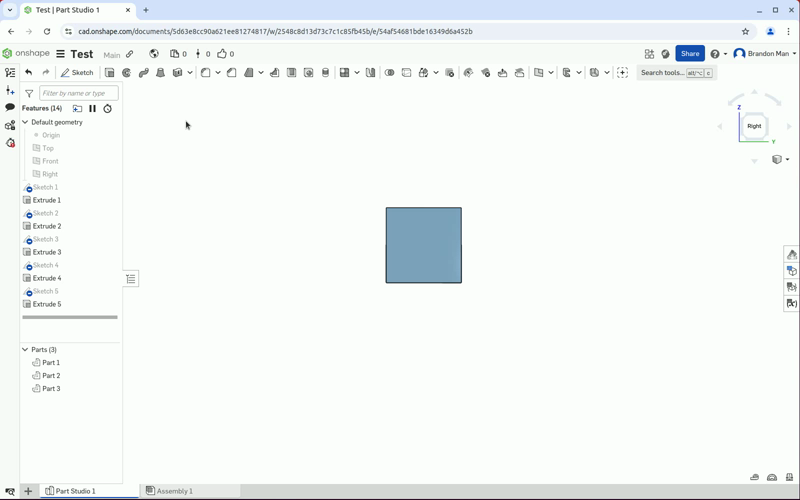
key(shift+h)
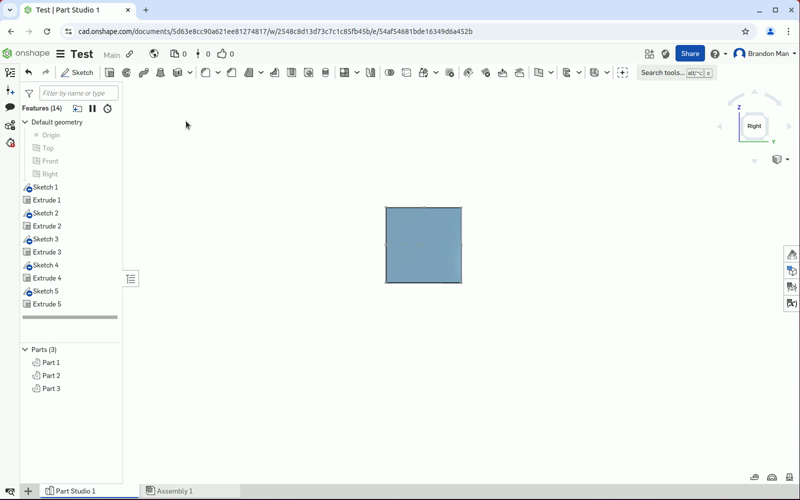
key(shift+7)
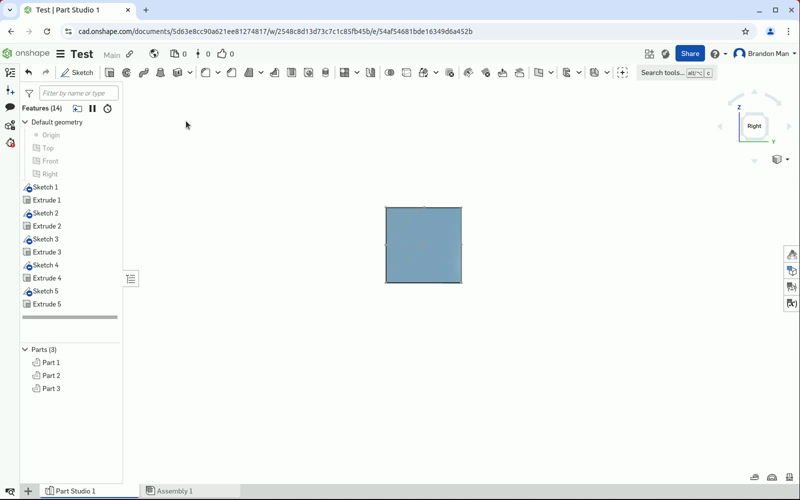
key(right, 2)
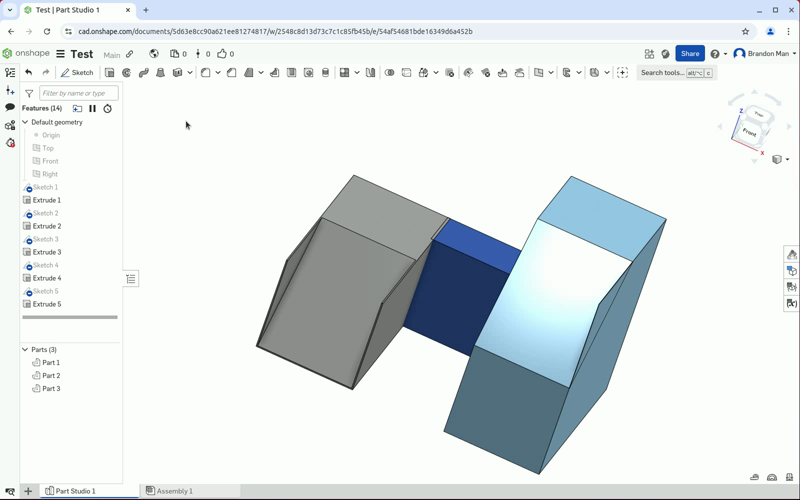
key(down, 2)
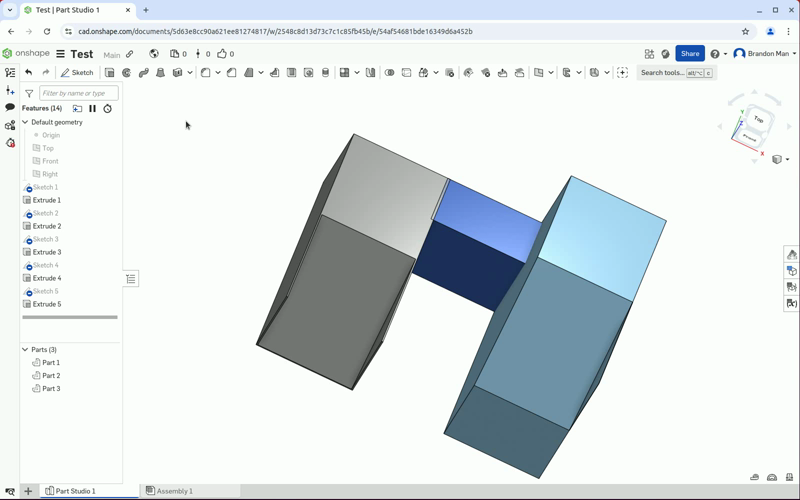
key(up, 2)
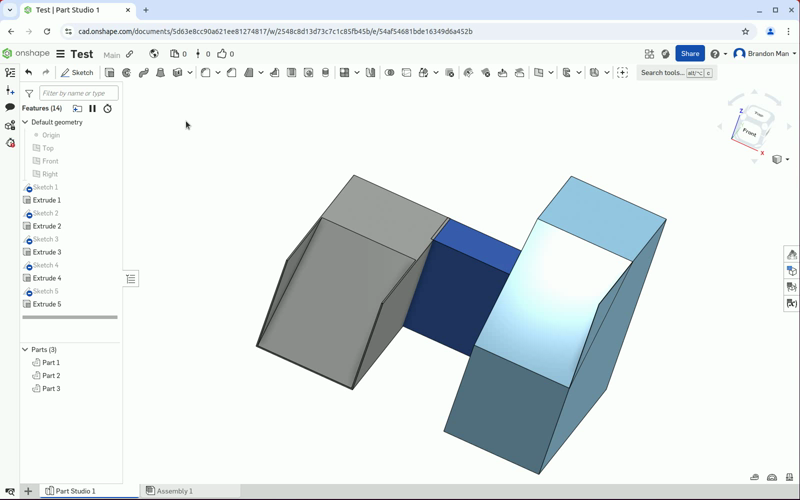
key(left, 2)
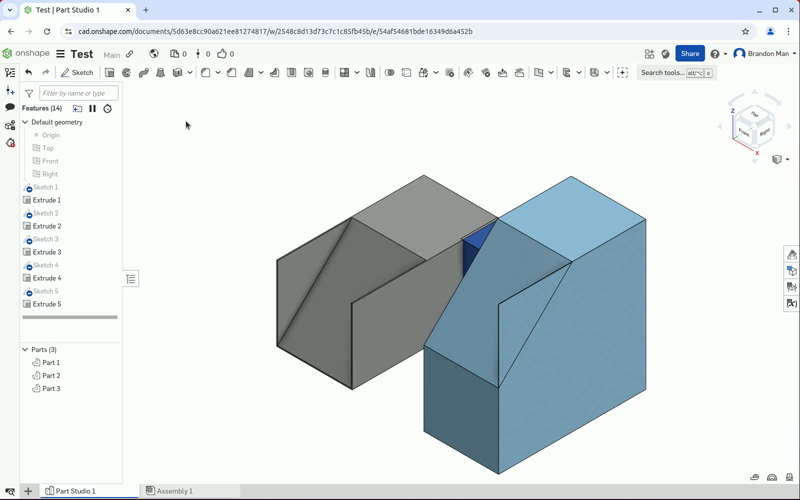
mouse_move(73, 189)
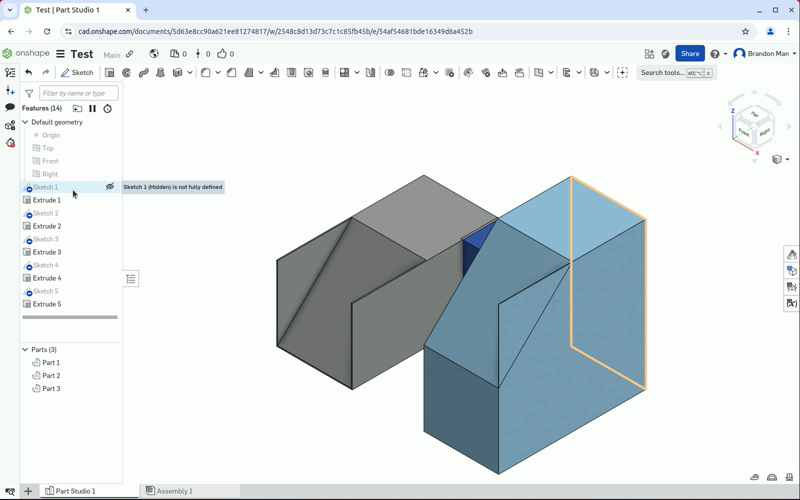
click(73, 189)